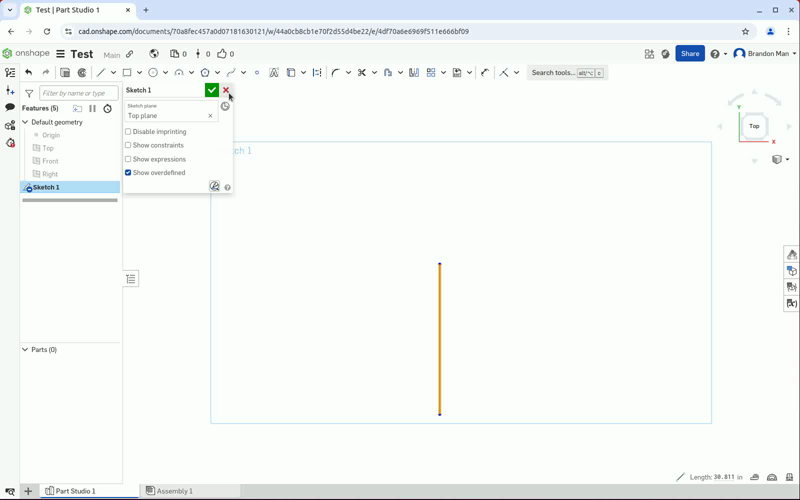
key(shift+h)
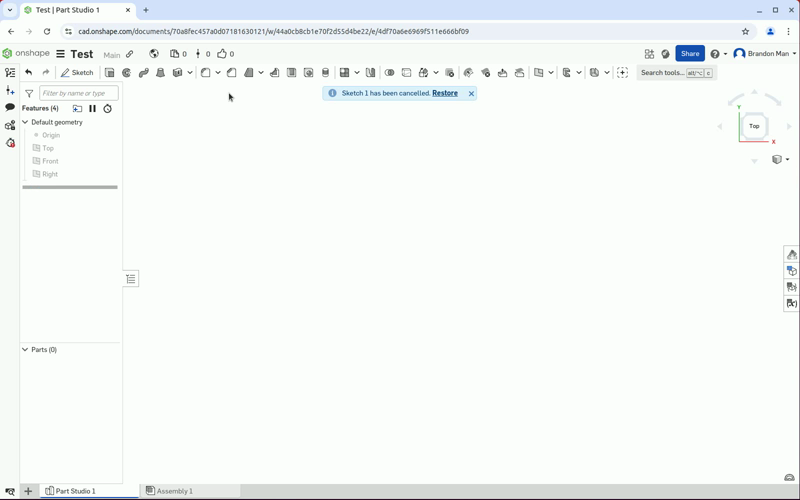
mouse_move(73, 352)
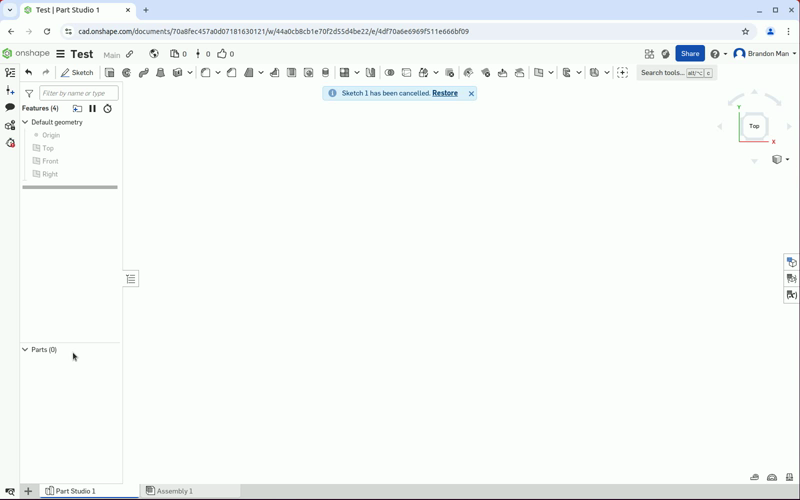
key(y)
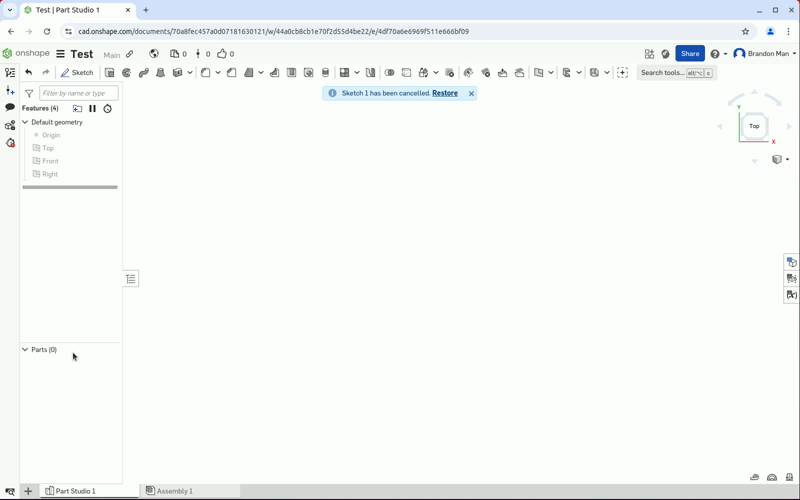
key(shift+p)
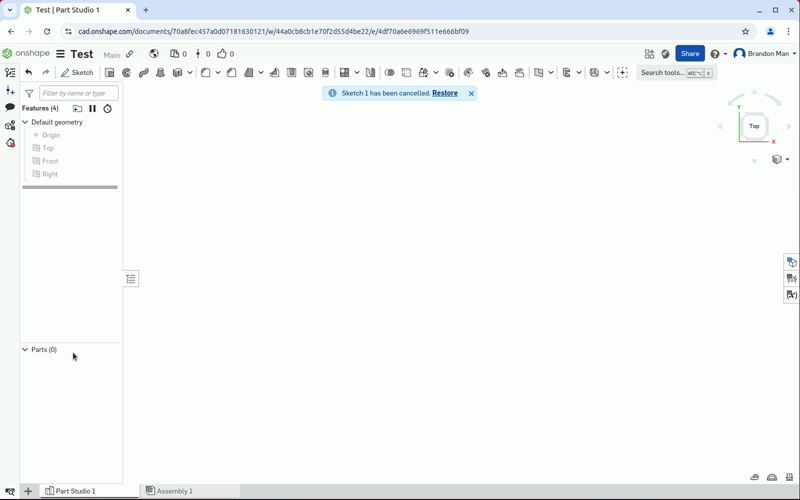
key(space)
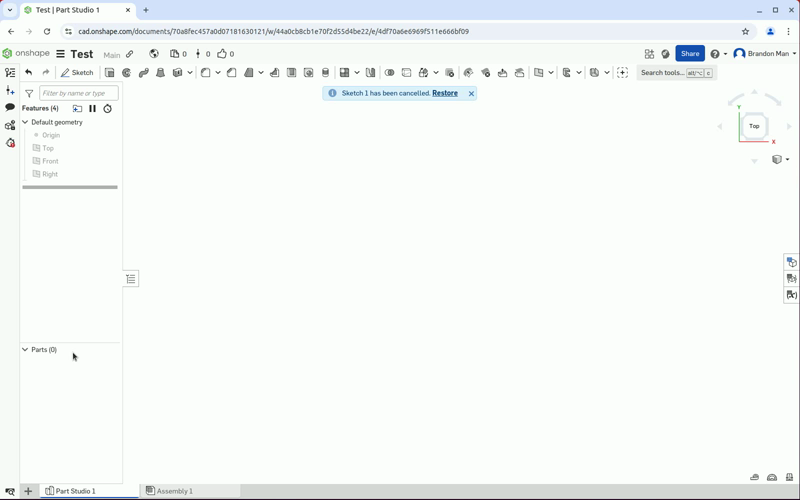
key_down(shift)
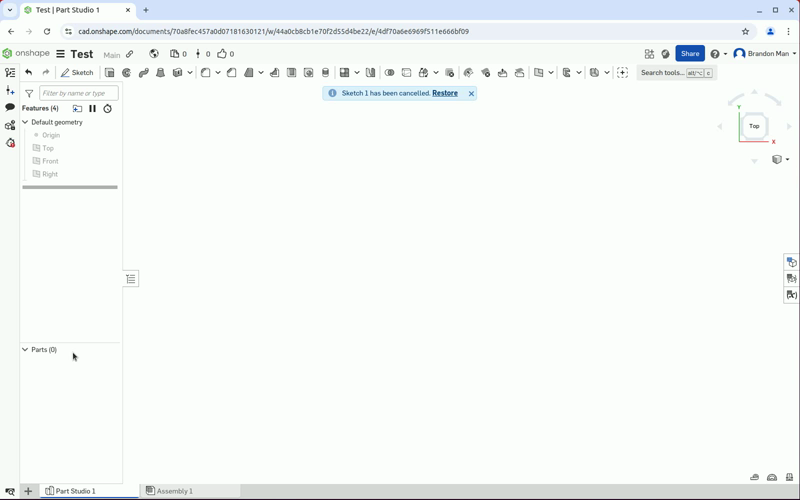
key(up)
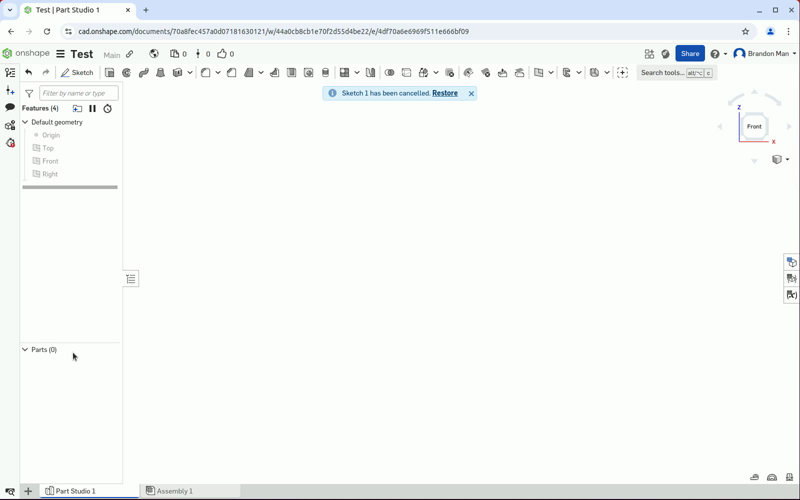
key_up(shift)
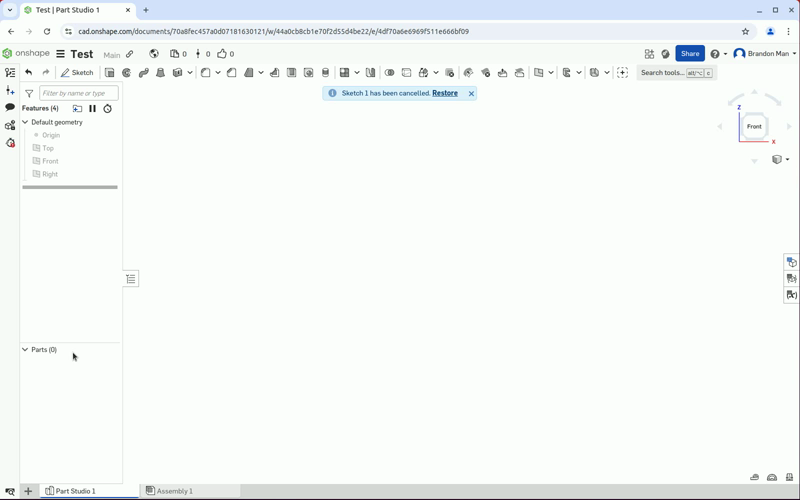
mouse_move(73, 352)
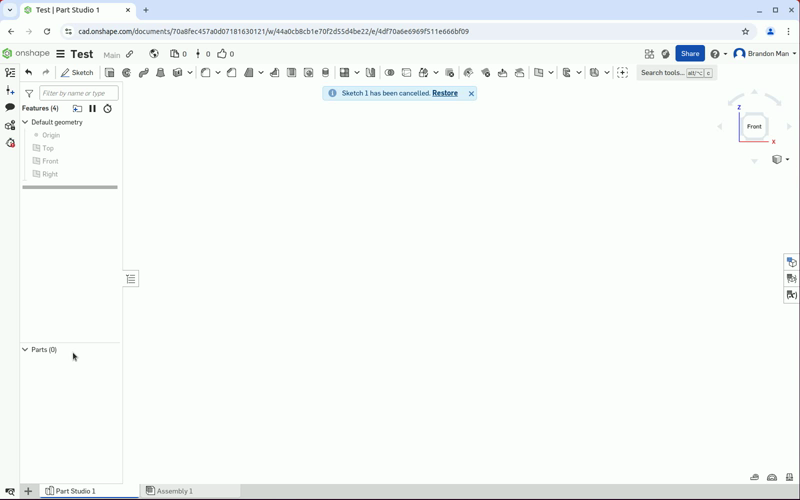
key(shift+y)
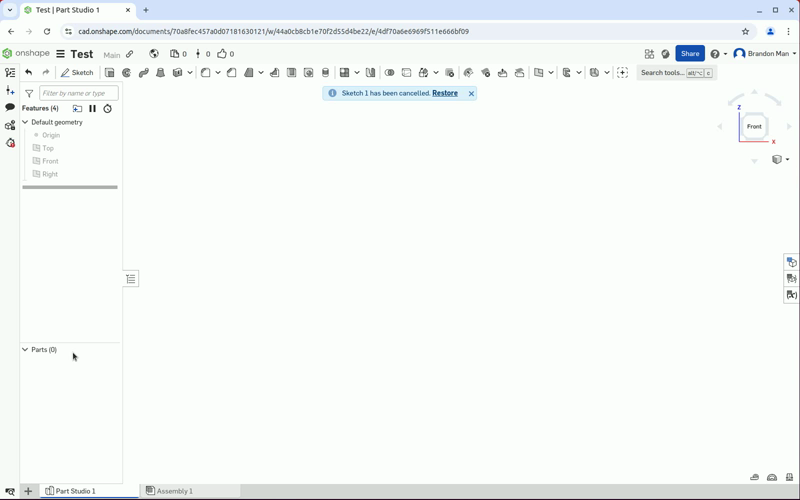
key(shift+s)
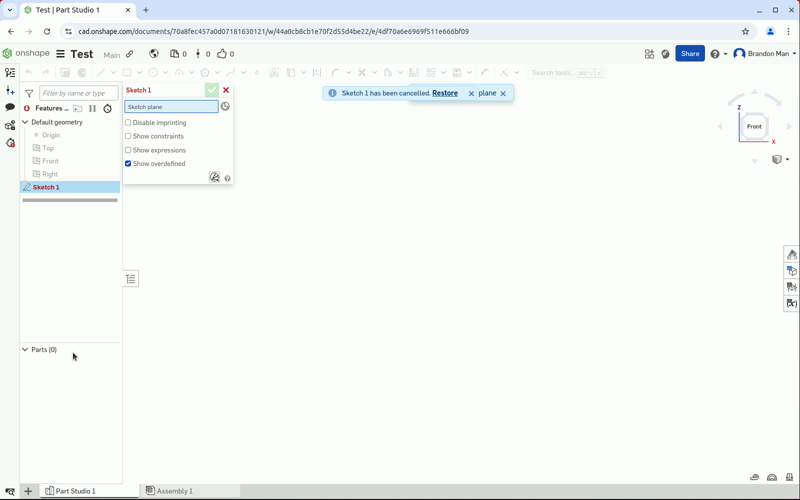
mouse_move(73, 163)
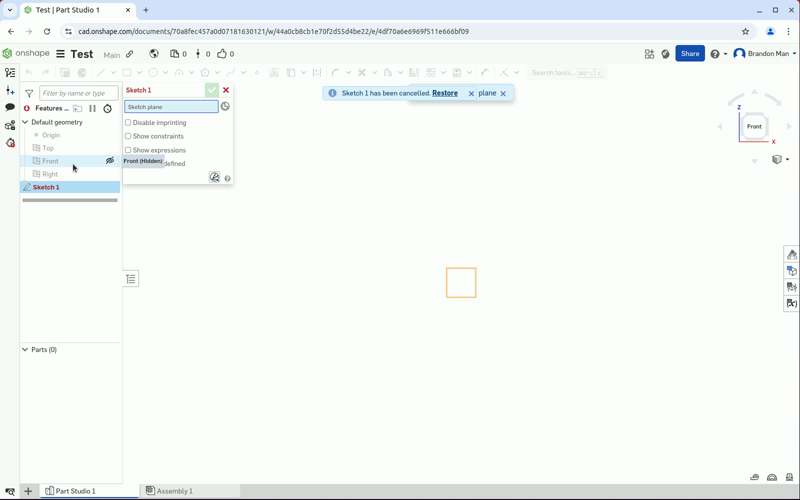
click(73, 163)
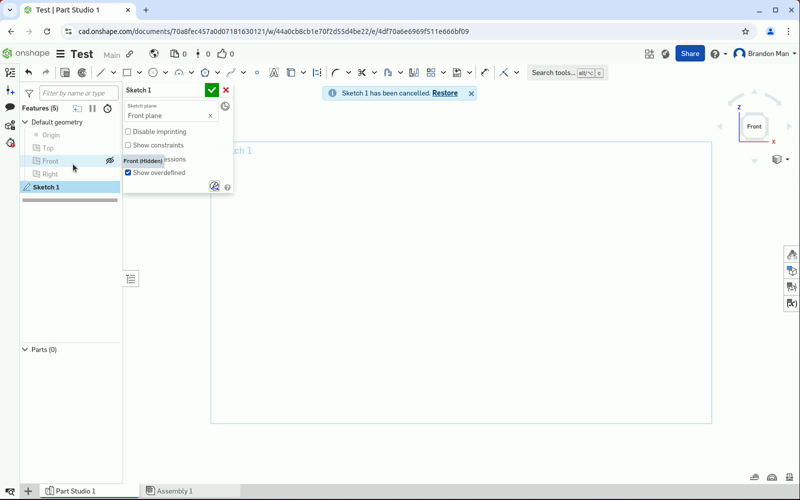
mouse_move(73, 352)
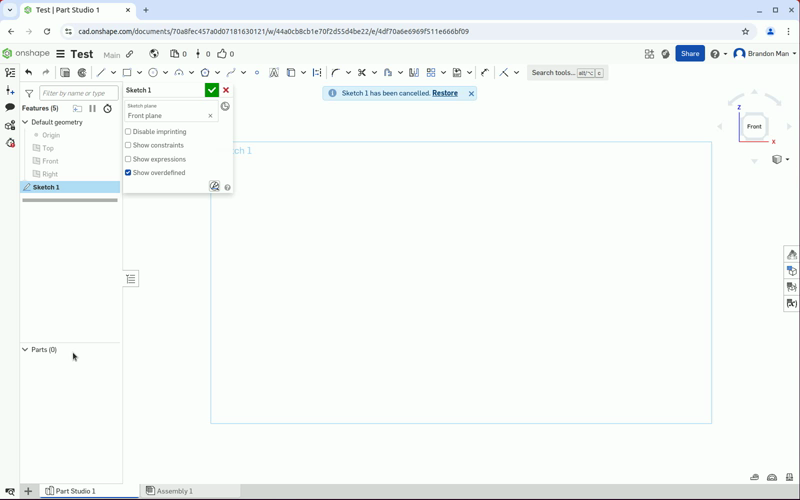
key(y)
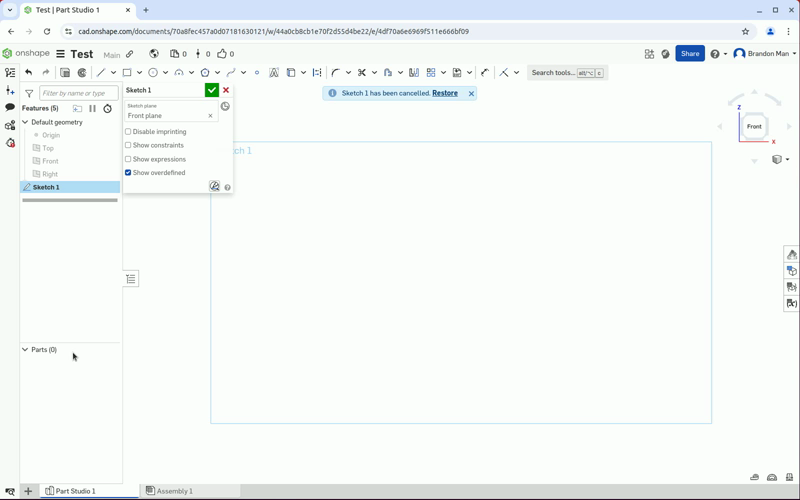
key(l)
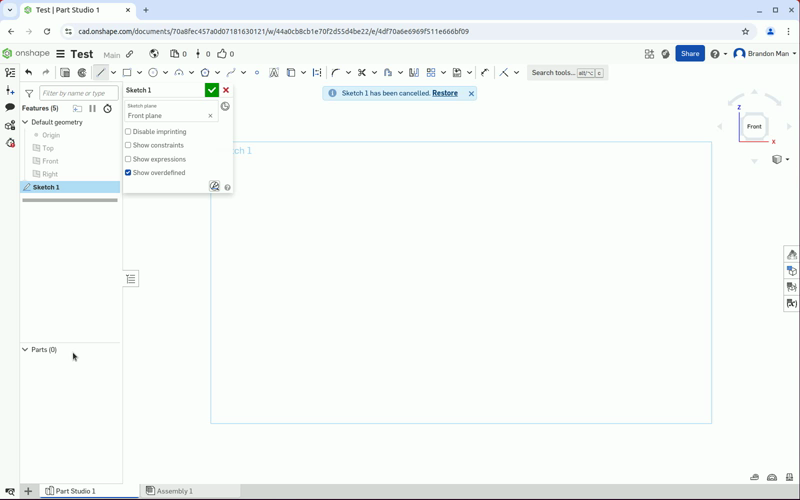
key_down(shift)
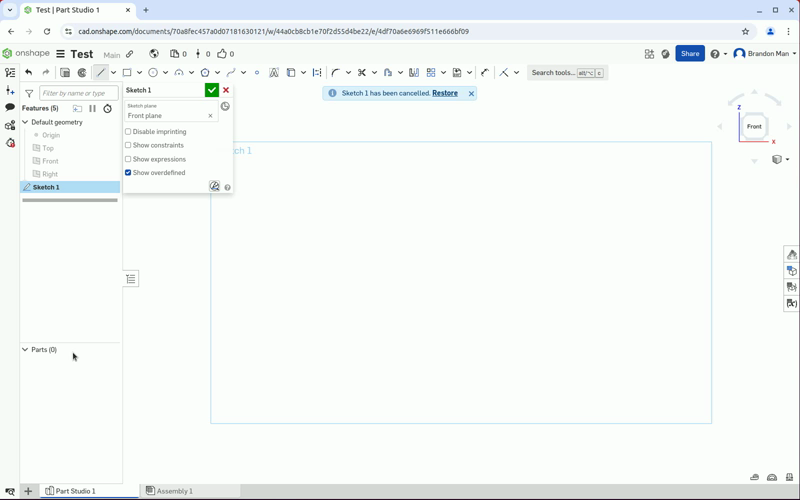
mouse_move(385, 339)
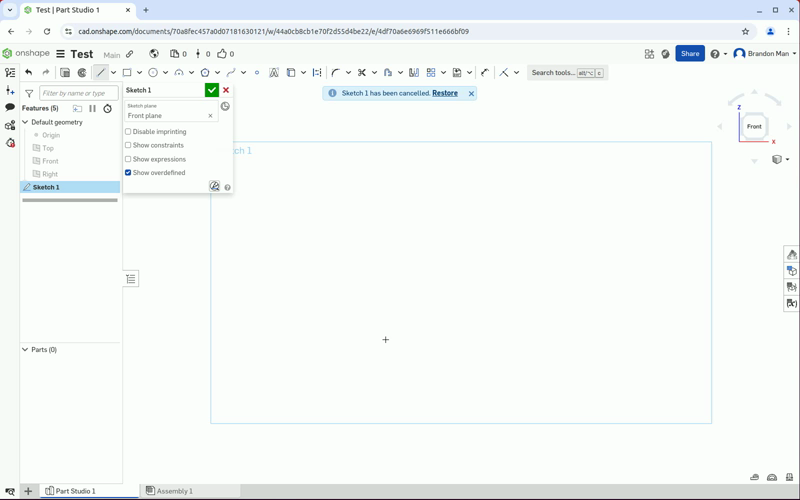
click(385, 339)
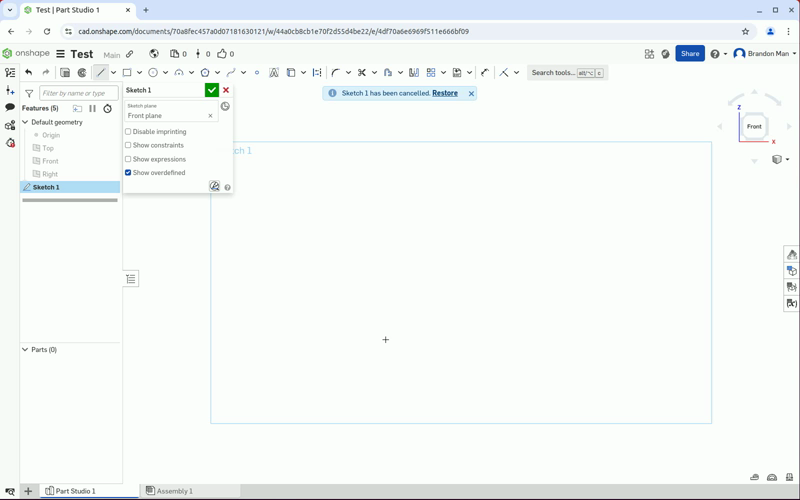
key_up(shift)
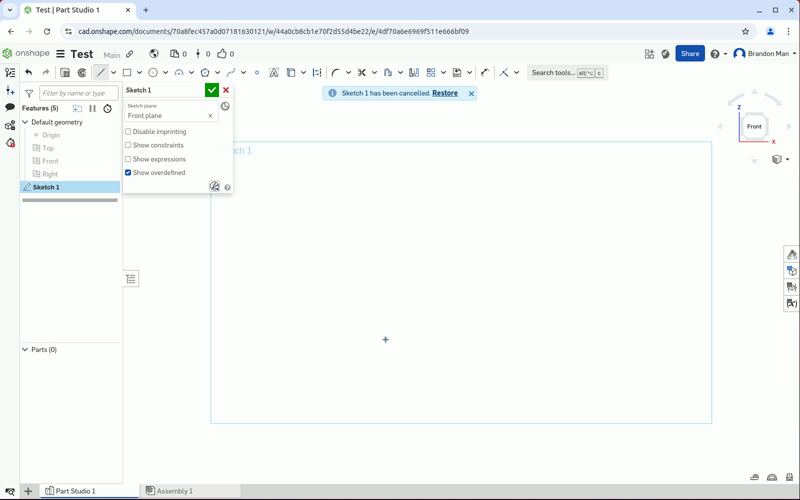
key_down(shift)
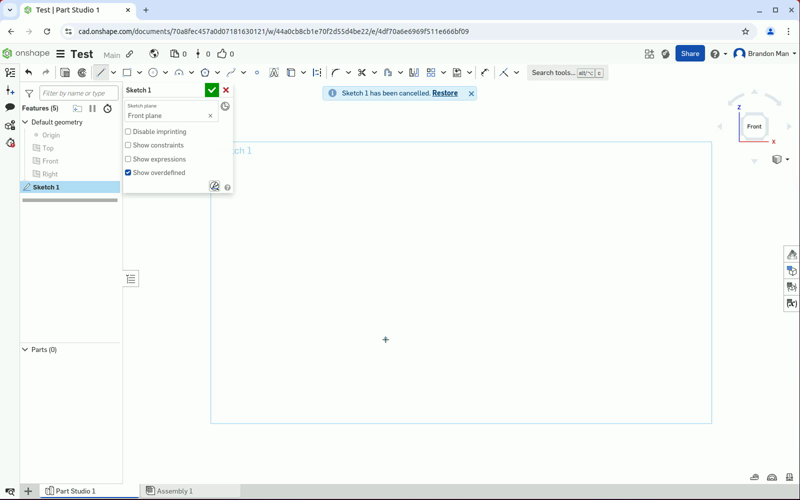
mouse_move(453, 339)
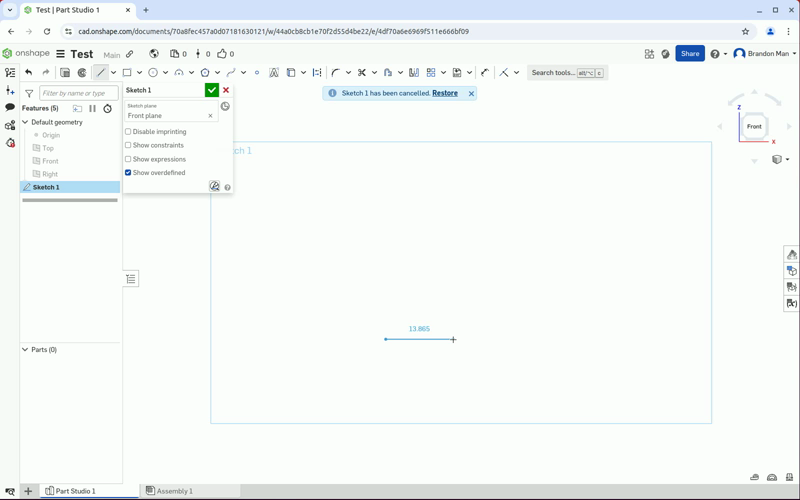
click(453, 339)
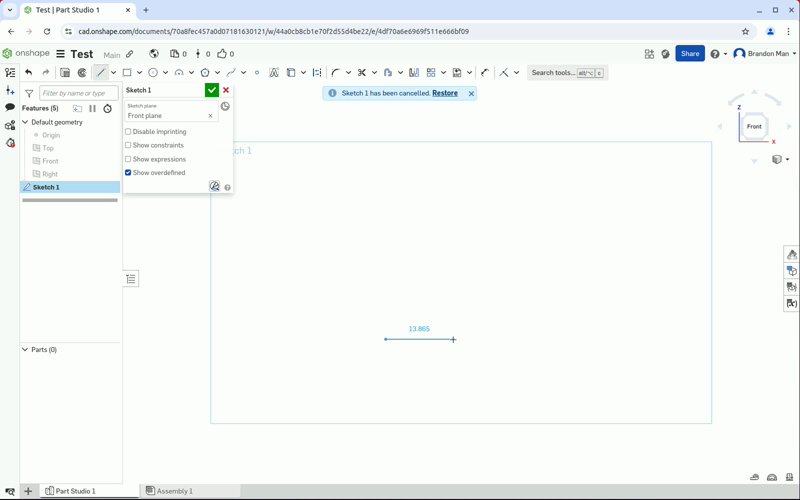
key_up(shift)
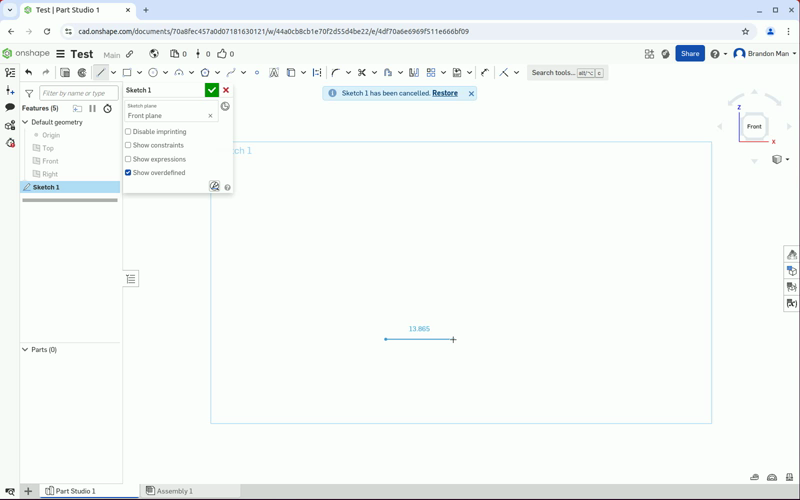
key(esc)
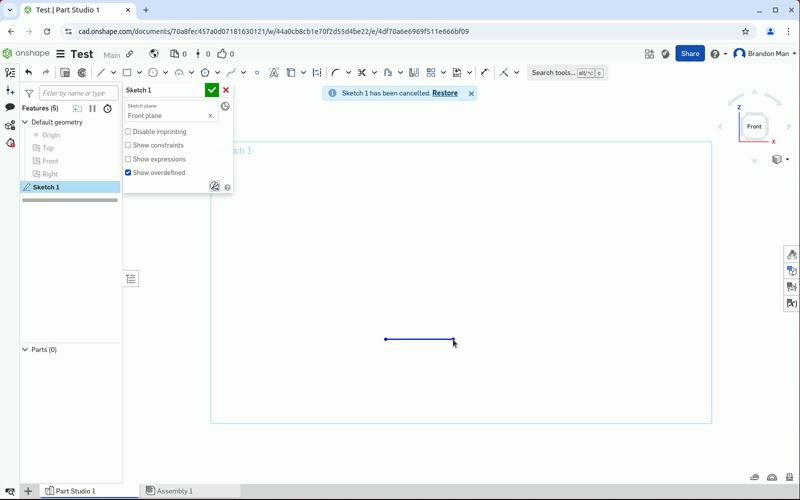
key(a)
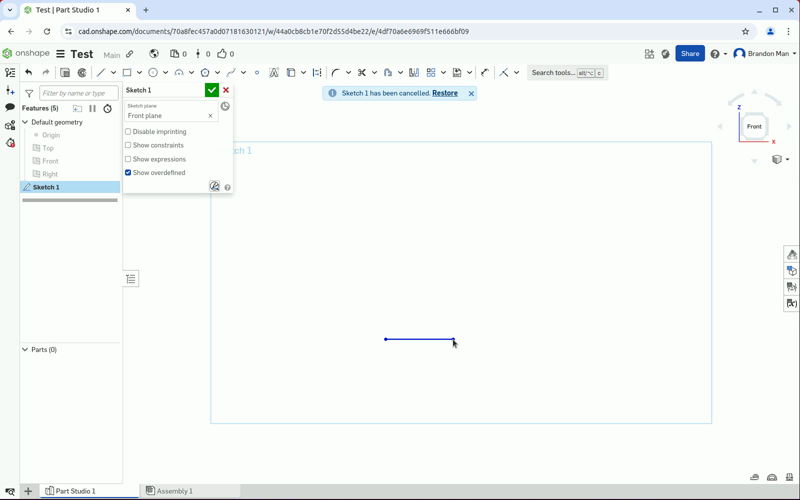
mouse_move(453, 339)
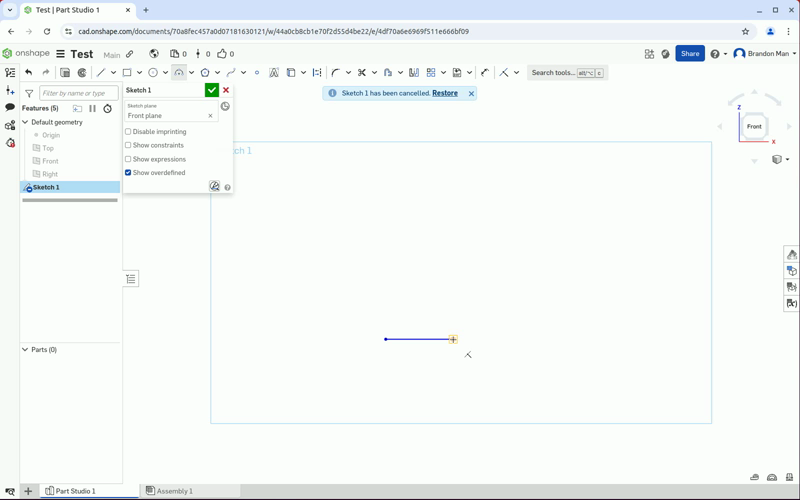
click(453, 339)
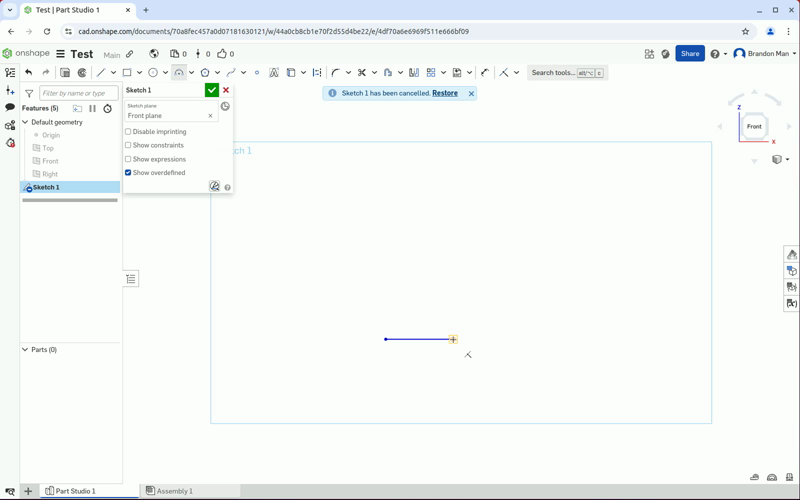
key_down(shift)
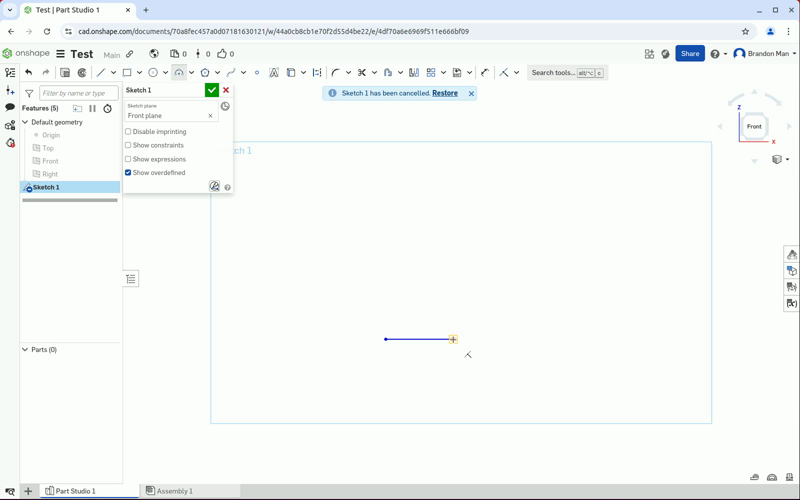
mouse_move(483, 309)
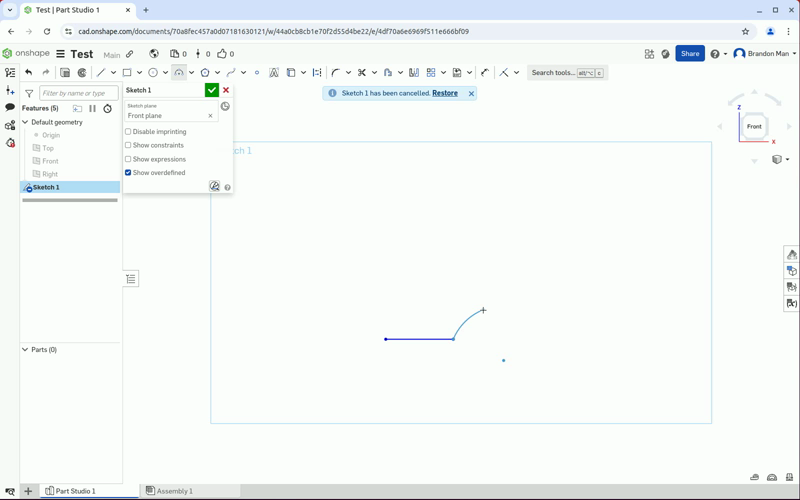
click(483, 309)
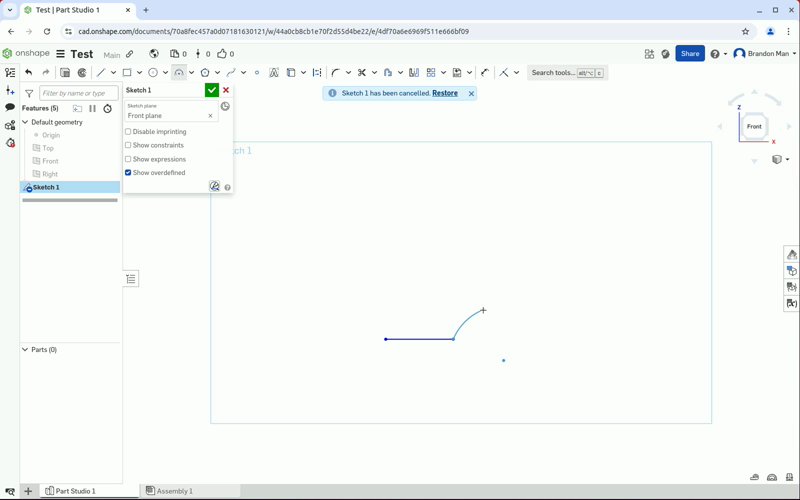
mouse_move(474, 330)
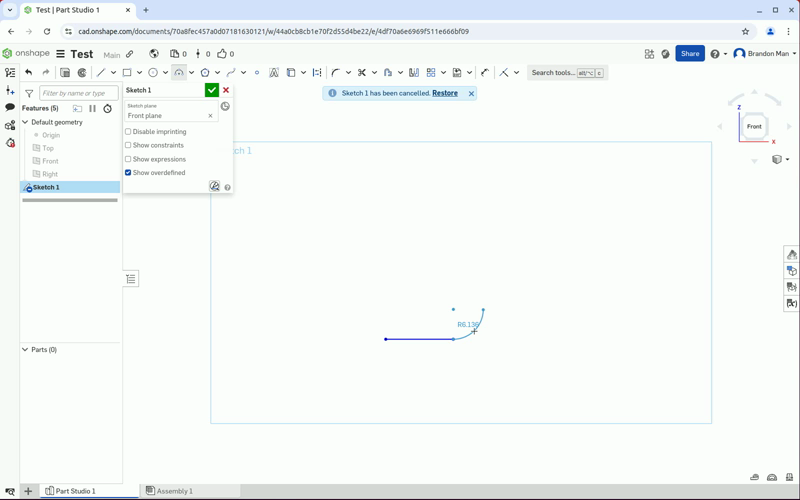
click(474, 330)
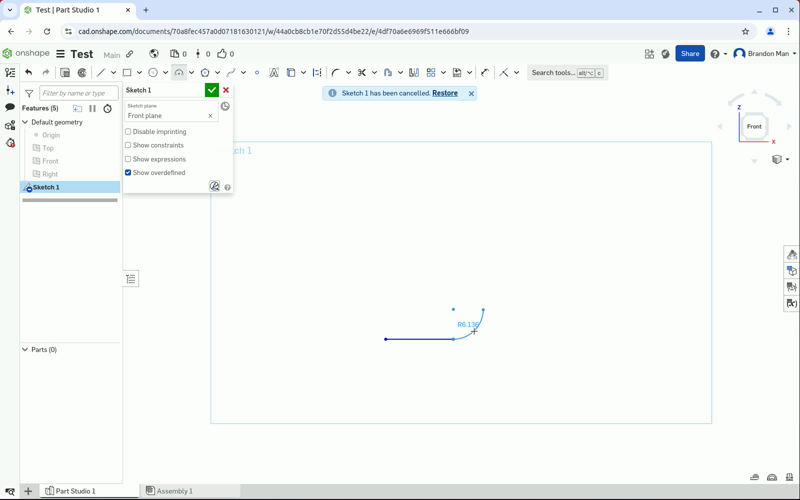
key_up(shift)
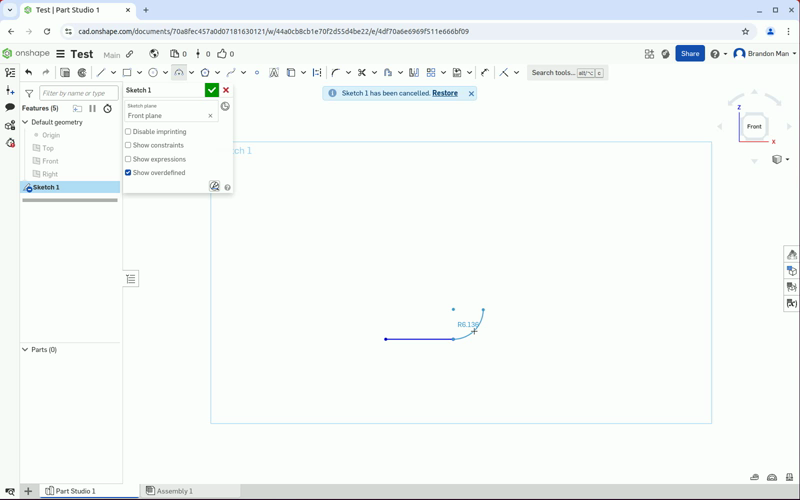
key(esc)
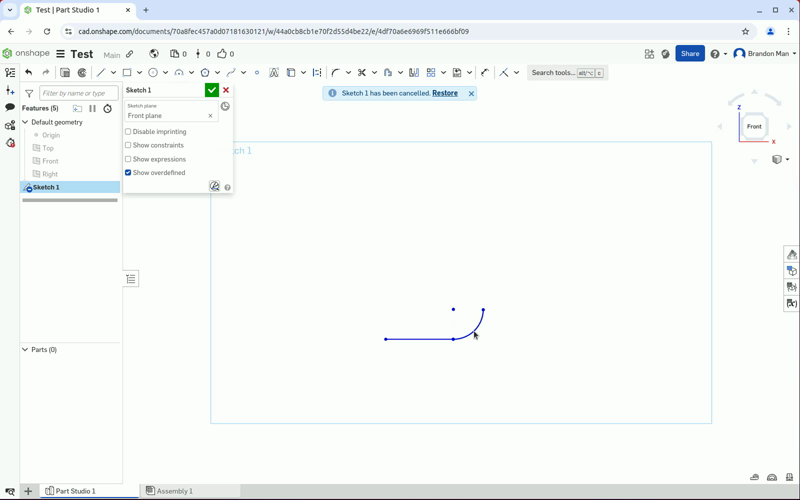
key(l)
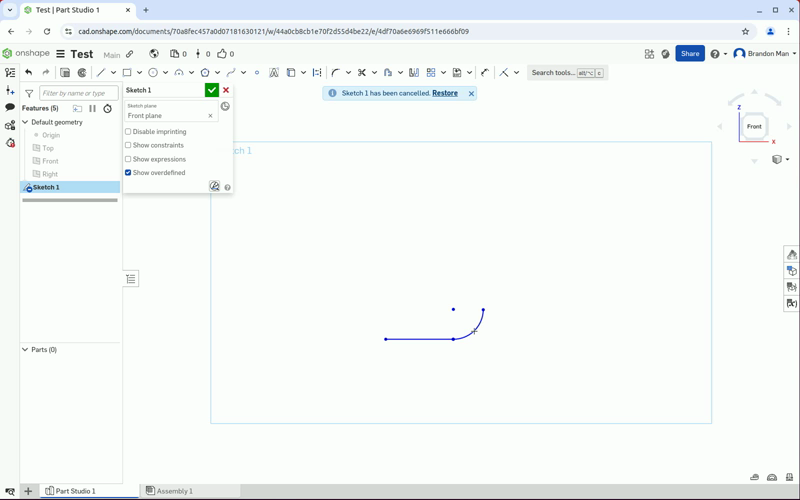
mouse_move(483, 309)
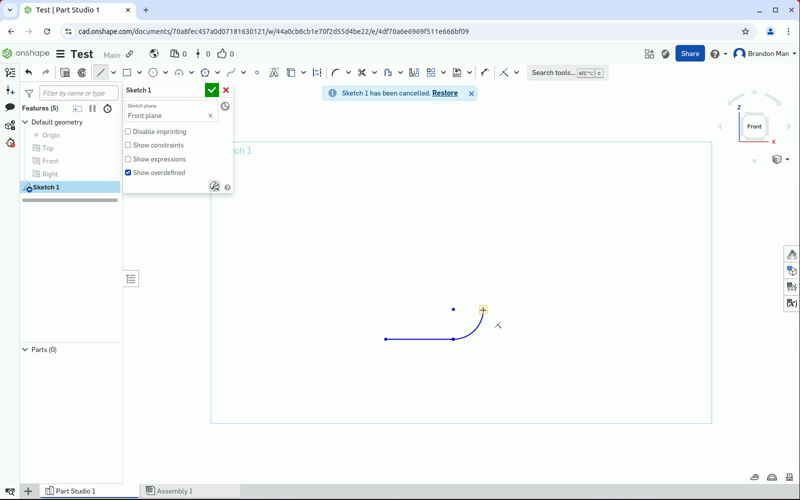
click(483, 309)
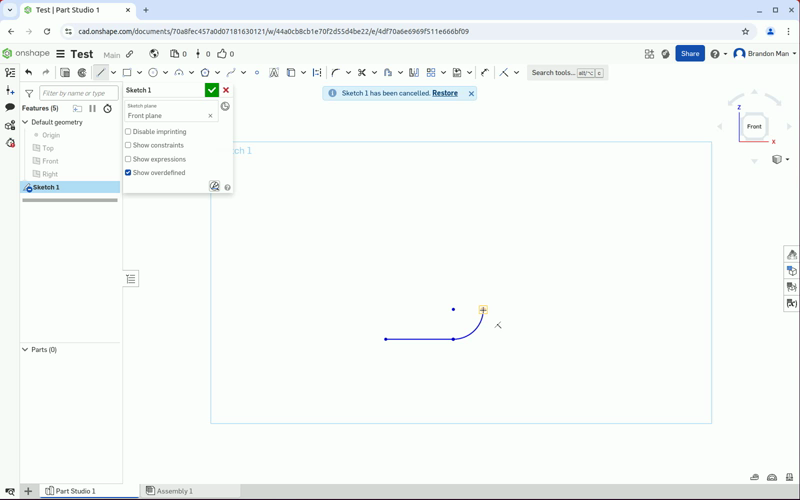
key_down(shift)
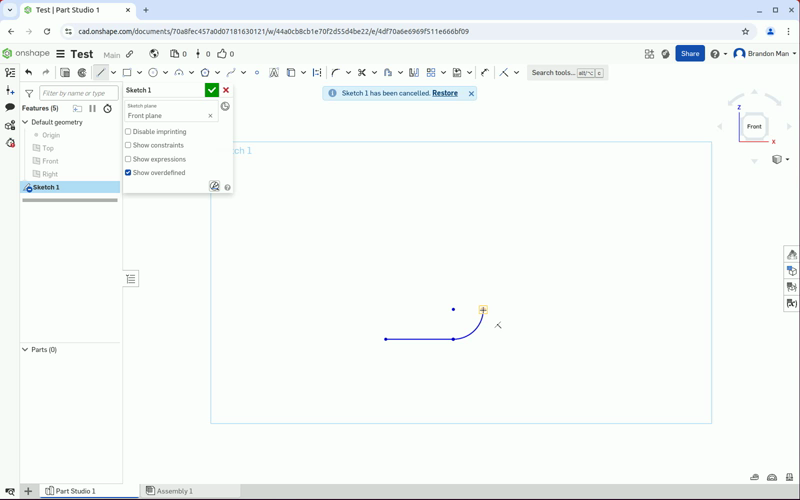
mouse_move(513, 309)
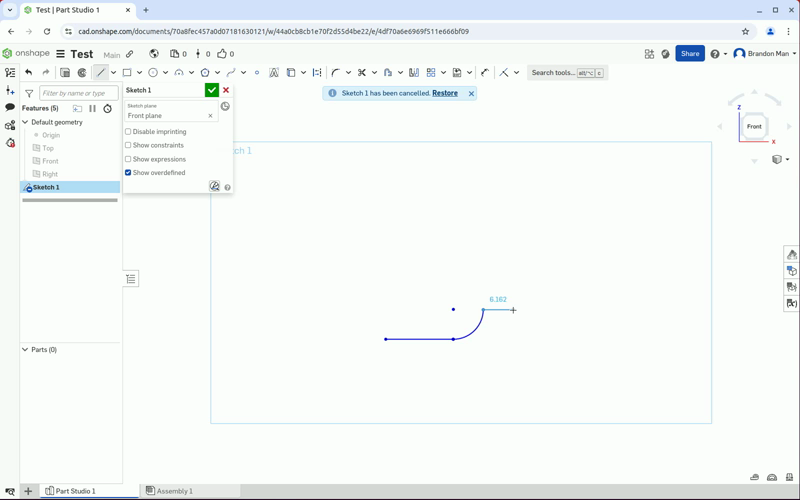
mouse_move(483, 287)
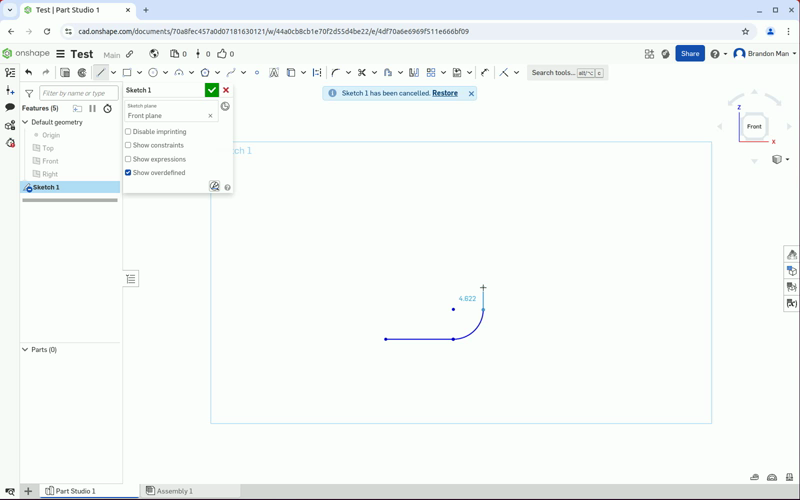
click(483, 287)
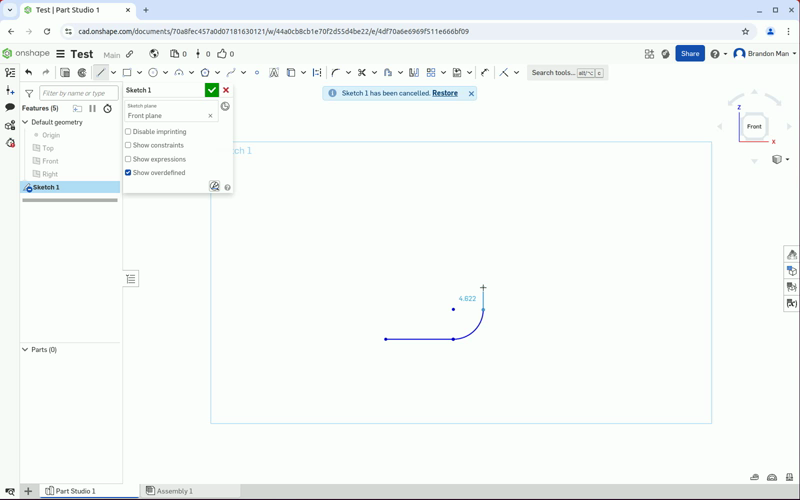
key_up(shift)
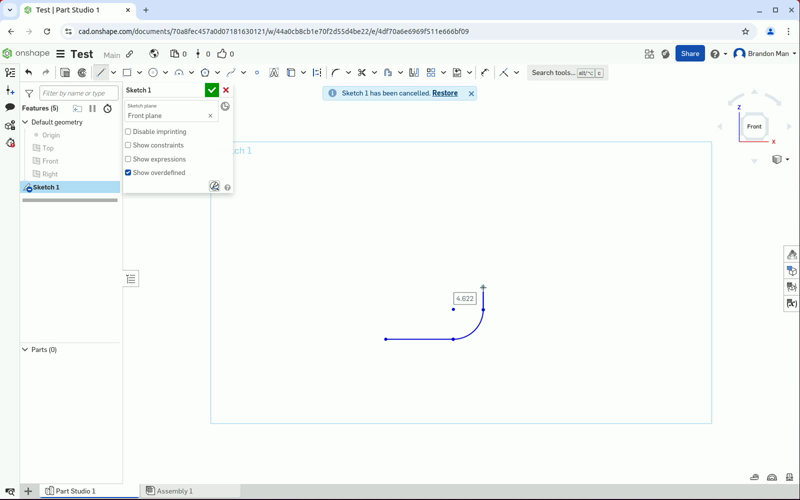
key_down(shift)
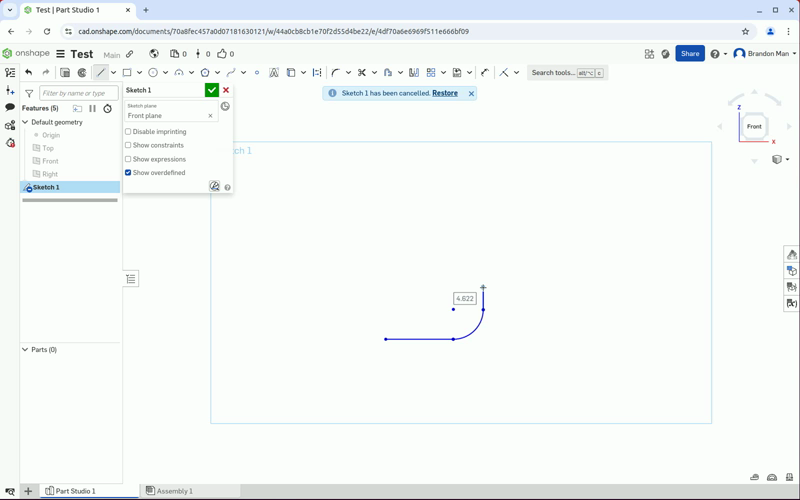
mouse_move(550, 287)
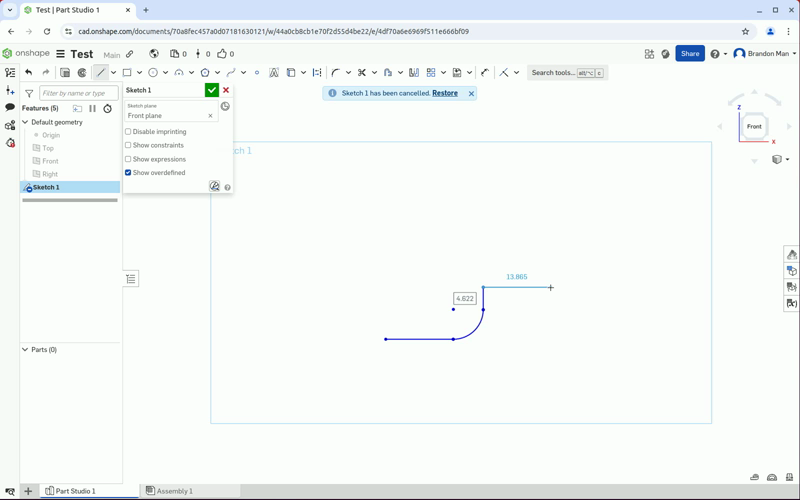
click(550, 287)
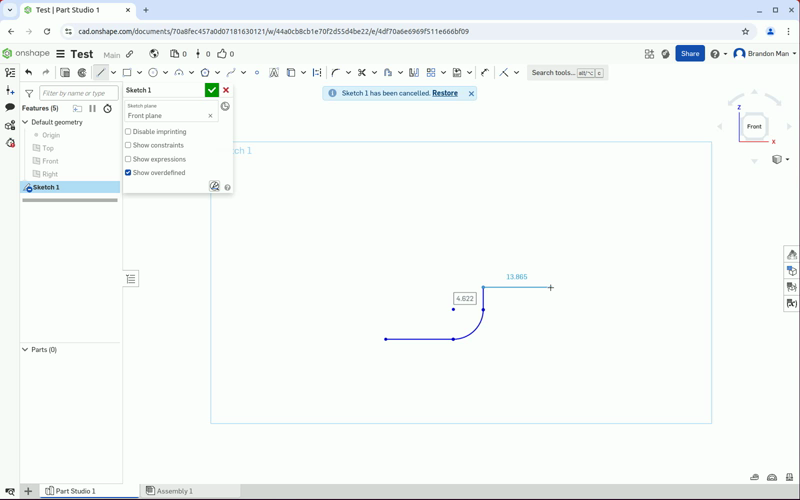
key_up(shift)
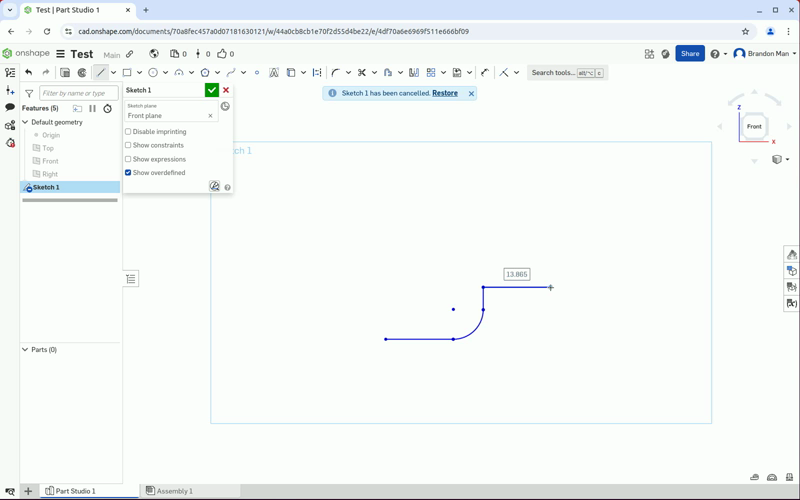
key_down(shift)
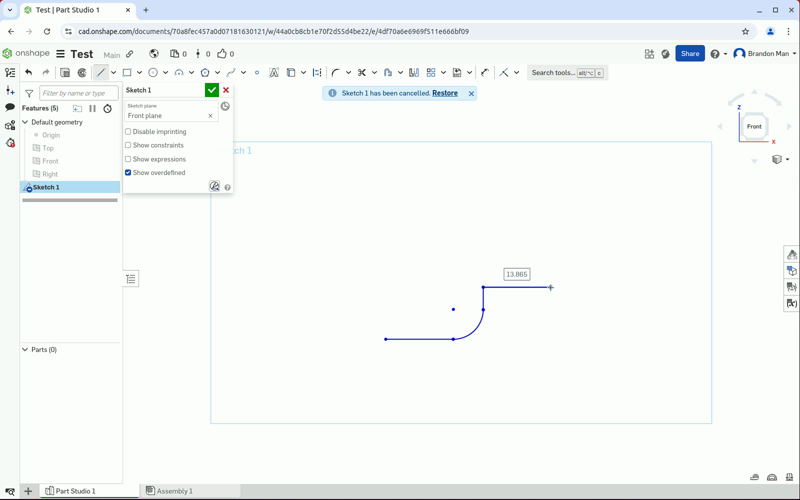
mouse_move(580, 287)
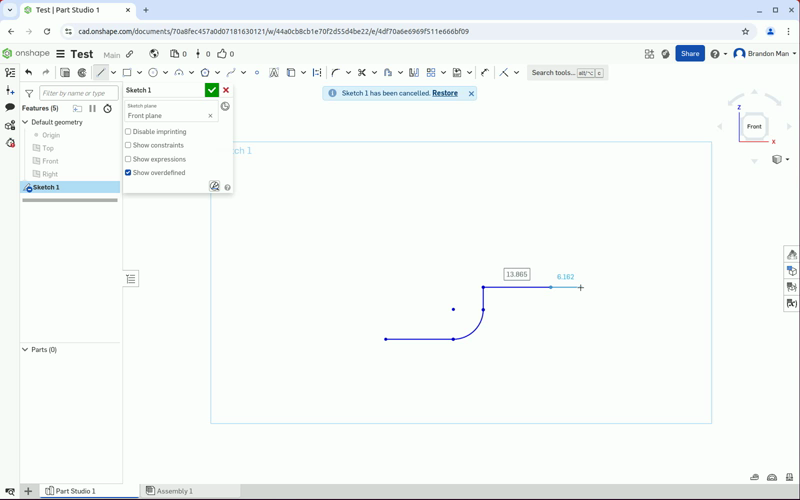
mouse_move(550, 264)
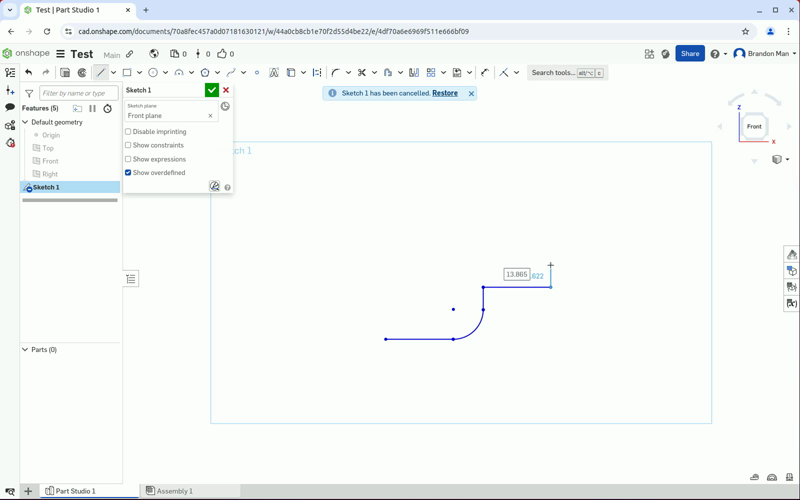
click(550, 264)
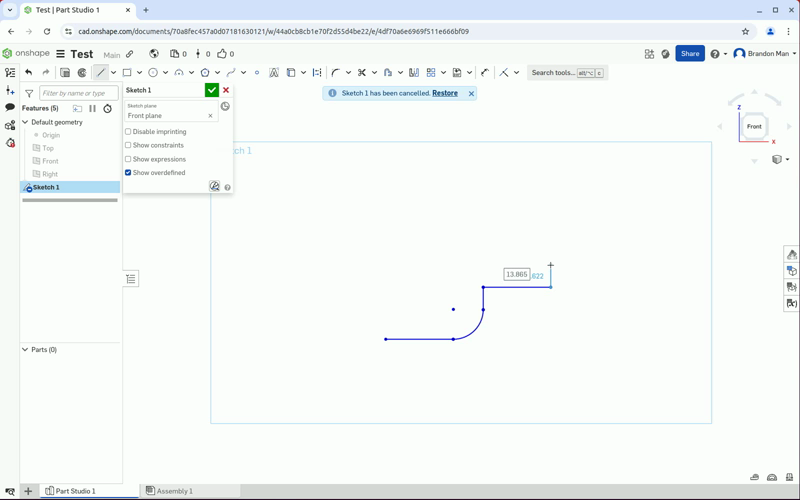
key_up(shift)
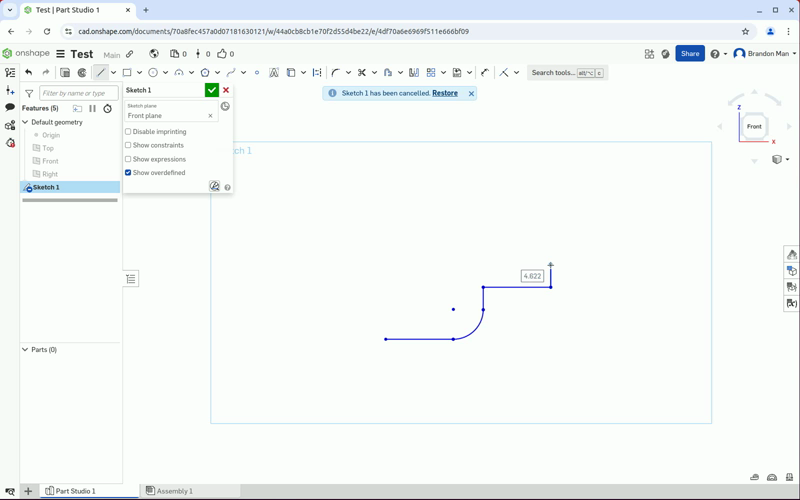
key_down(shift)
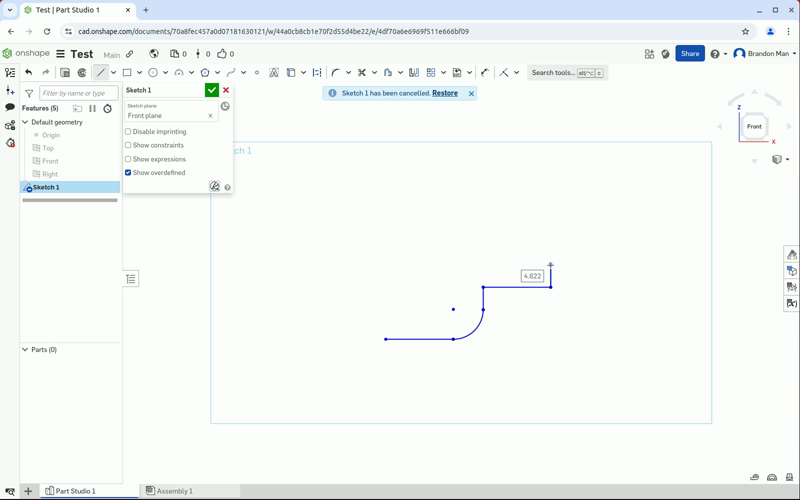
mouse_move(437, 264)
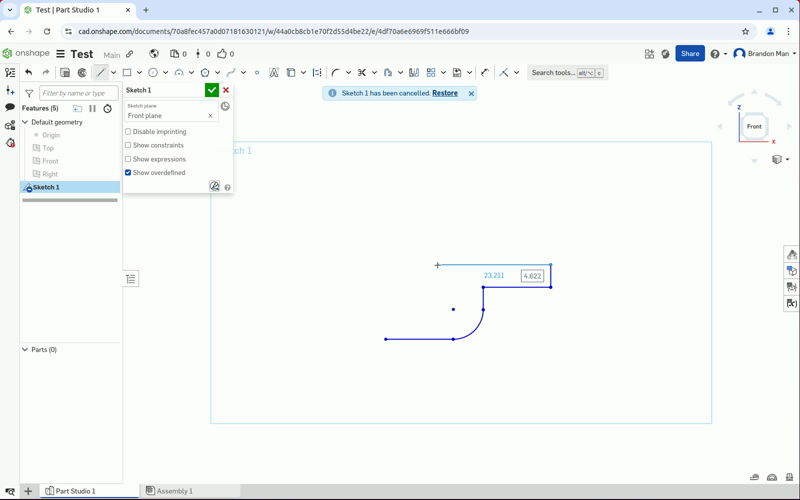
click(437, 264)
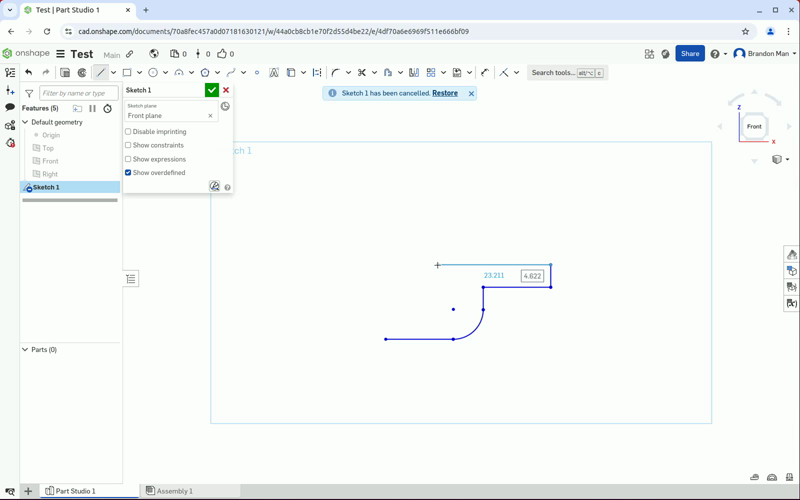
key_up(shift)
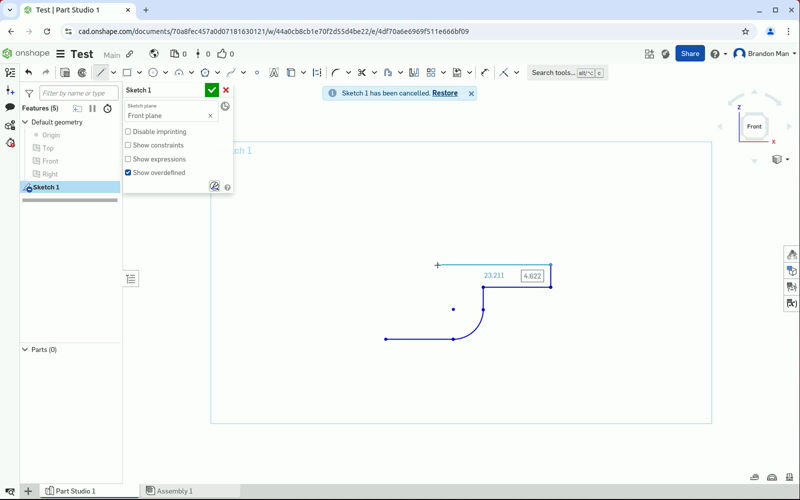
key(esc)
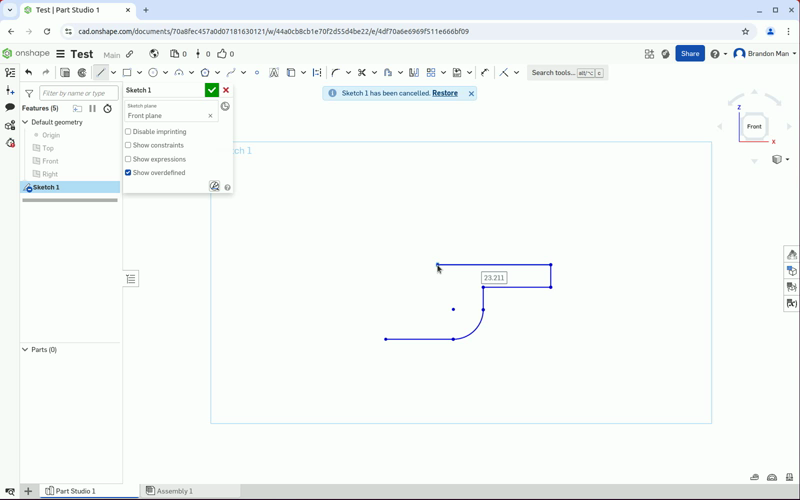
key(a)
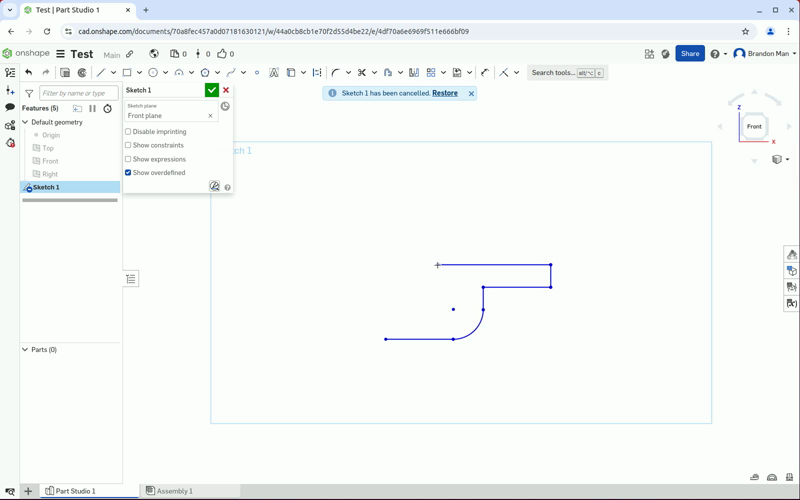
mouse_move(437, 264)
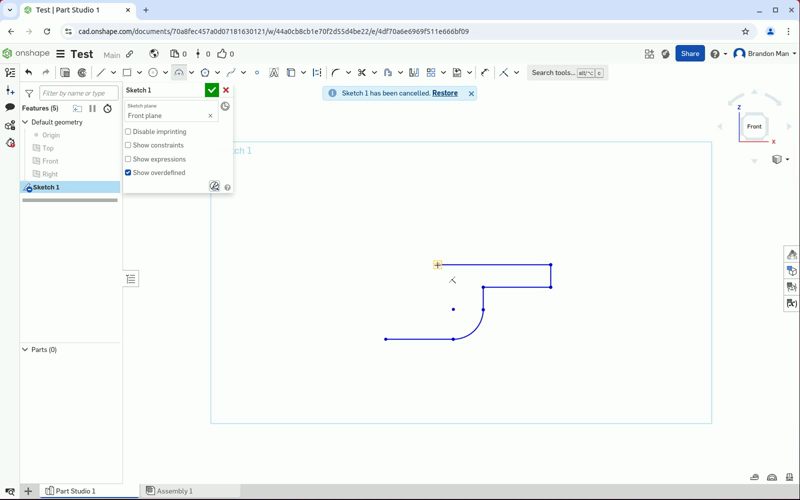
click(437, 264)
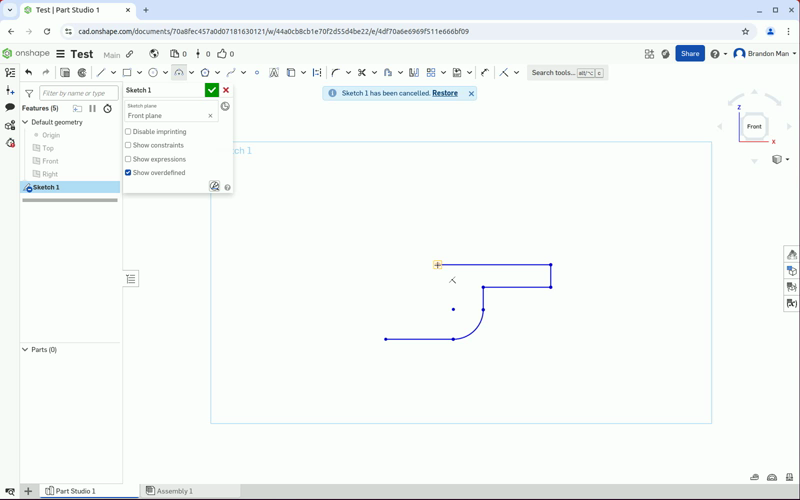
key_down(shift)
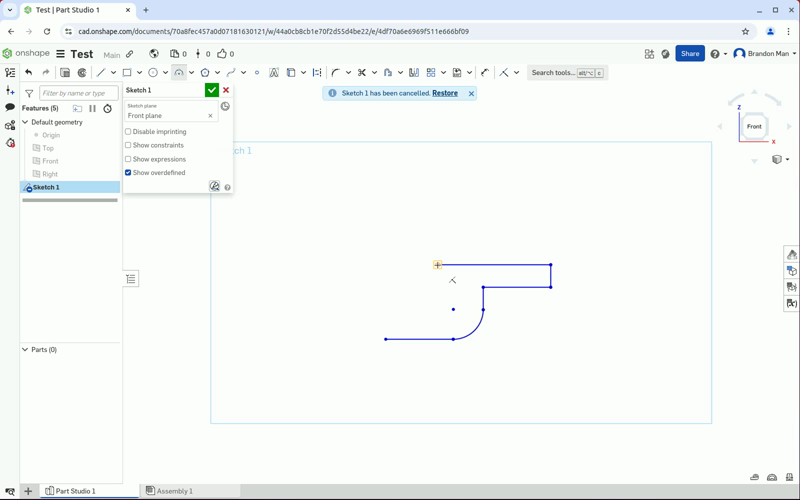
mouse_move(408, 294)
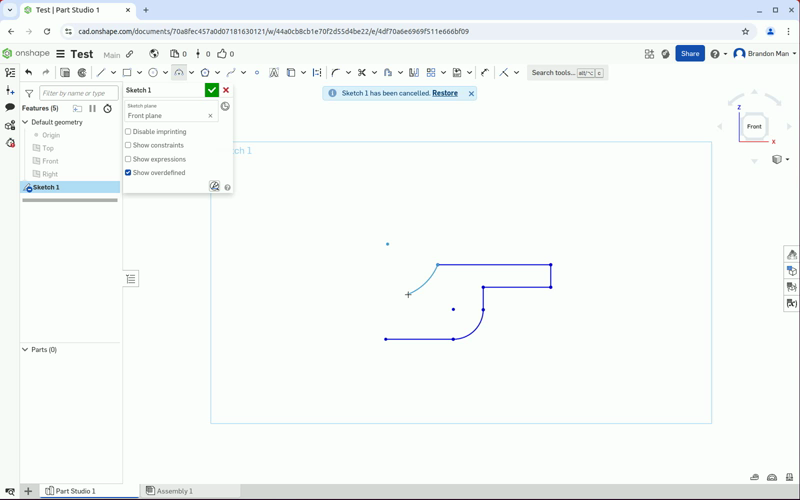
click(408, 294)
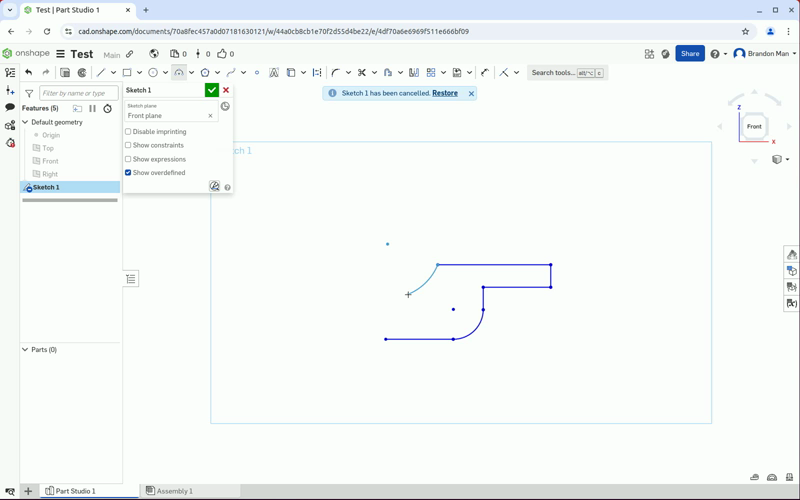
mouse_move(416, 273)
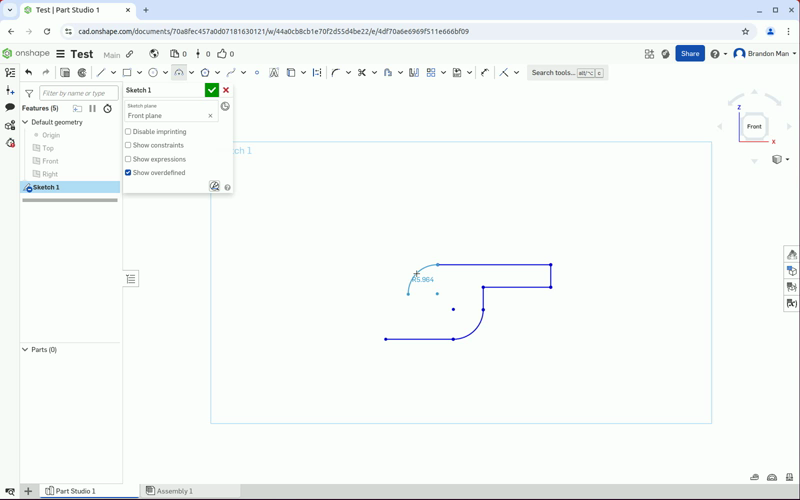
click(416, 273)
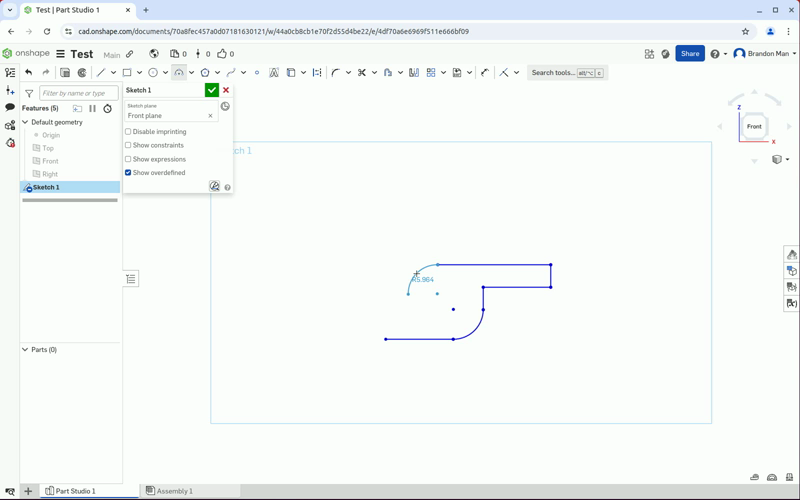
key_up(shift)
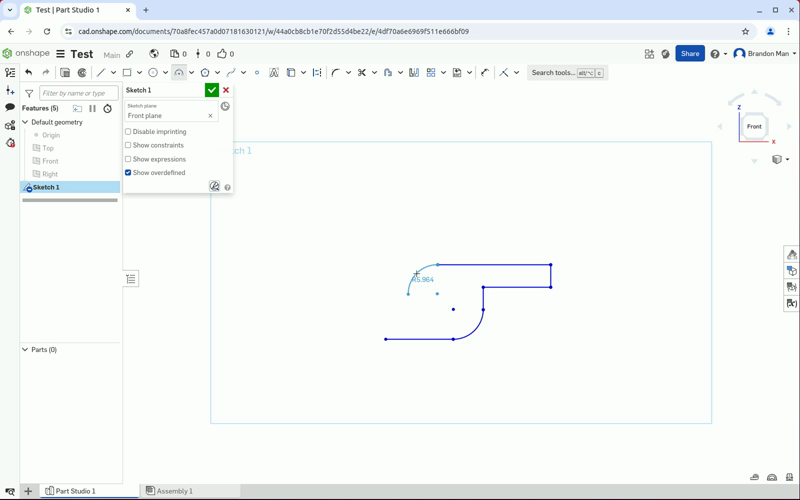
key(esc)
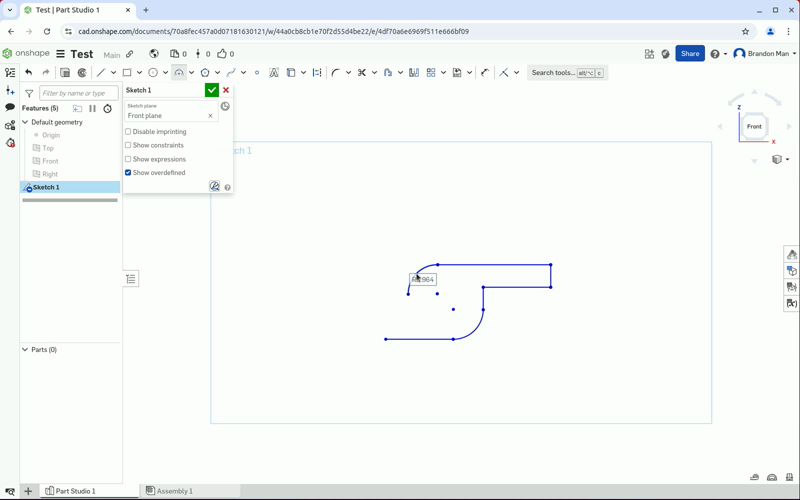
key(l)
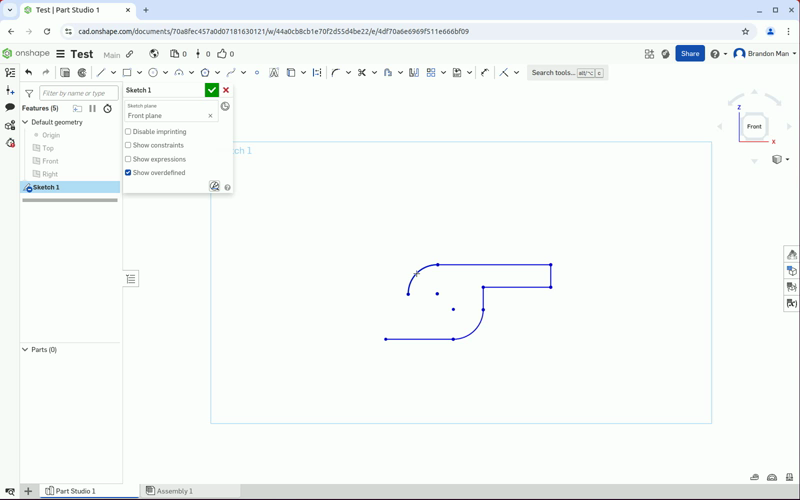
mouse_move(408, 294)
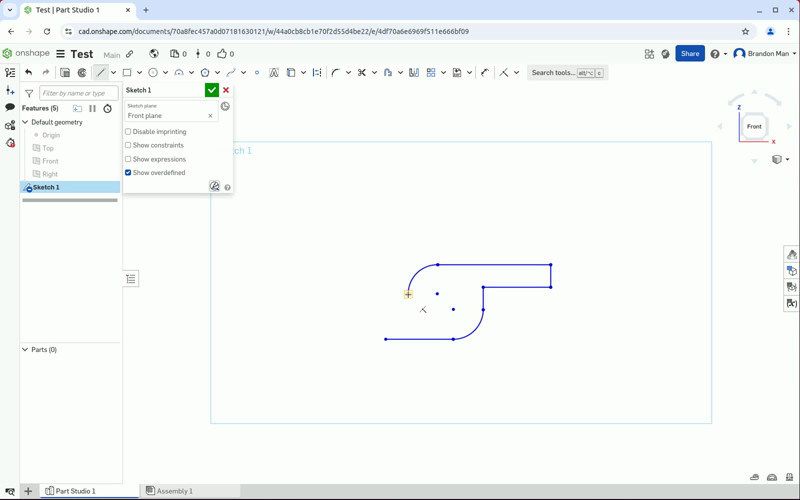
click(408, 294)
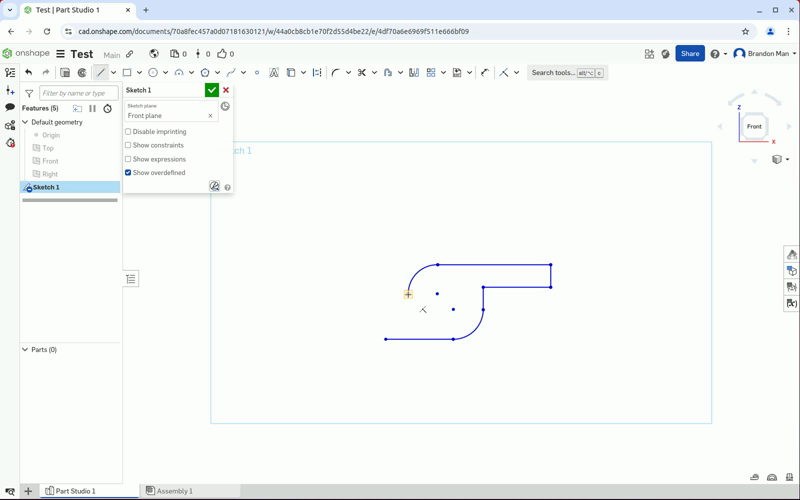
key_down(shift)
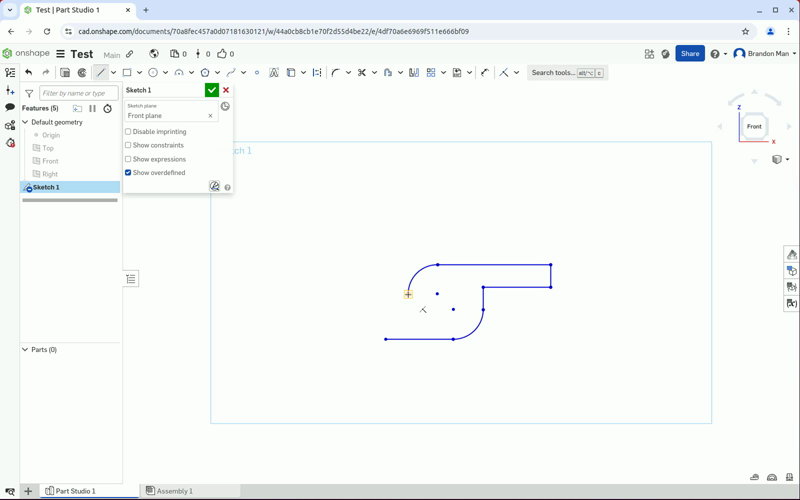
mouse_move(438, 294)
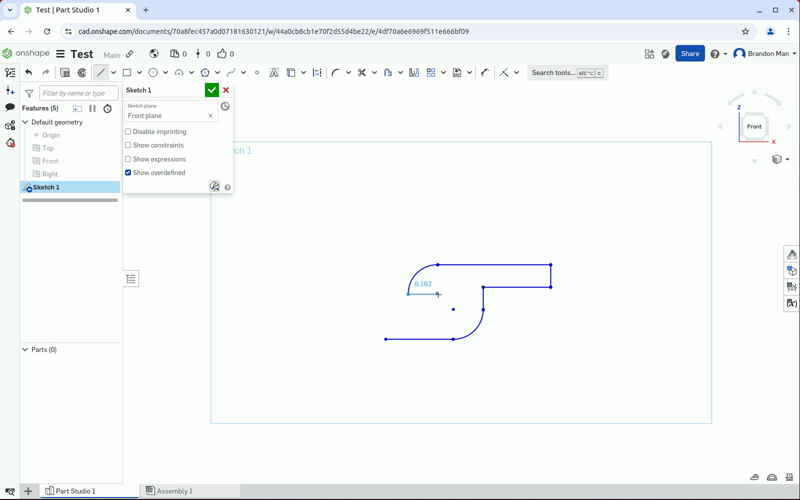
mouse_move(408, 316)
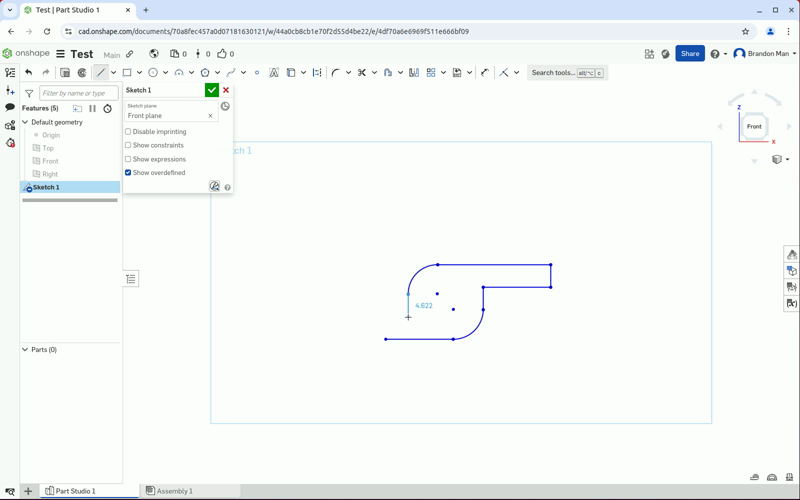
click(408, 316)
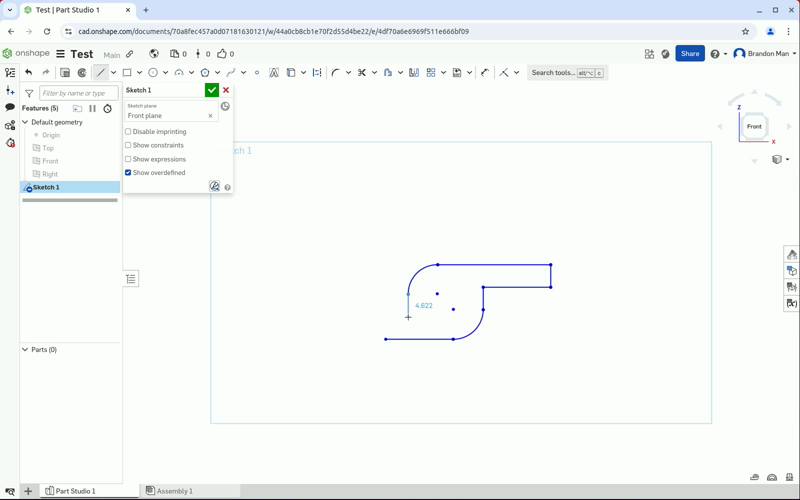
key_up(shift)
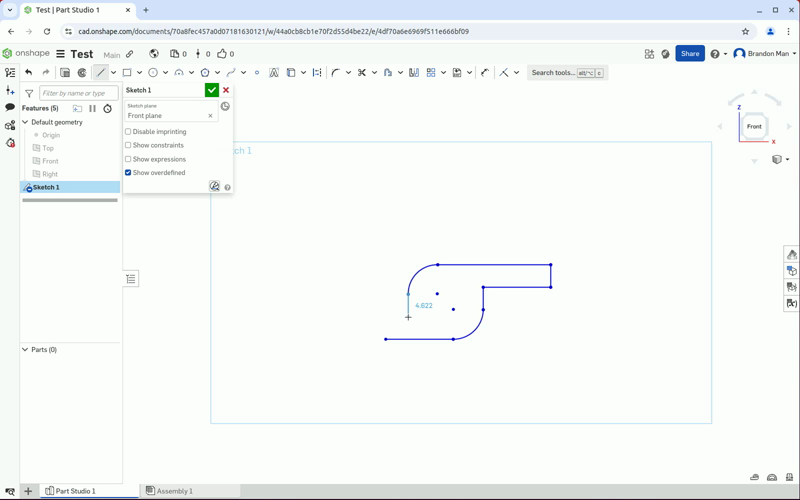
key_down(shift)
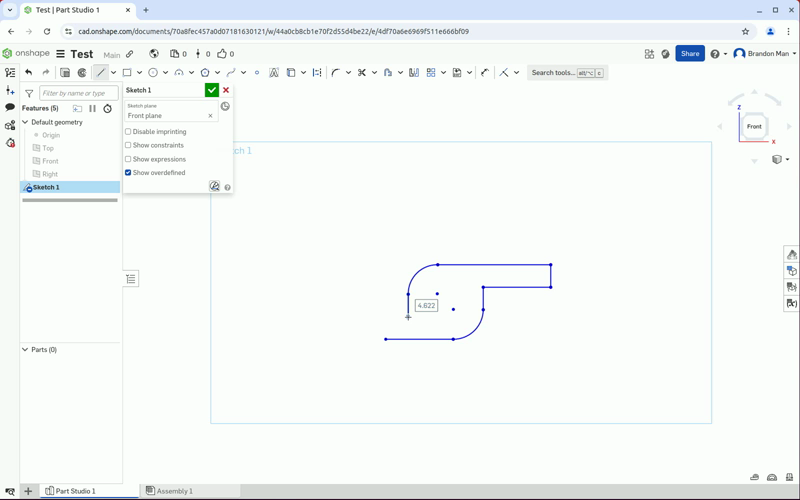
mouse_move(438, 316)
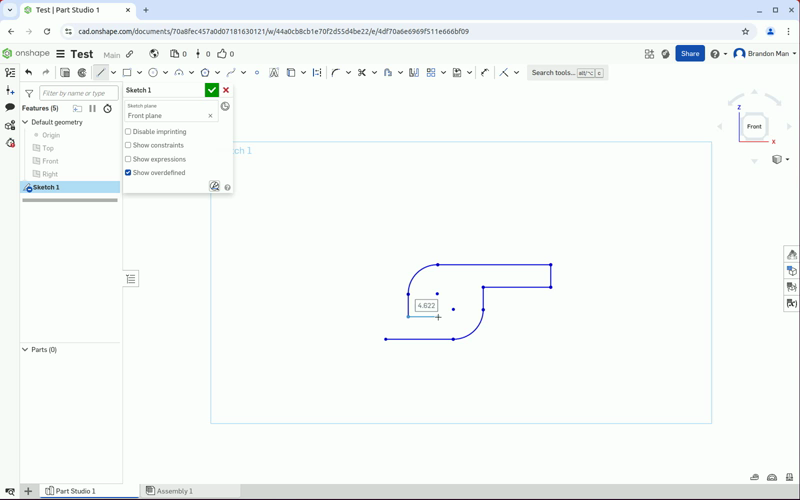
mouse_move(385, 316)
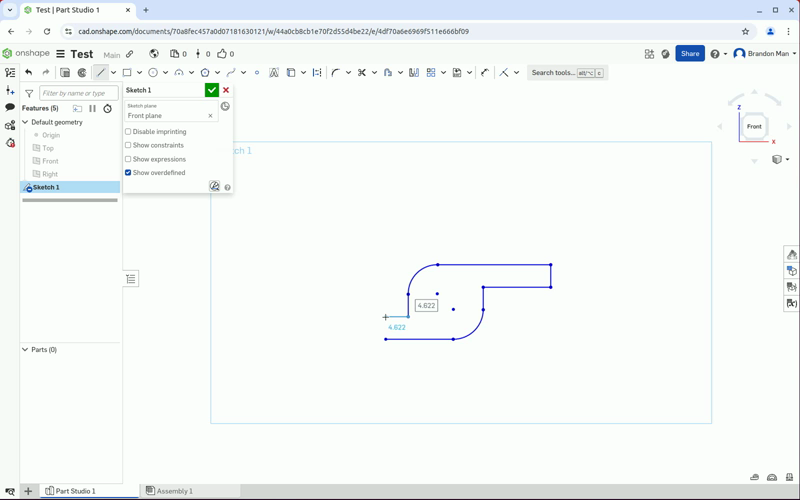
click(385, 316)
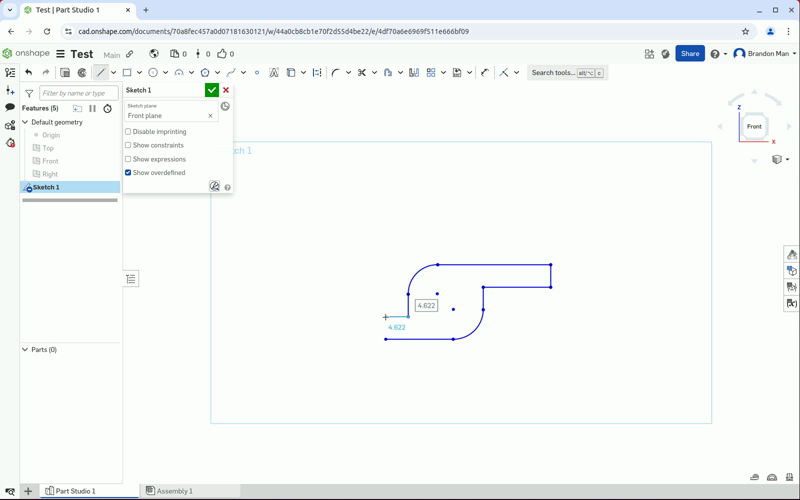
key_up(shift)
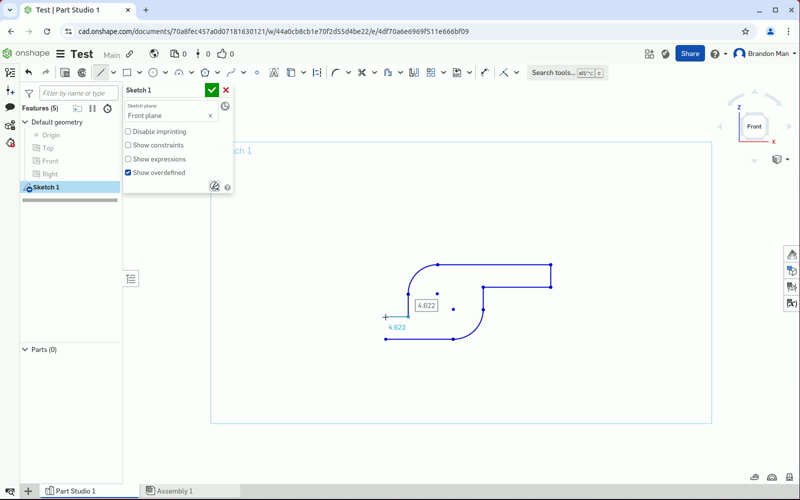
mouse_move(415, 316)
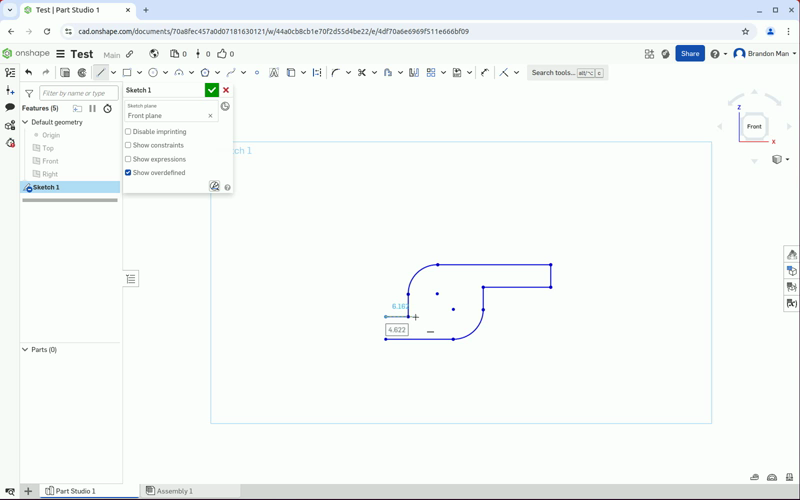
key_down(shift)
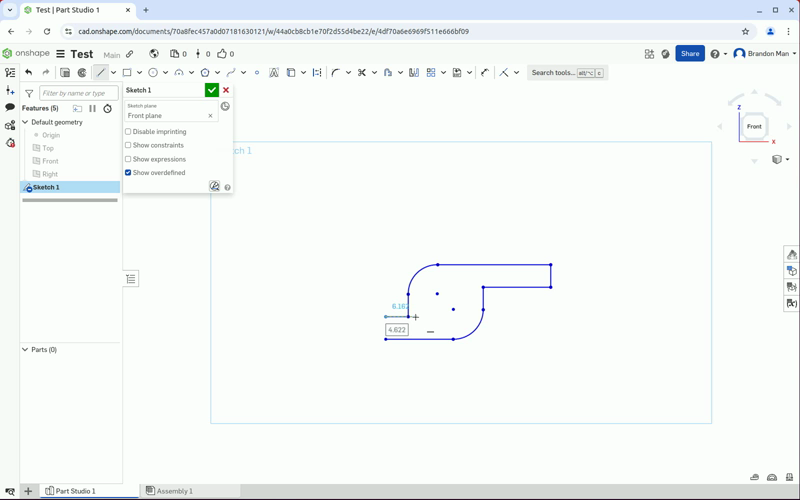
mouse_move(385, 339)
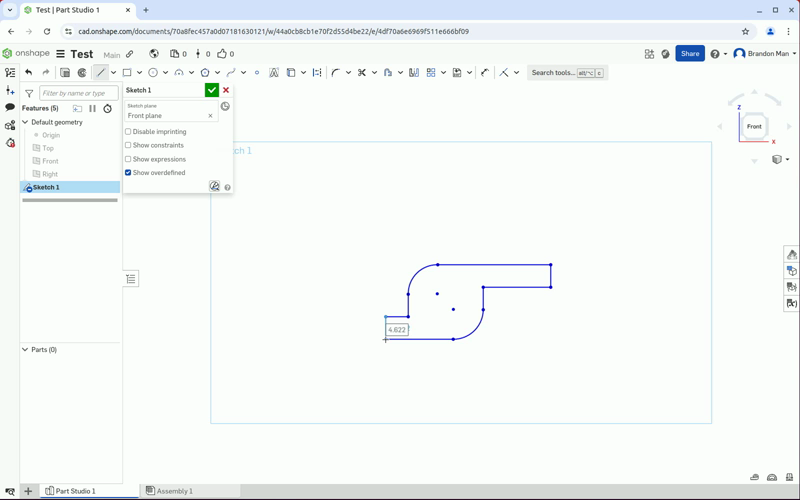
key_up(shift)
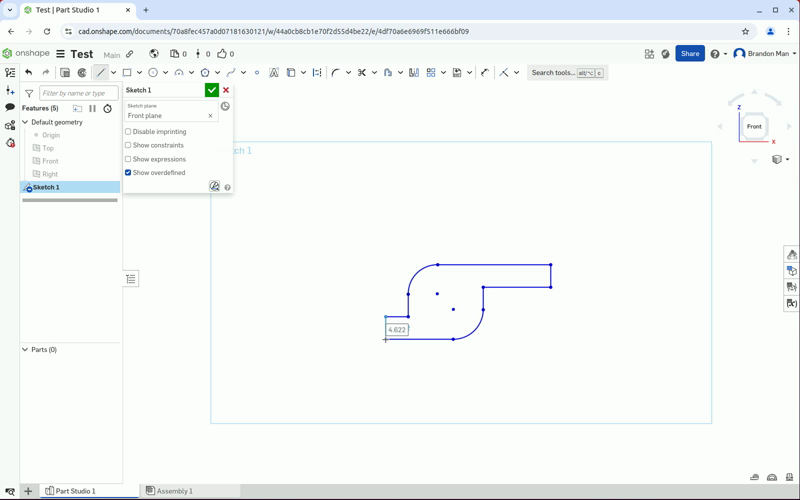
click(385, 339)
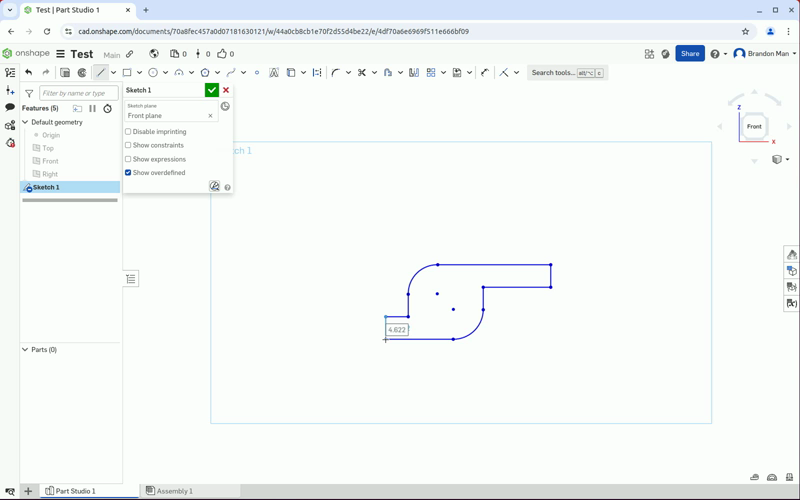
key(esc)
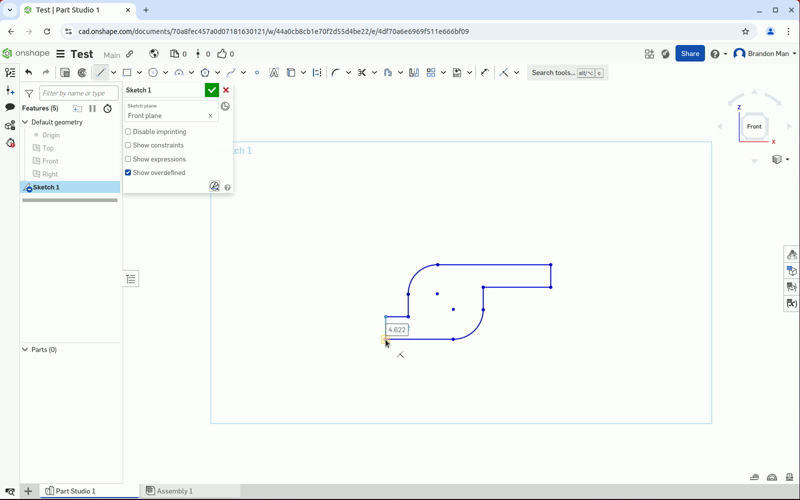
key(c)
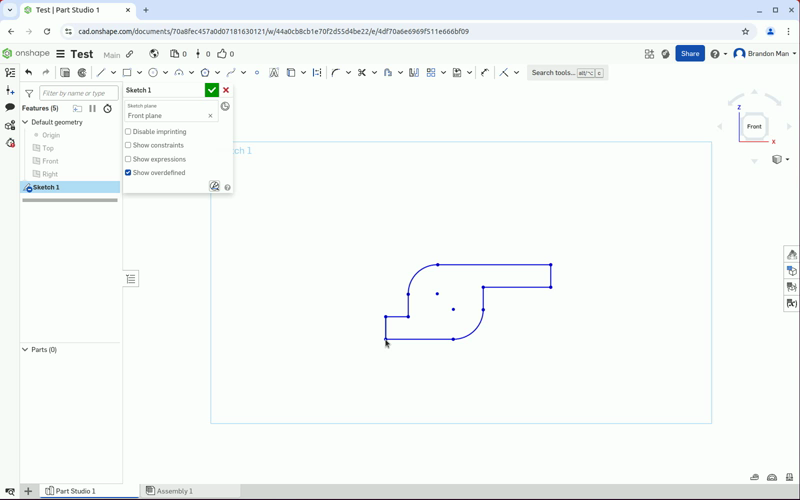
key_down(shift)
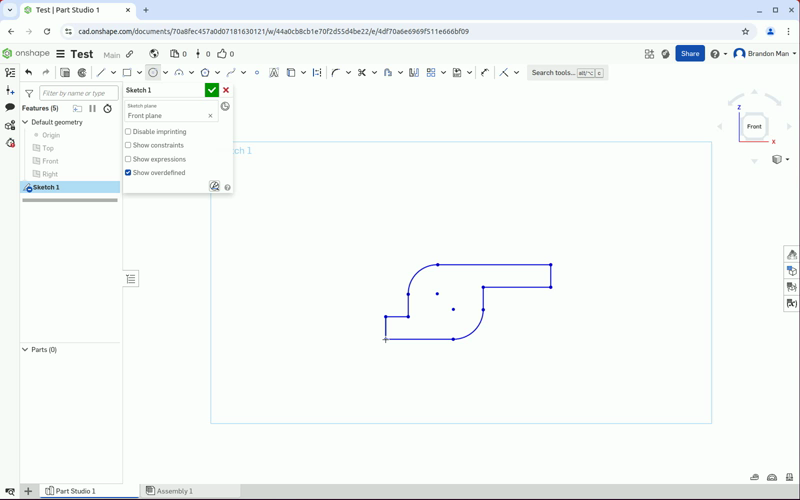
mouse_move(446, 300)
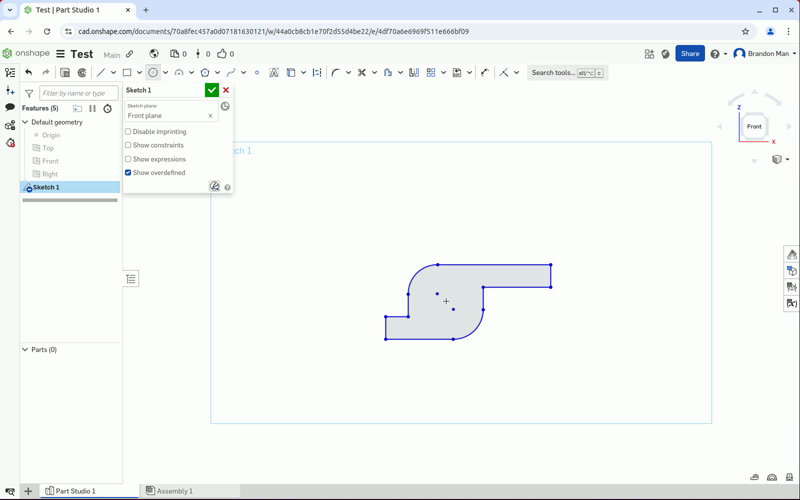
click(446, 300)
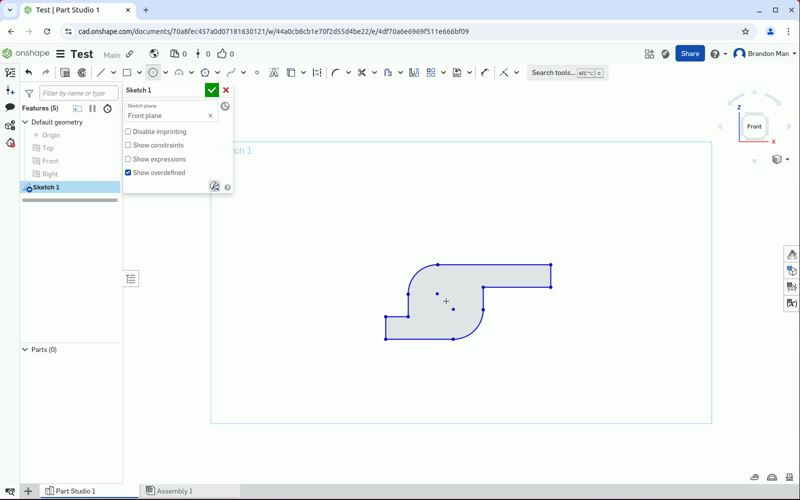
key_up(shift)
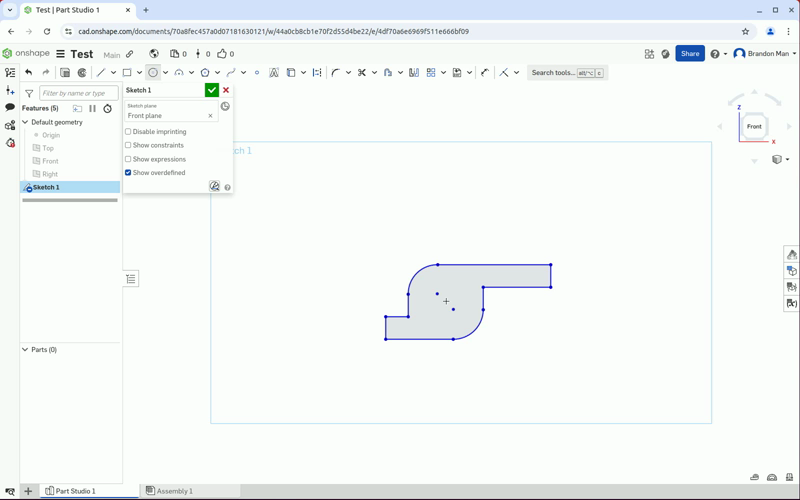
mouse_move(468, 300)
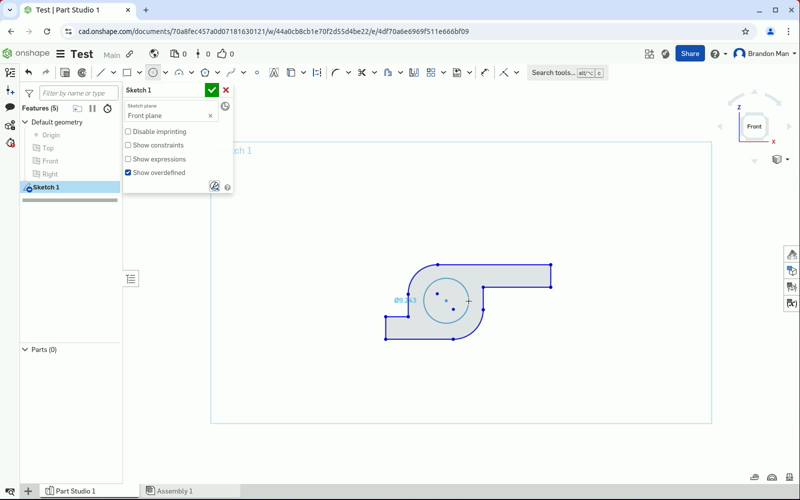
click(468, 300)
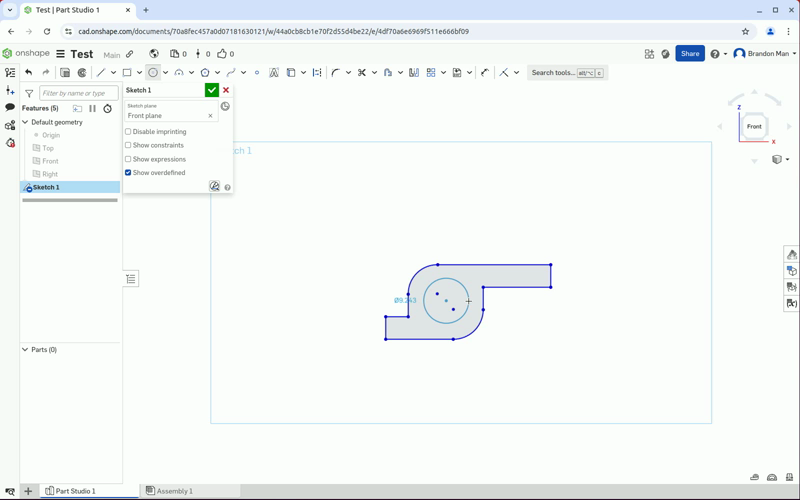
key(esc)
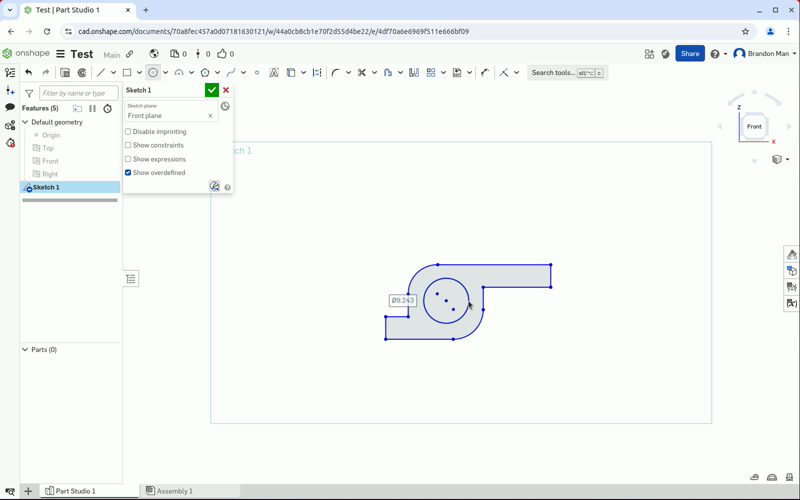
mouse_move(473, 299)
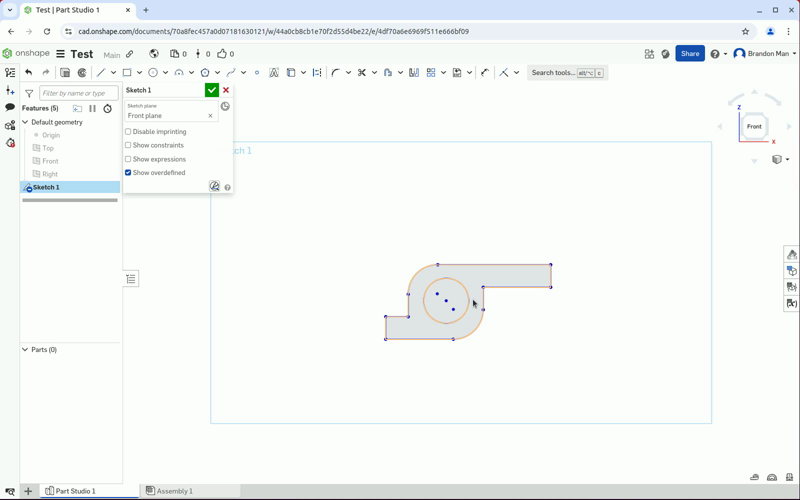
click(473, 299)
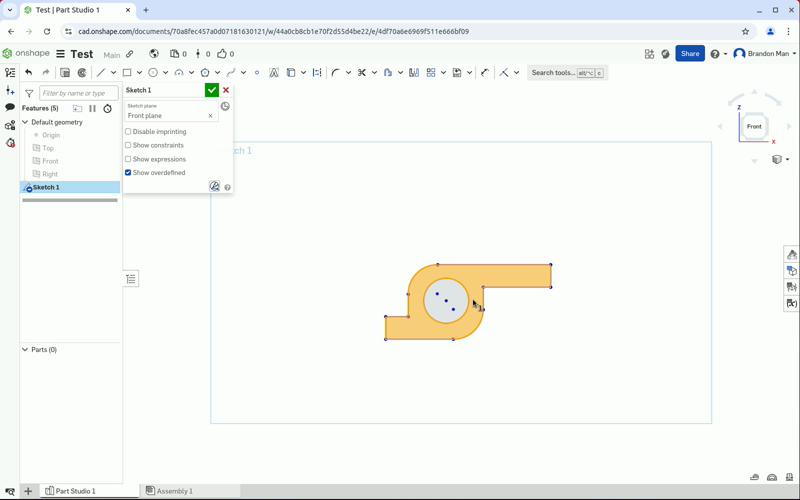
mouse_move(73, 352)
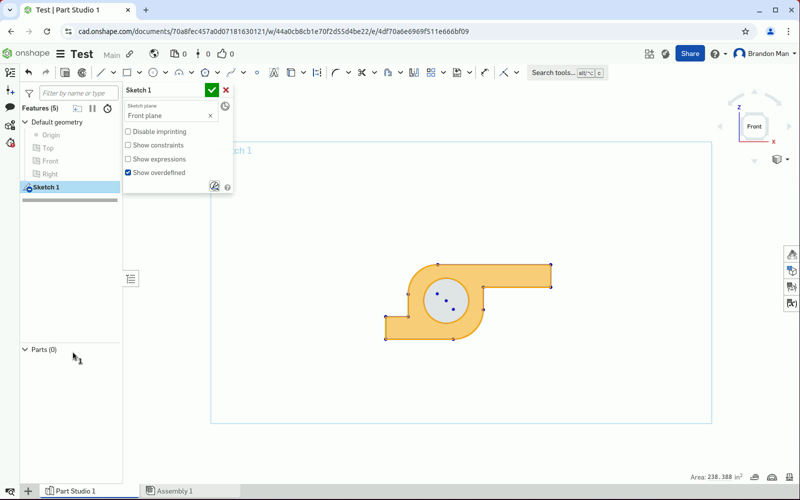
key(shift+y)
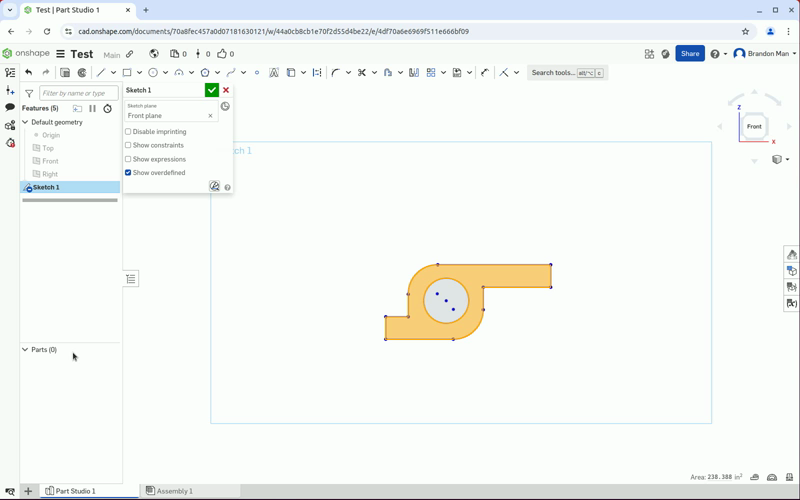
key(shift+e)
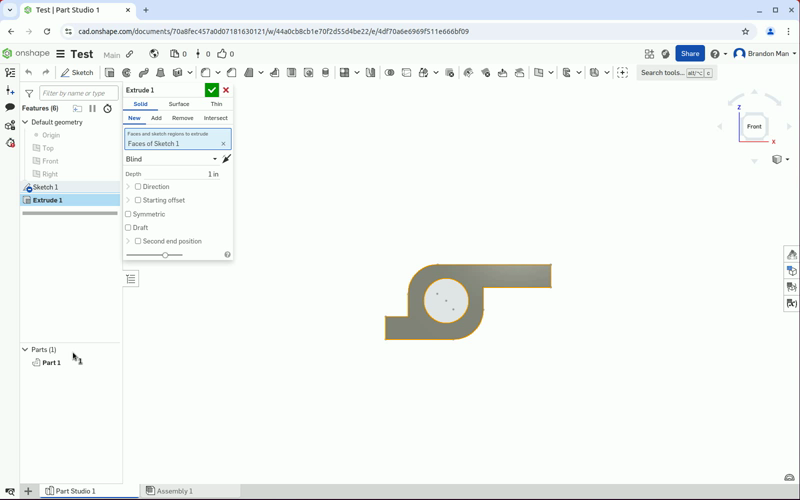
mouse_move(143, 106)
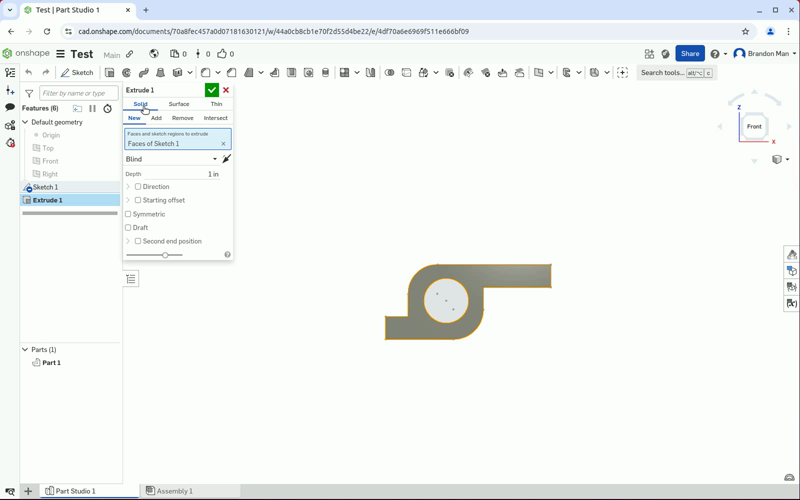
click(143, 106)
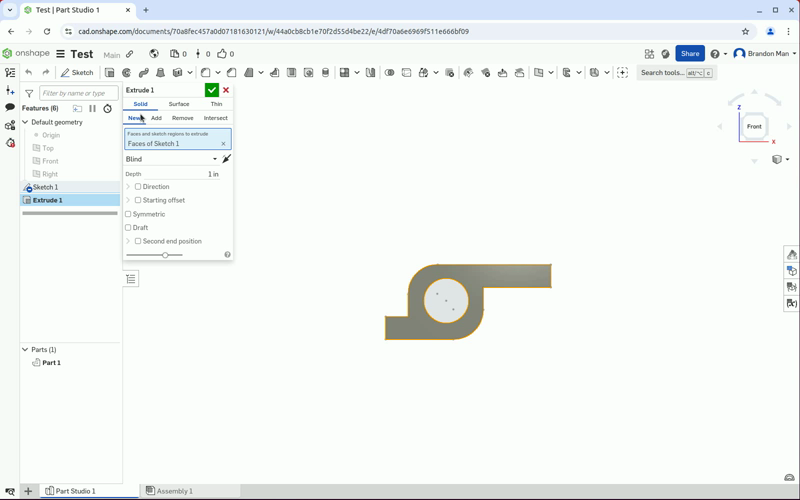
mouse_move(137, 120)
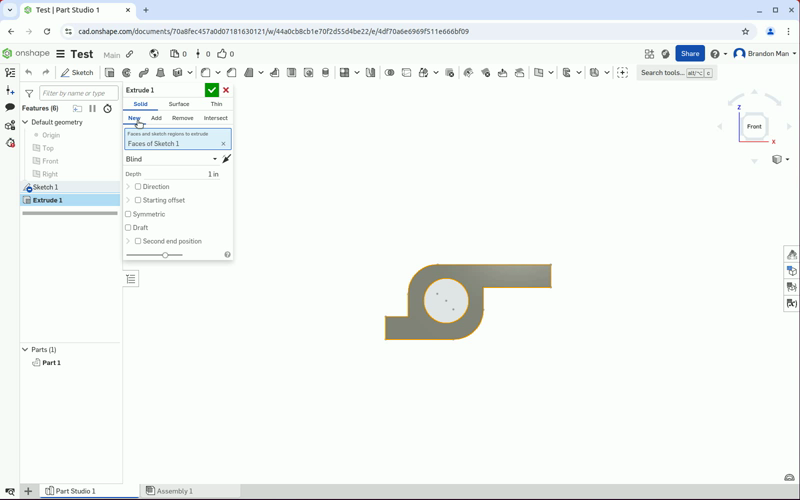
click(137, 120)
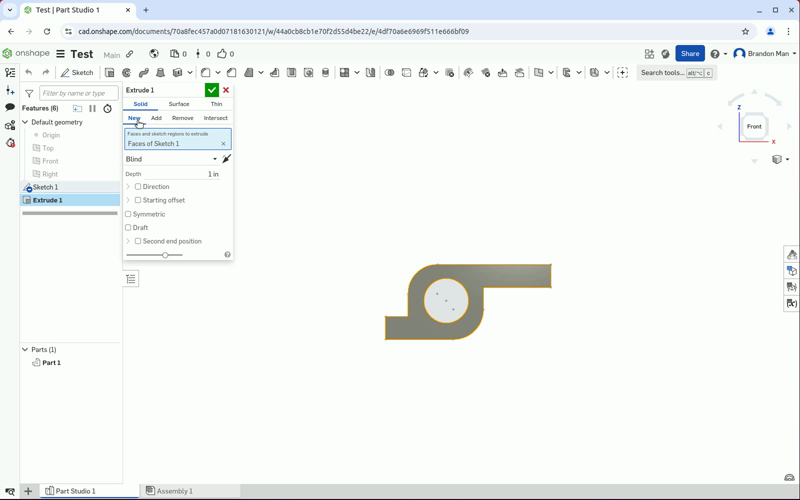
key(tab, 4)
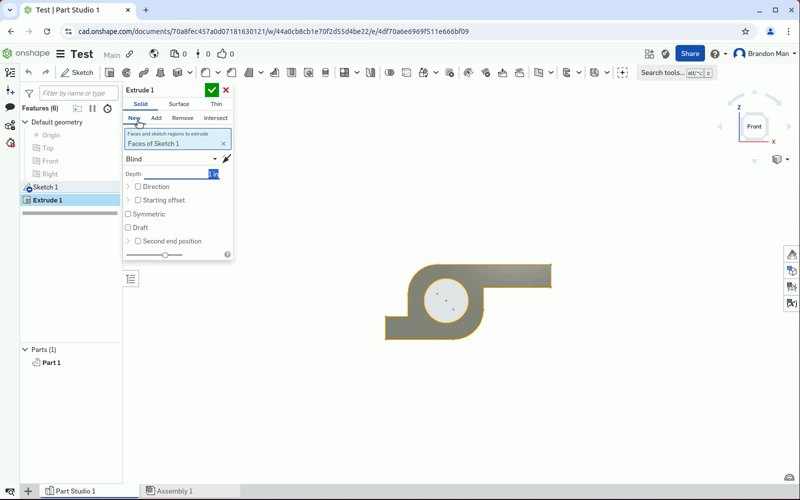
text(23.108)
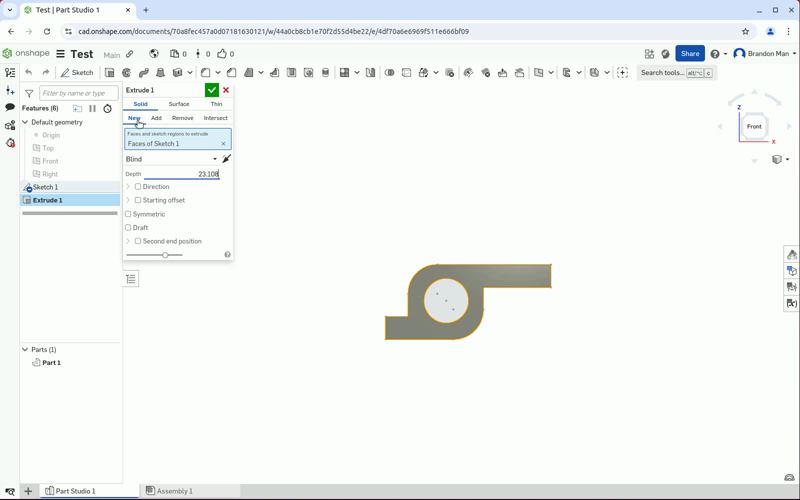
key(enter)
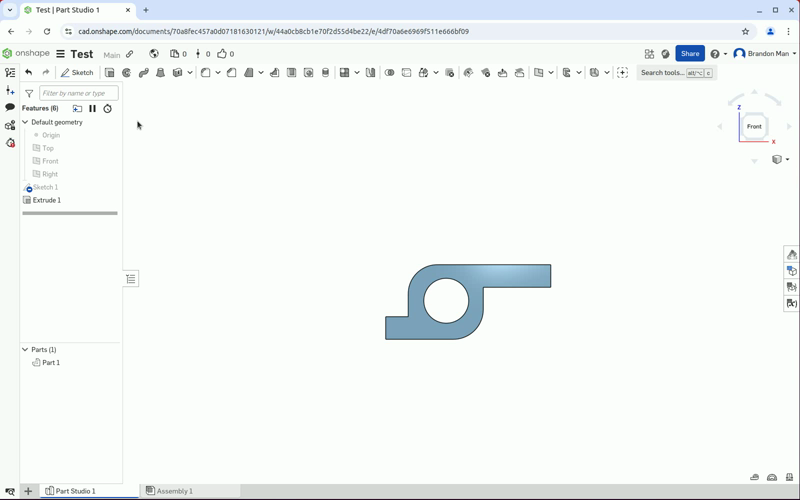
key(shift+h)
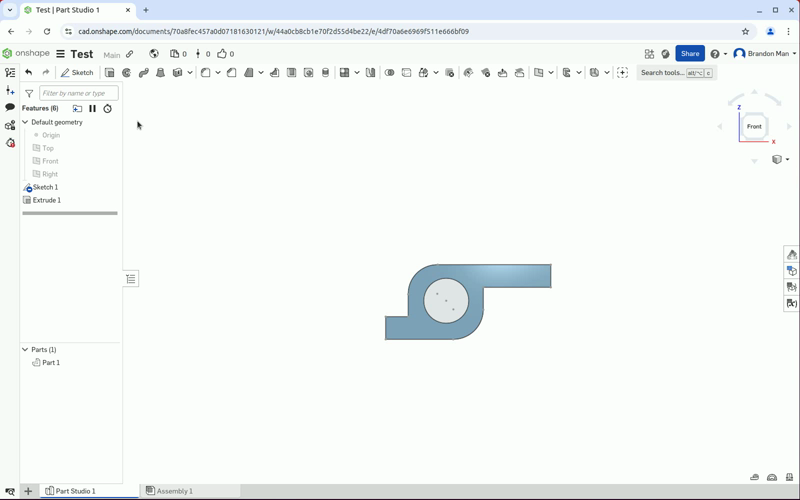
key(shift+h)
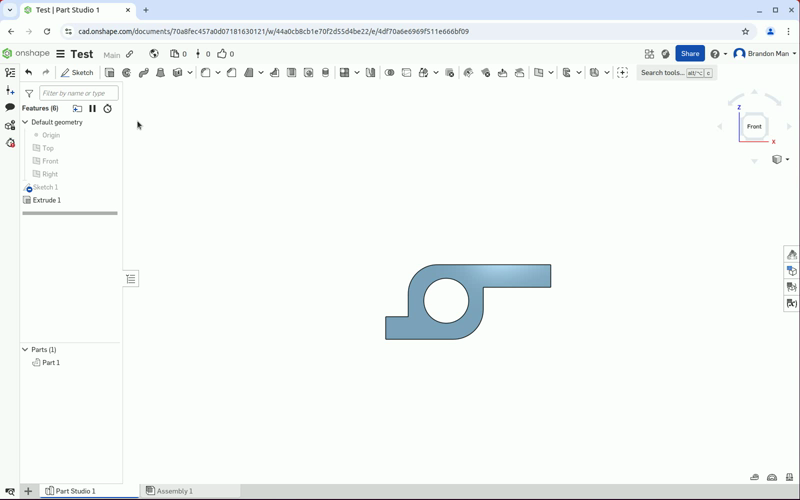
mouse_move(73, 189)
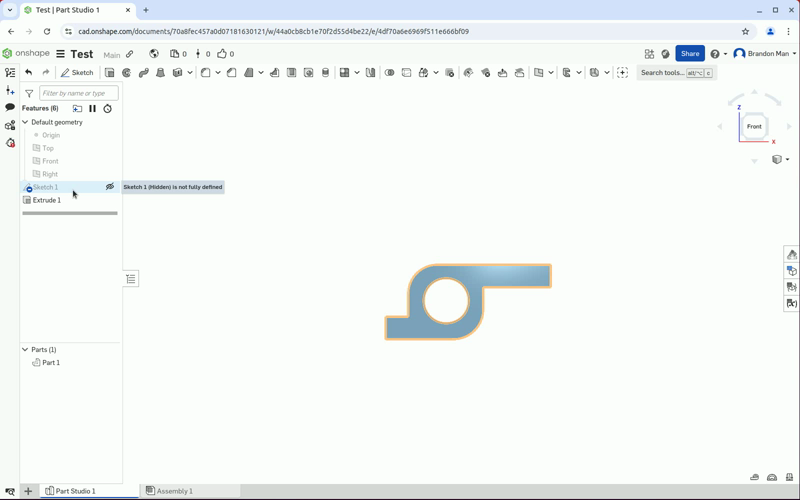
click(73, 189)
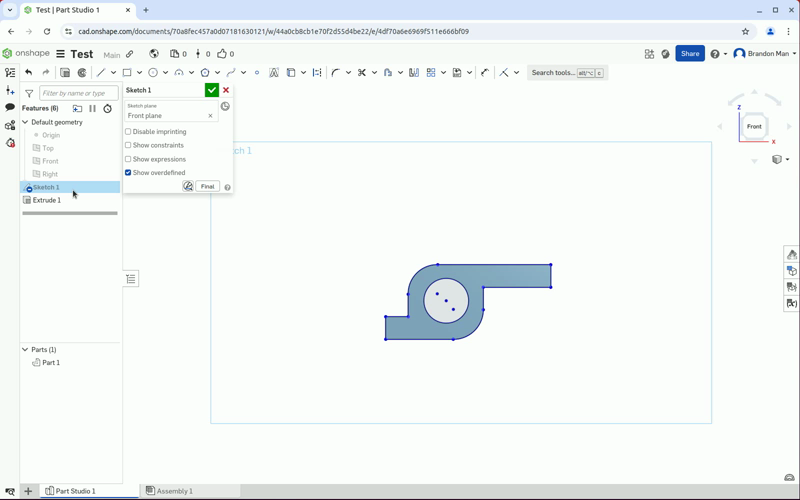
mouse_move(229, 92)
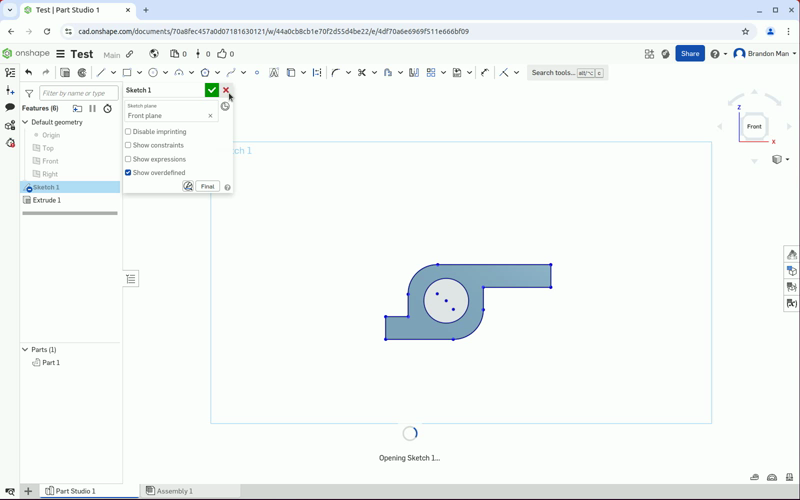
click(229, 92)
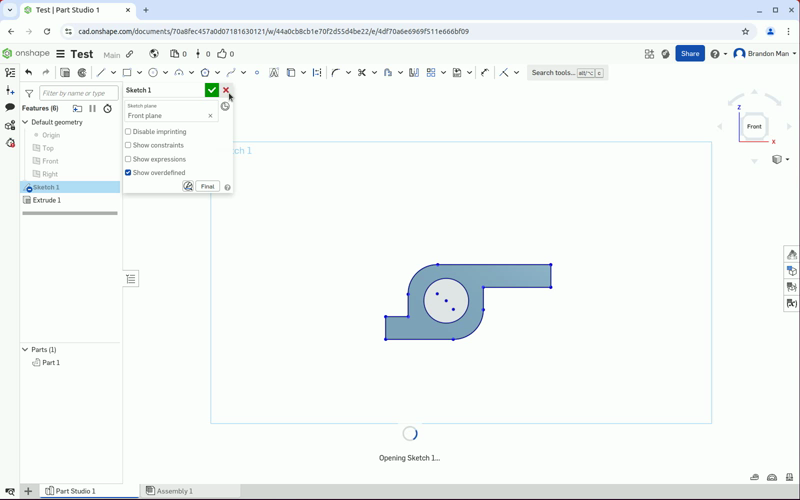
key(shift+s)
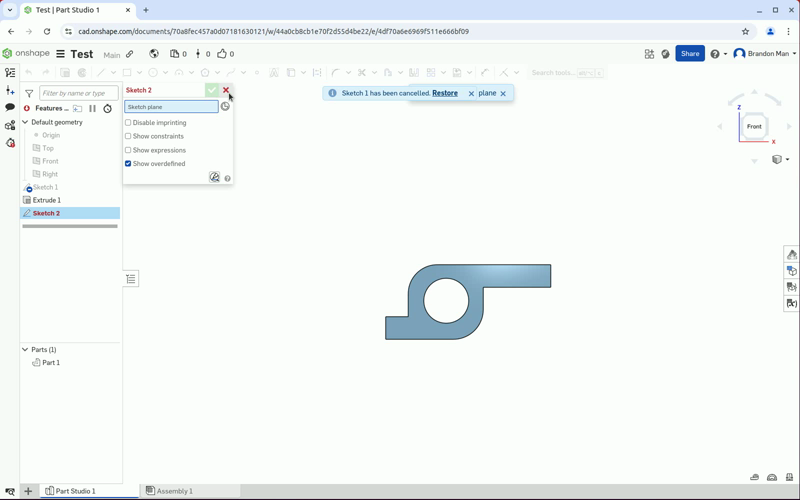
mouse_move(73, 163)
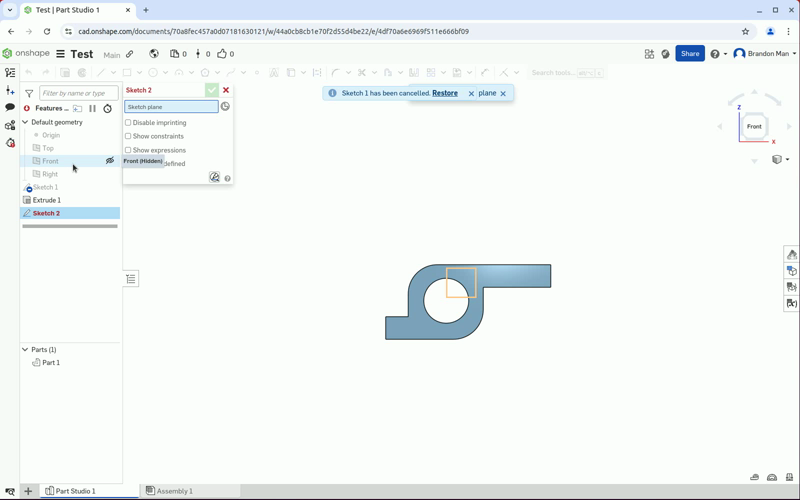
click(73, 163)
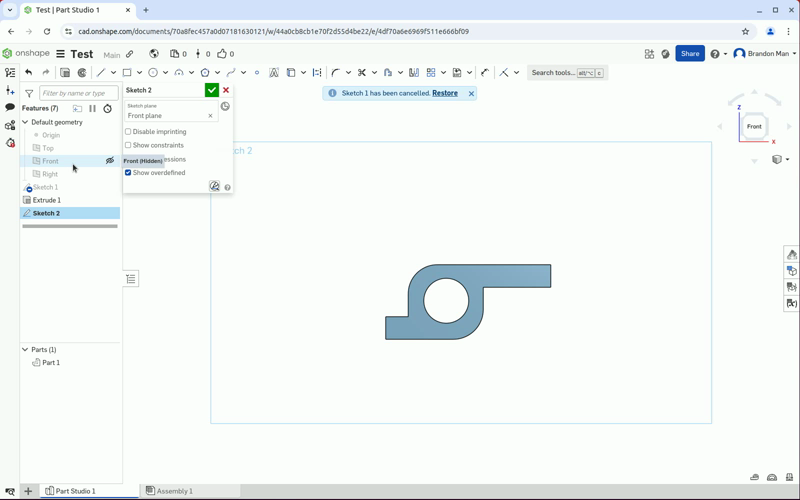
mouse_move(73, 352)
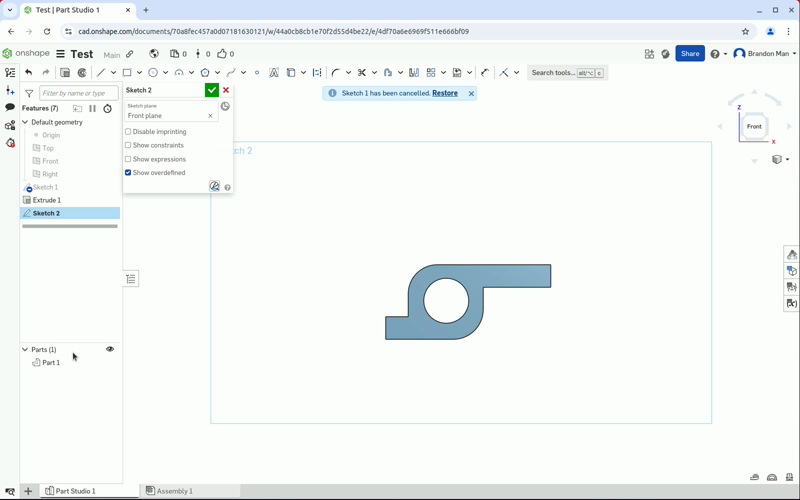
key(y)
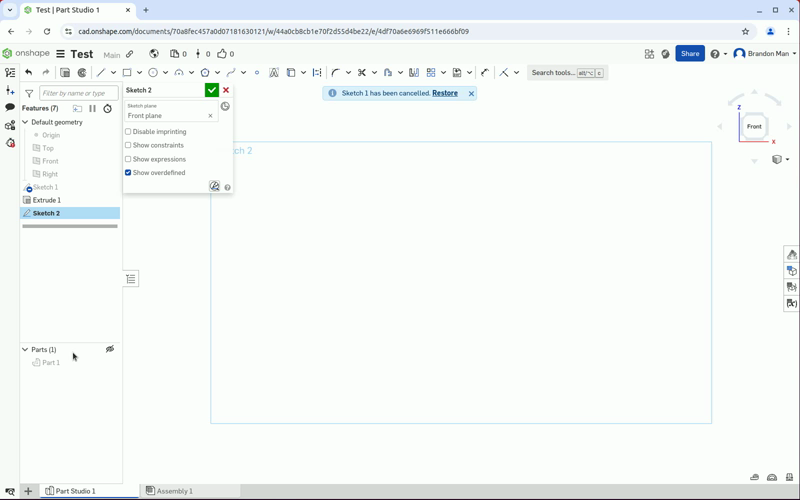
key(l)
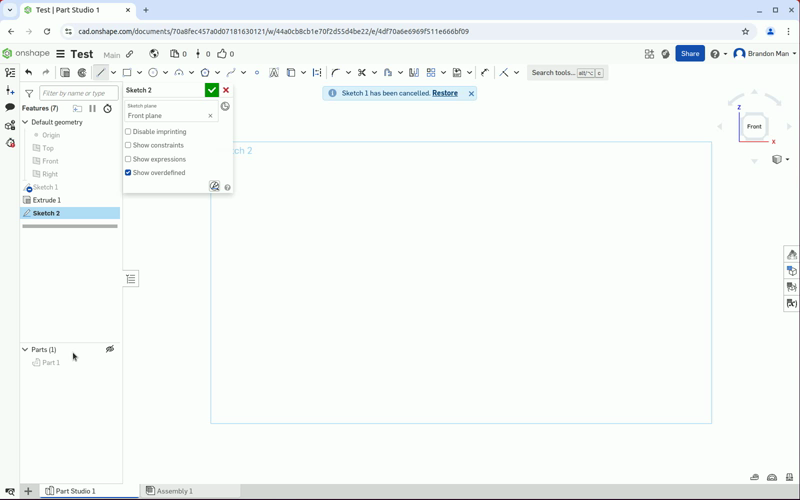
key_down(shift)
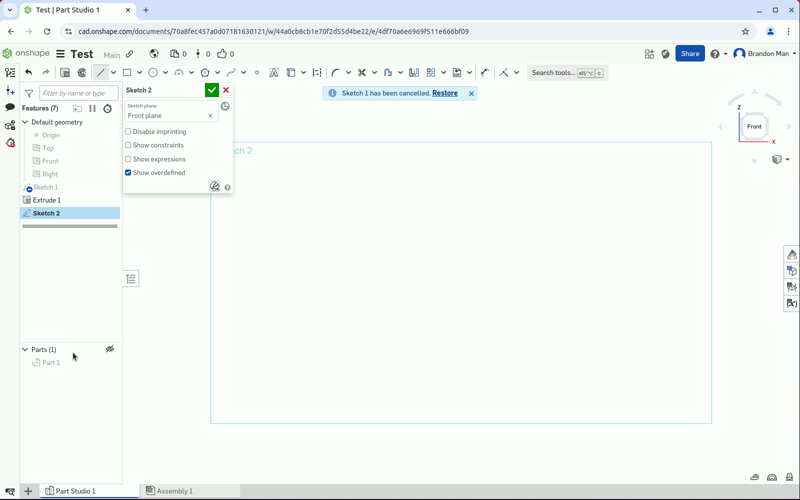
mouse_move(370, 339)
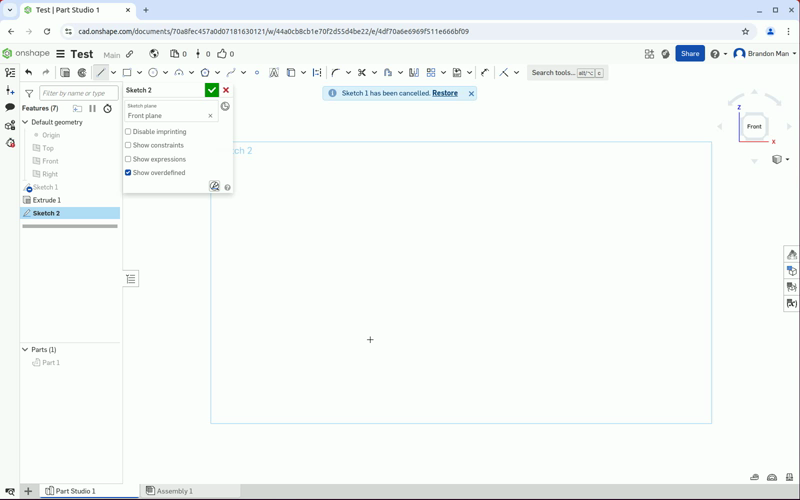
click(370, 339)
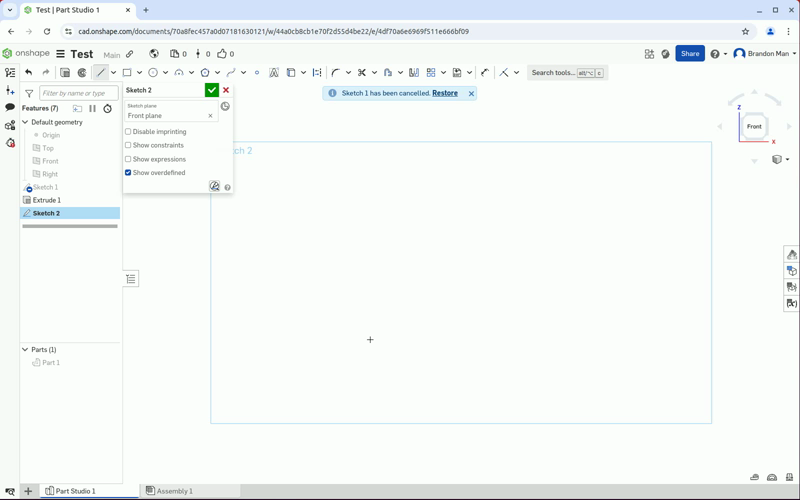
key_up(shift)
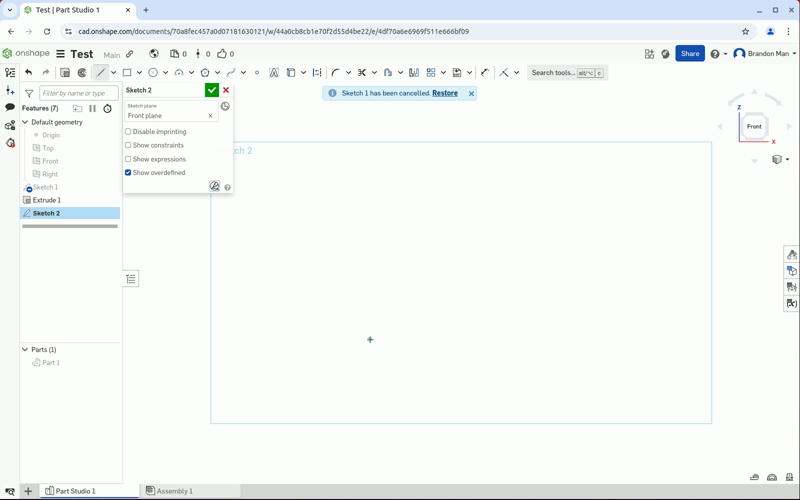
key_down(shift)
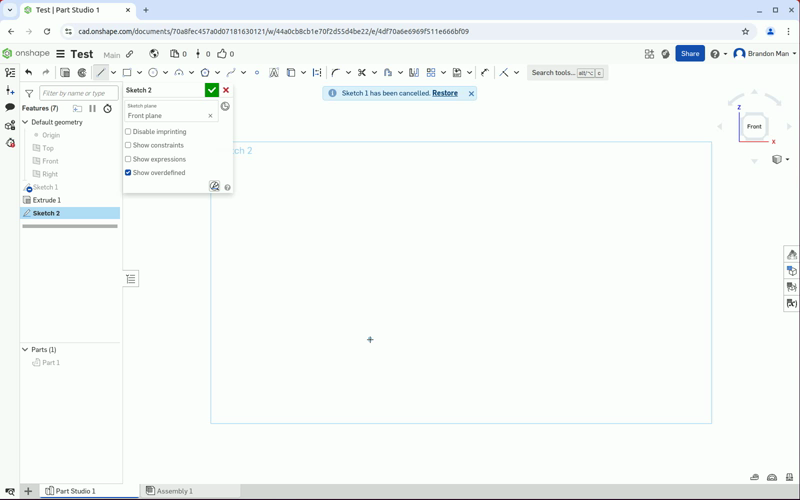
mouse_move(400, 339)
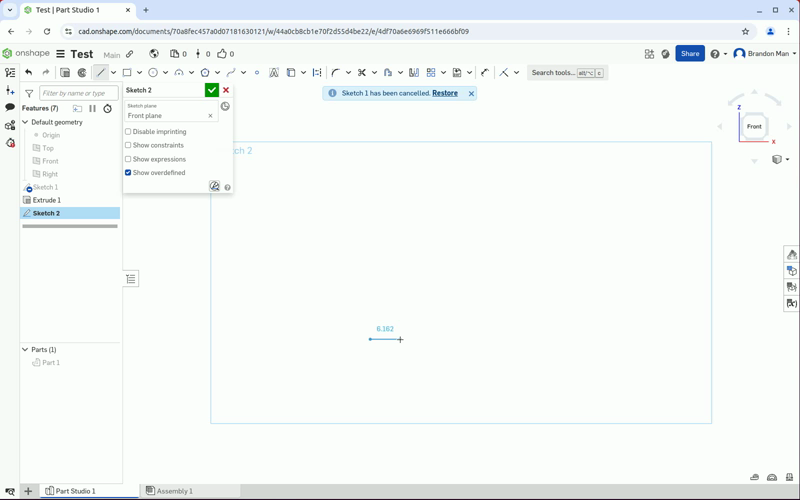
mouse_move(385, 339)
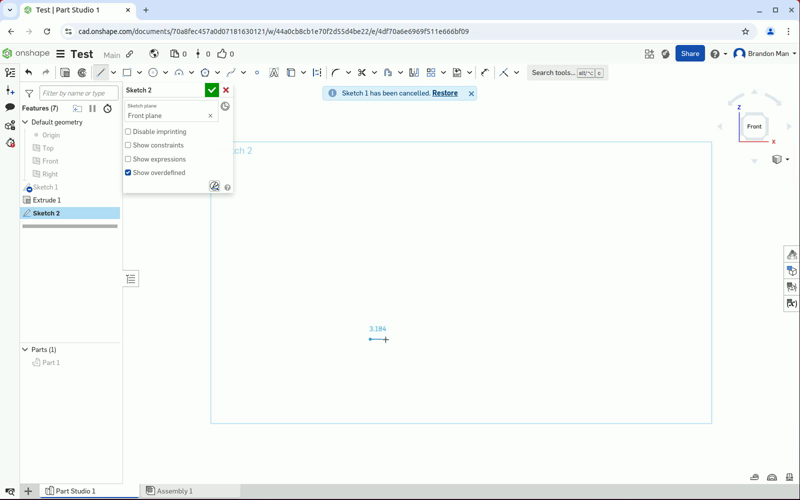
click(385, 339)
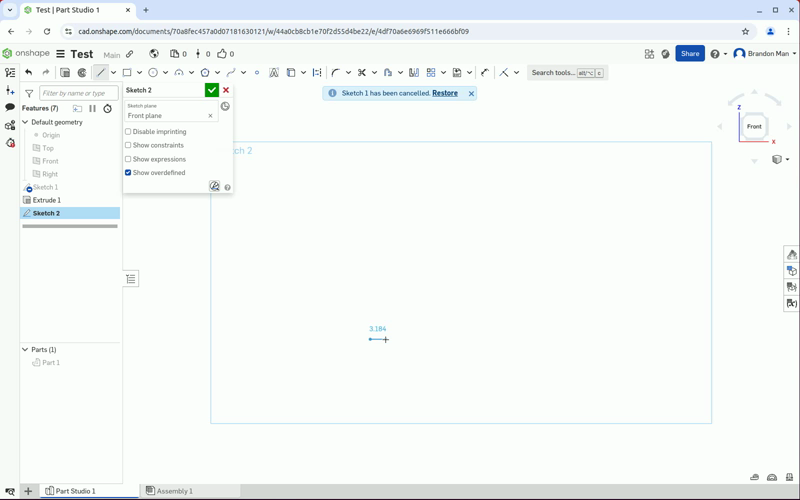
key_up(shift)
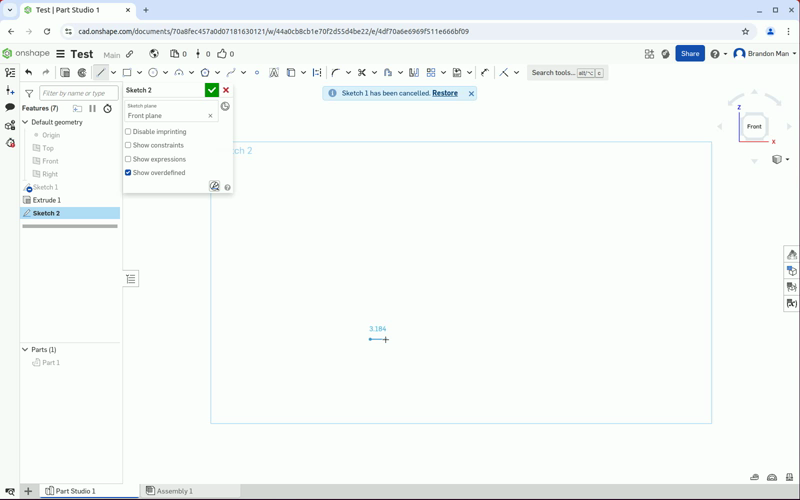
key_down(shift)
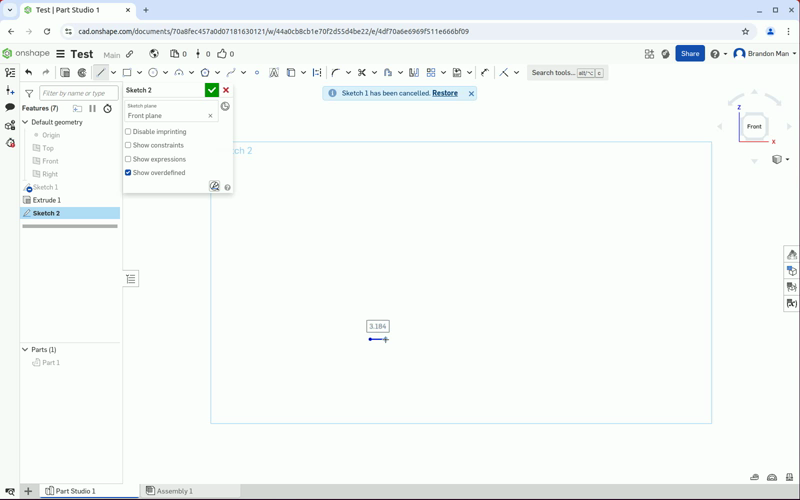
mouse_move(415, 339)
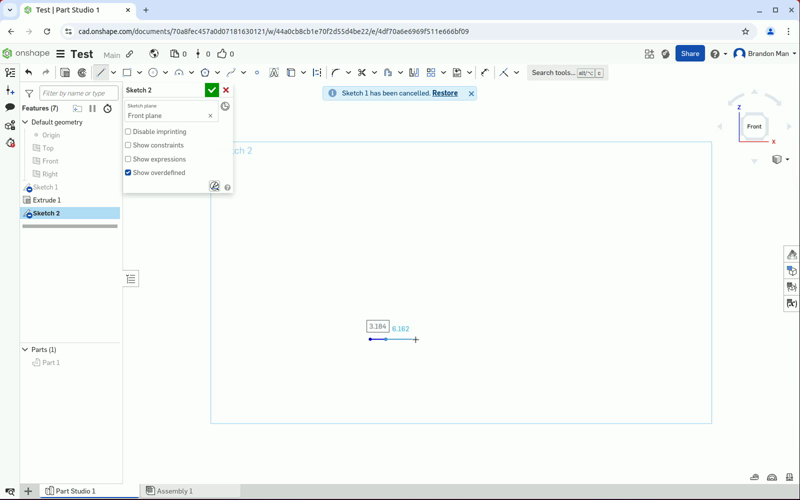
mouse_move(385, 316)
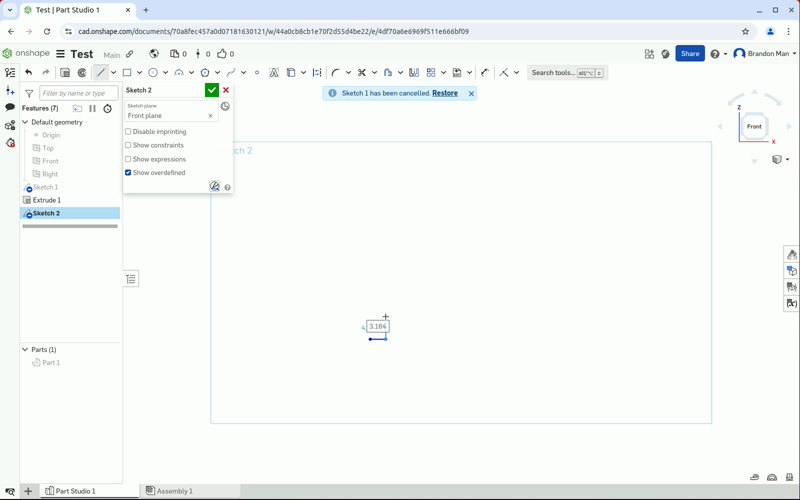
click(385, 316)
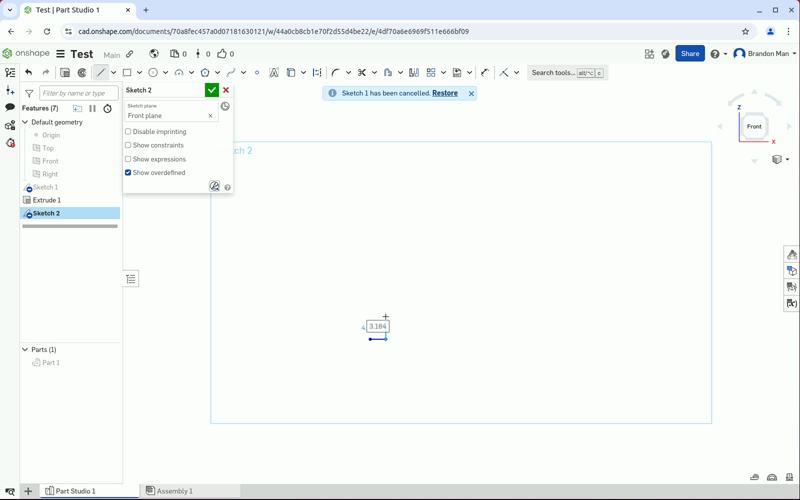
key_up(shift)
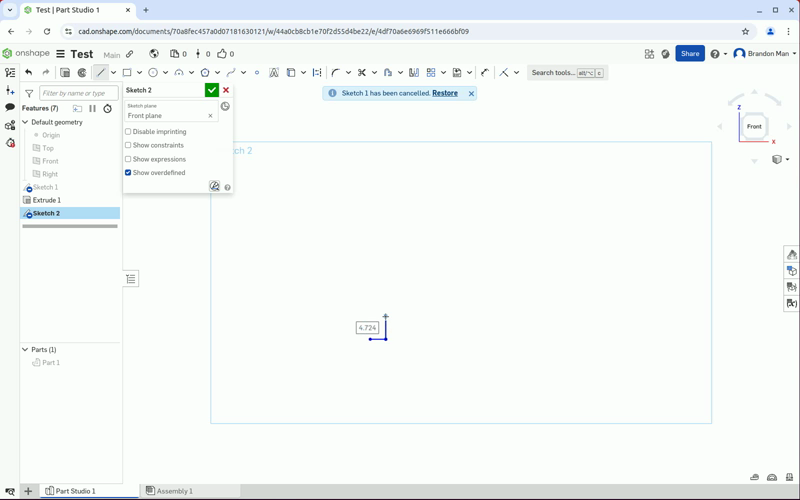
key_down(shift)
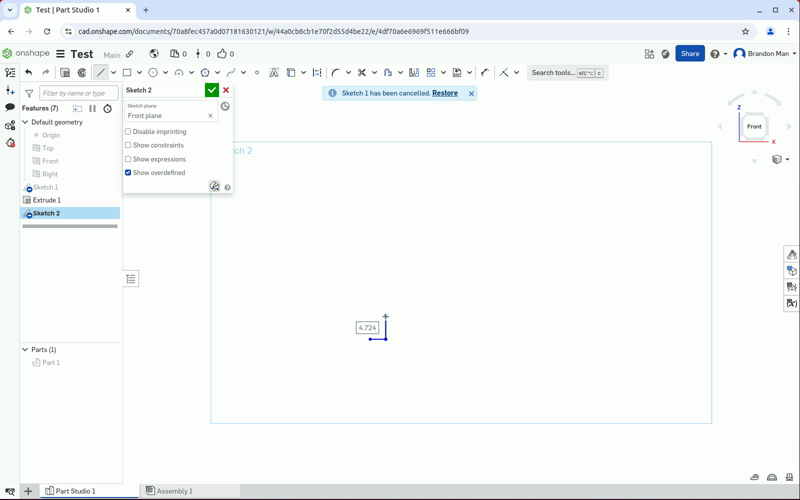
mouse_move(385, 248)
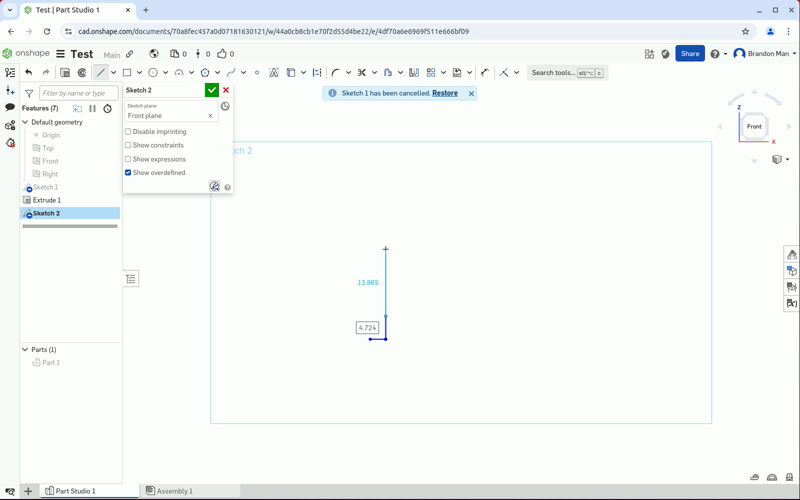
click(385, 248)
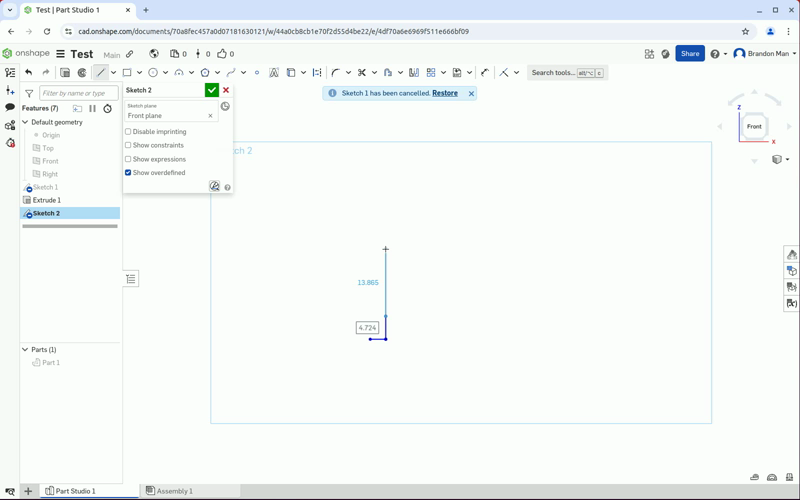
key_up(shift)
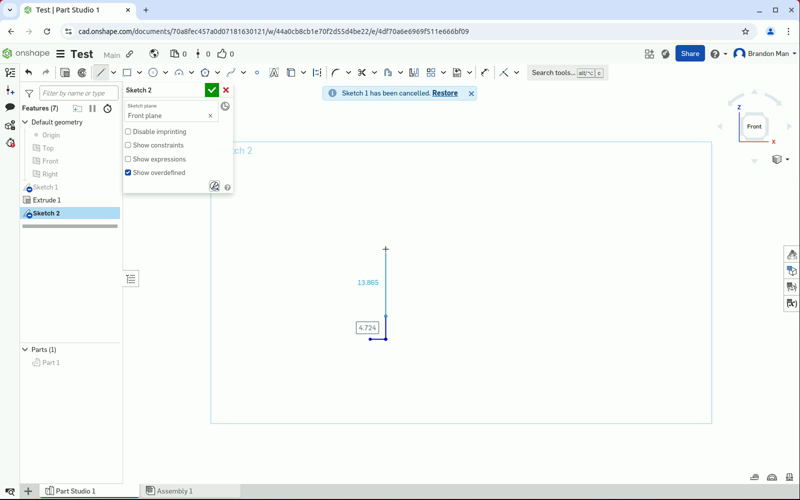
key_down(shift)
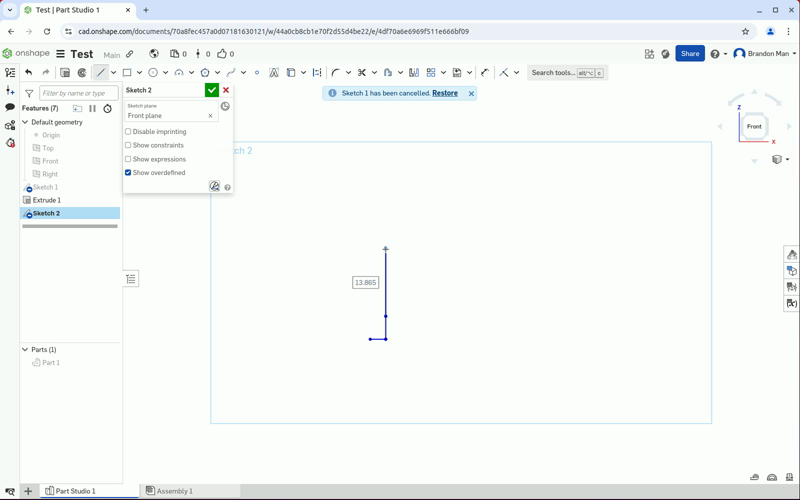
mouse_move(415, 248)
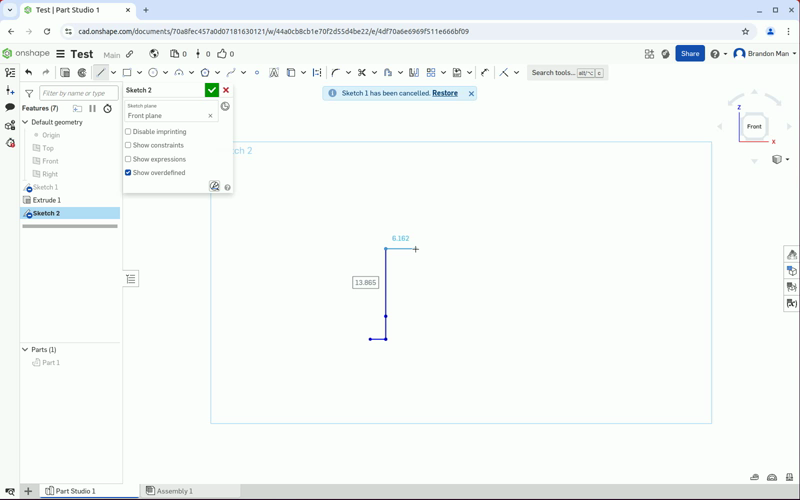
mouse_move(370, 248)
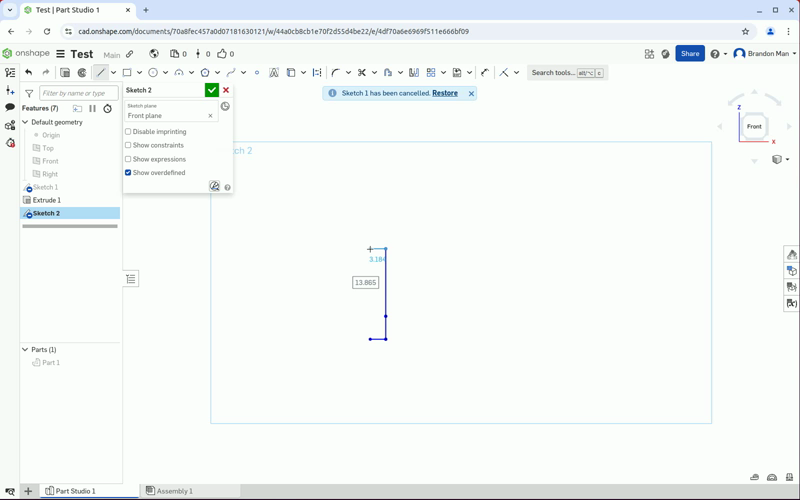
click(370, 248)
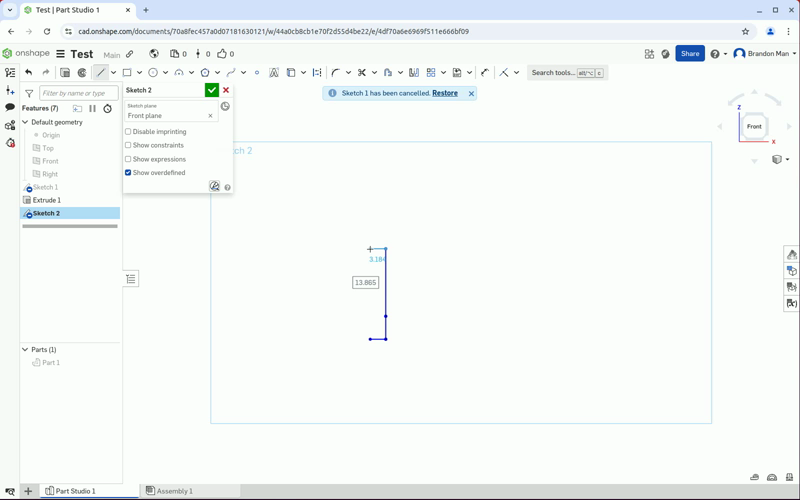
key_up(shift)
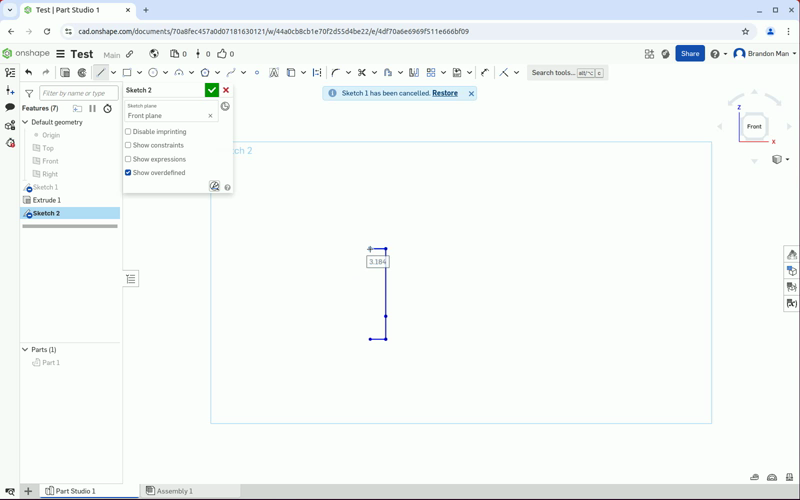
key_down(shift)
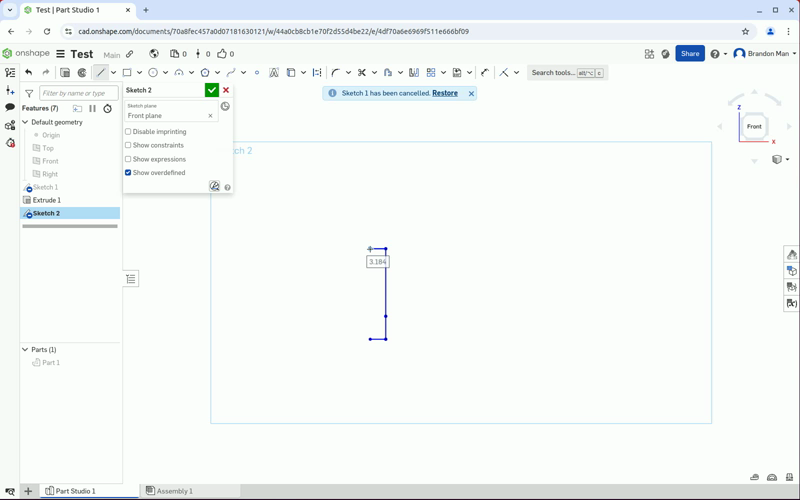
mouse_move(370, 339)
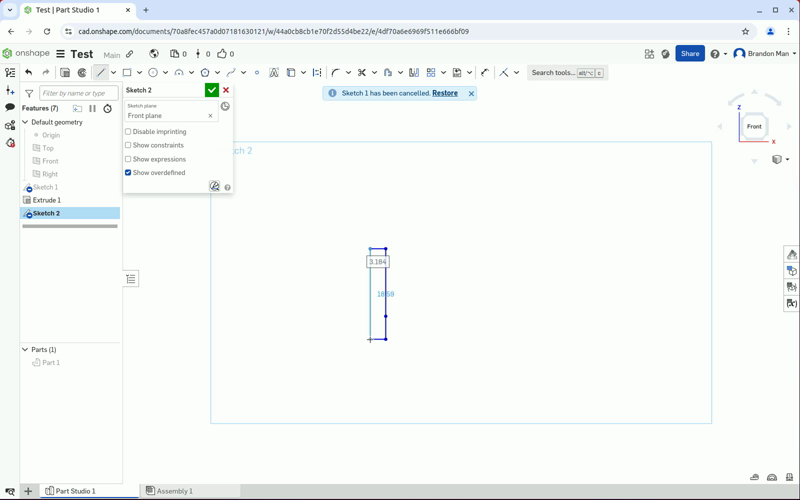
key_up(shift)
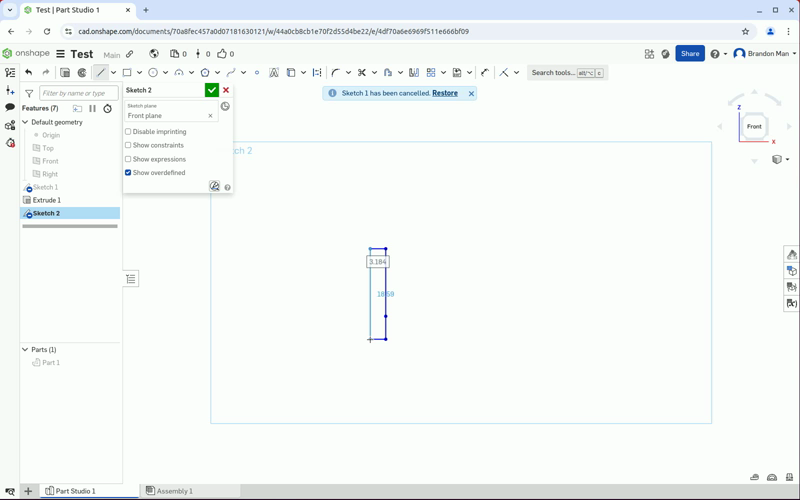
click(370, 339)
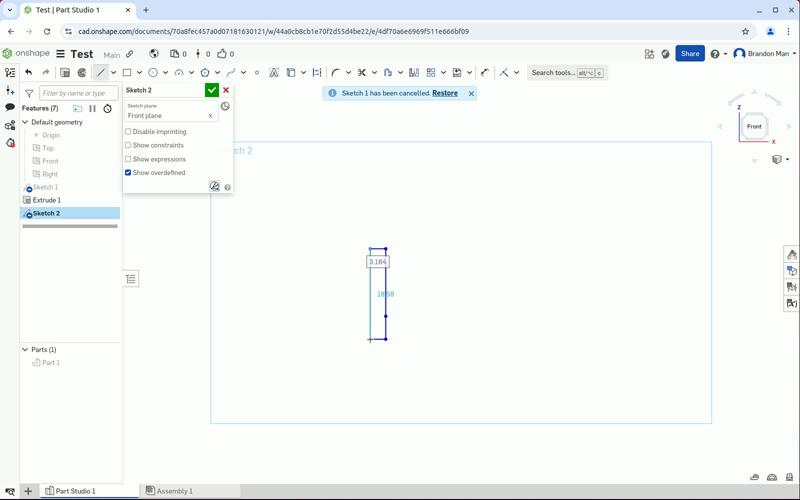
key(esc)
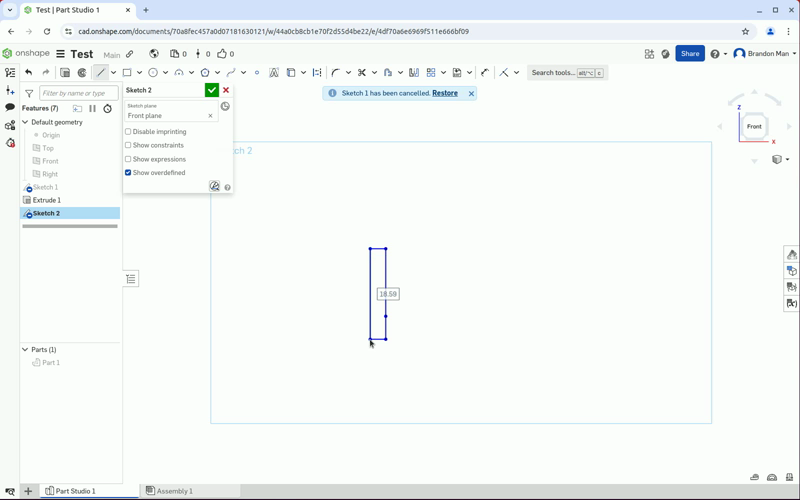
mouse_move(375, 271)
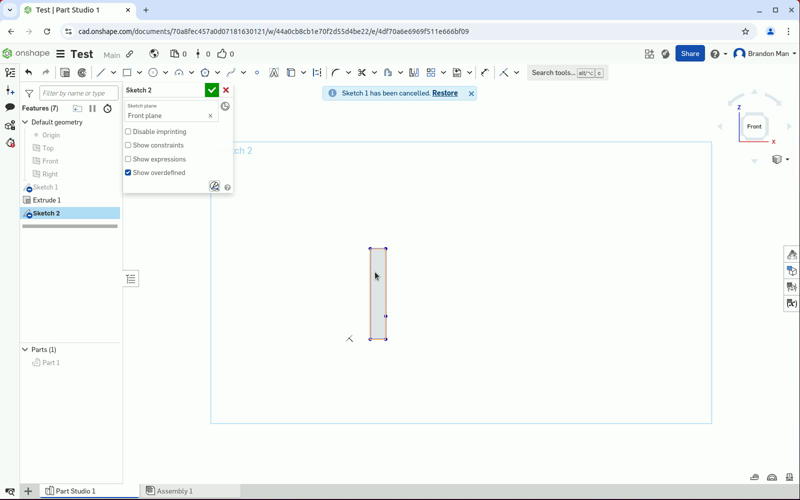
scroll(6)
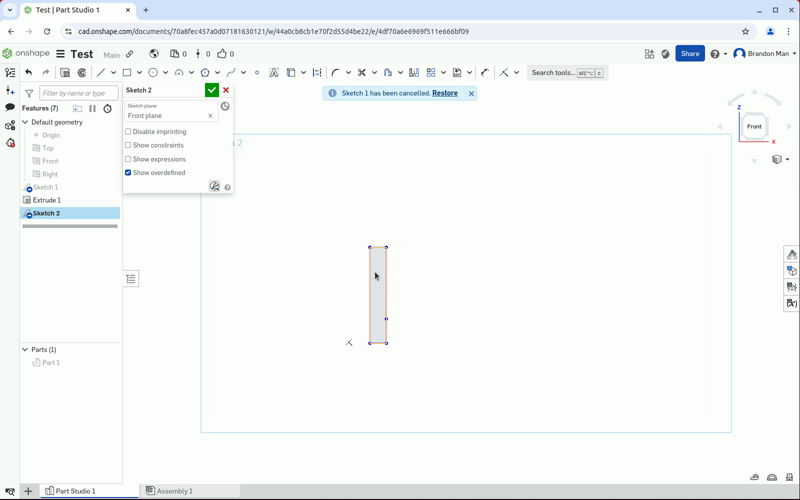
scroll(6)
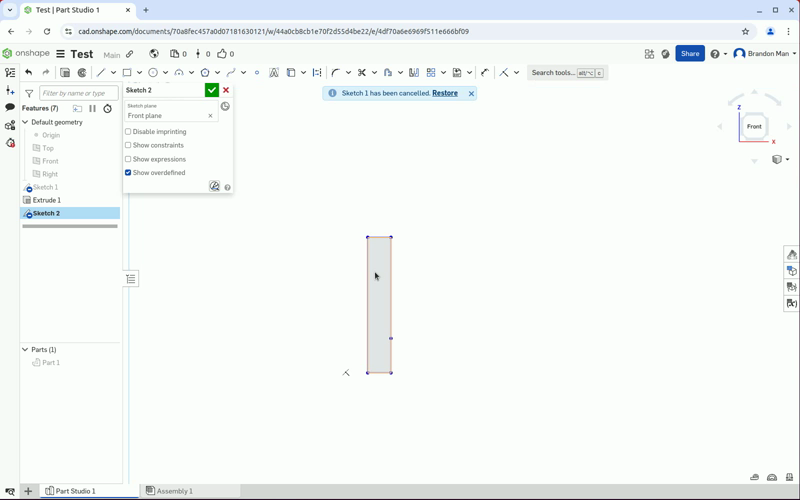
scroll(6)
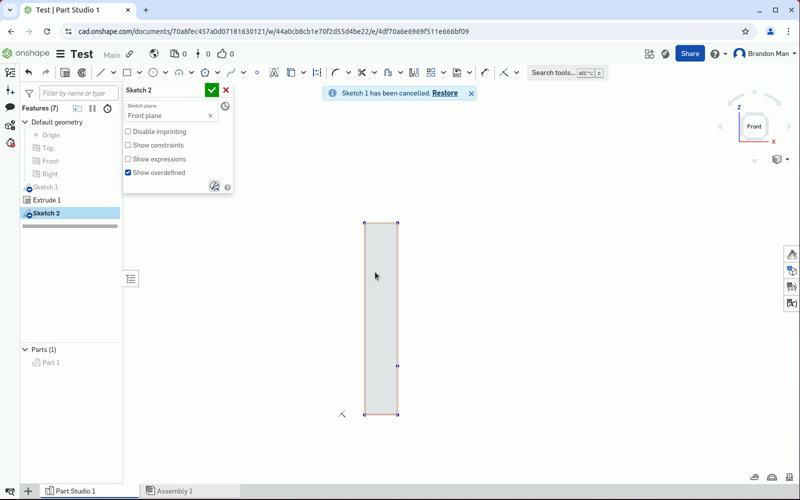
scroll(6)
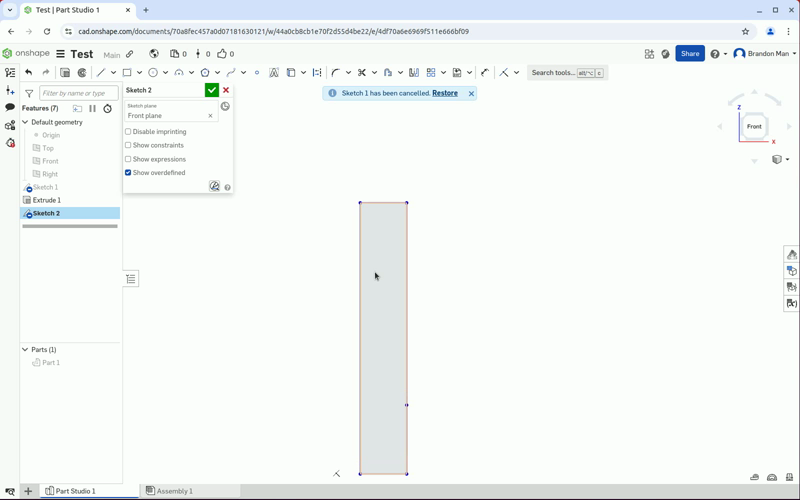
scroll(6)
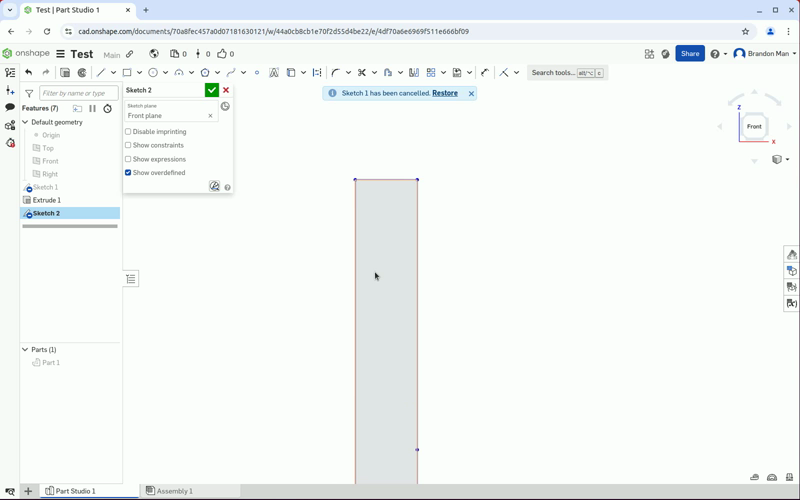
scroll(6)
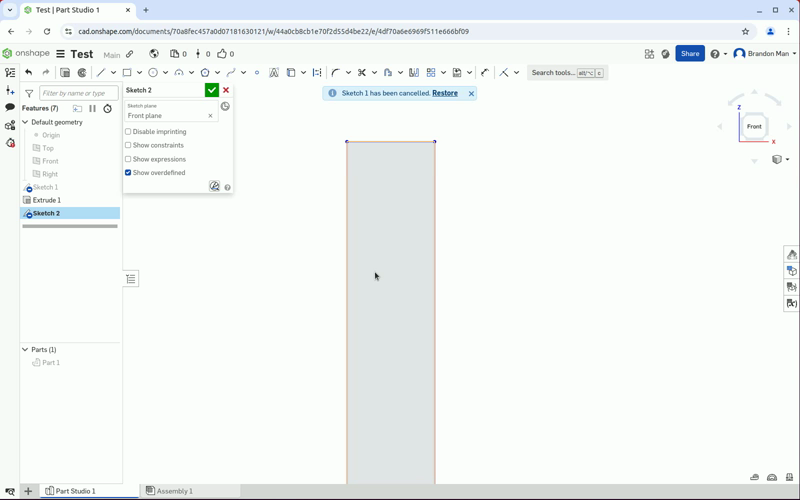
scroll(6)
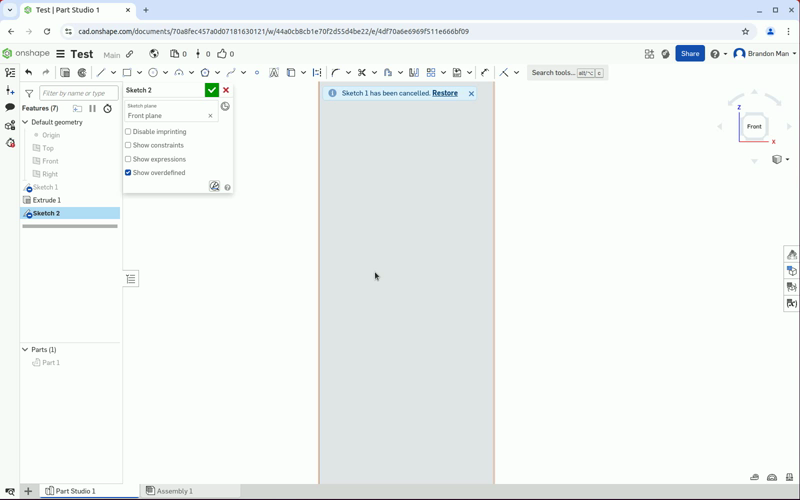
click(375, 271)
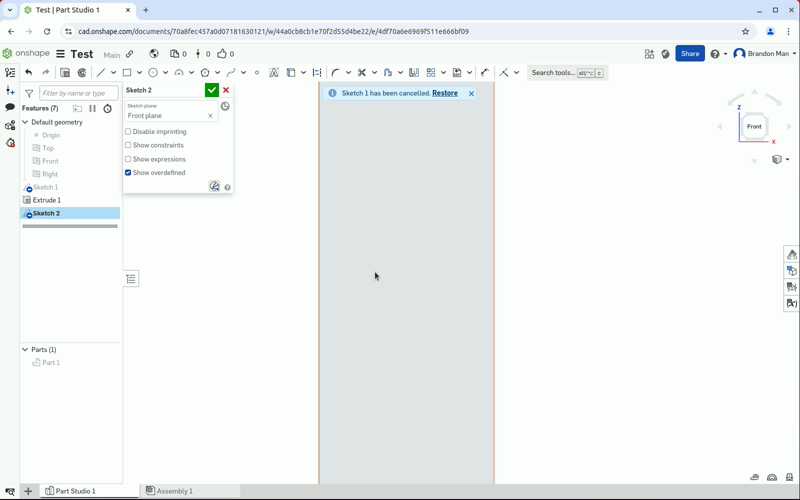
scroll(-6)
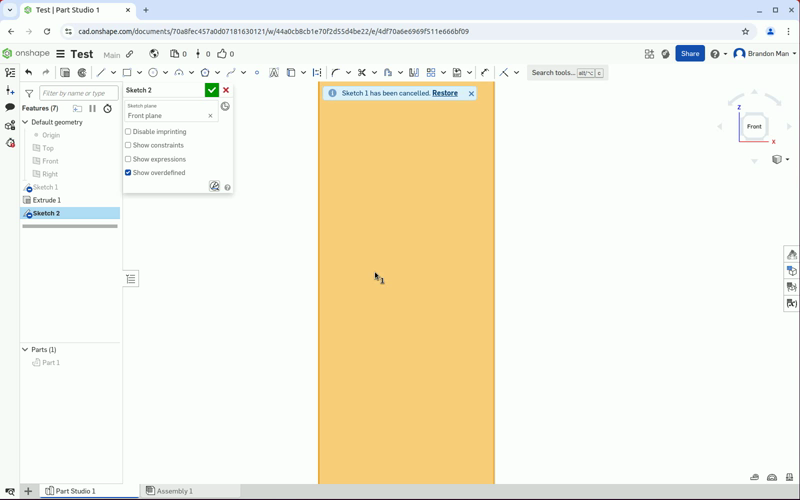
scroll(-6)
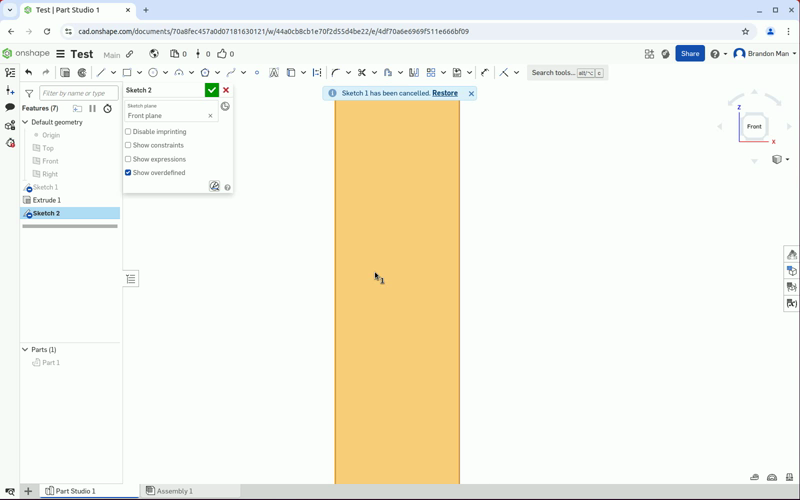
scroll(-6)
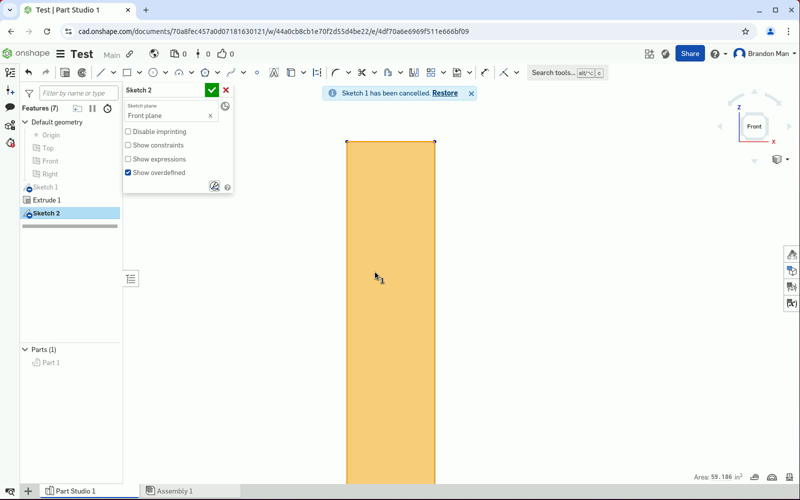
scroll(-6)
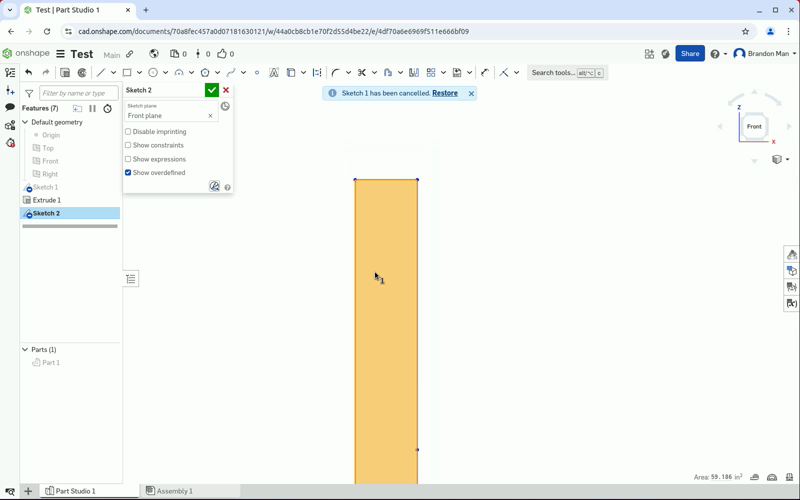
scroll(-6)
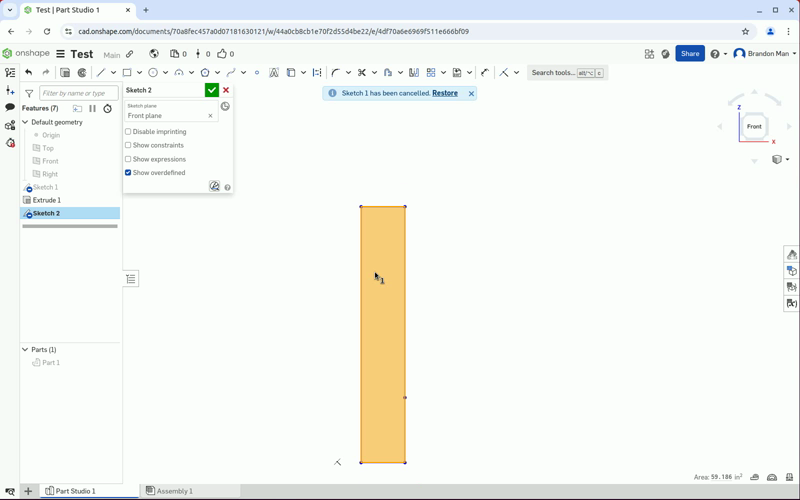
scroll(-6)
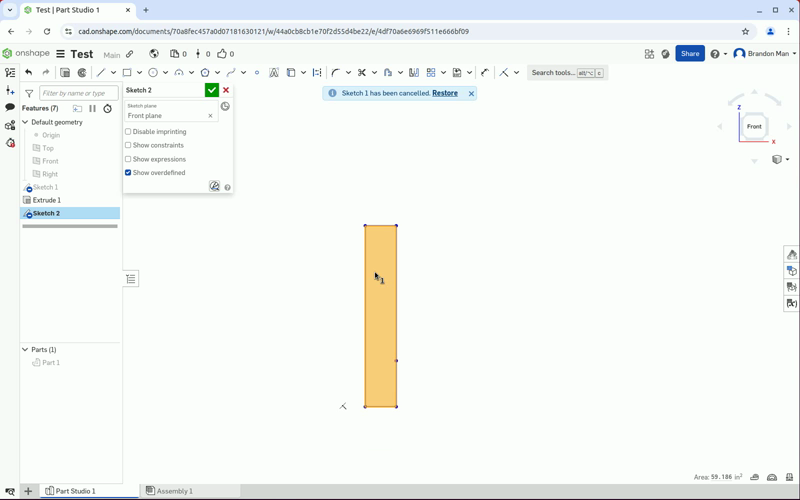
scroll(-6)
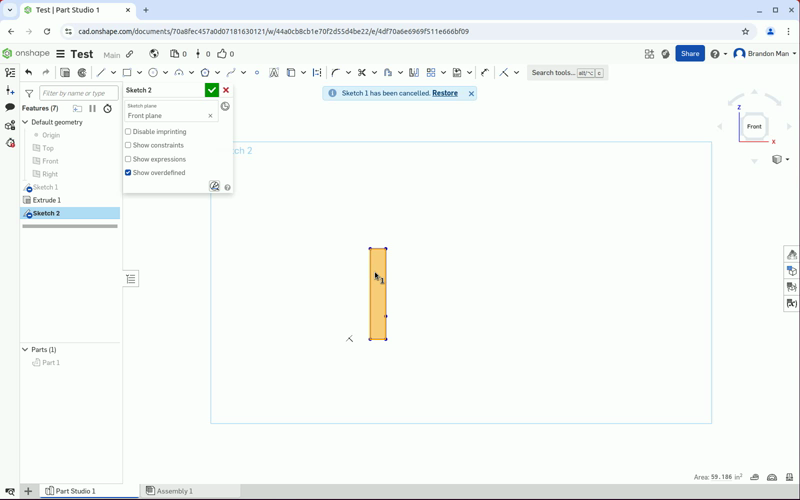
mouse_move(73, 352)
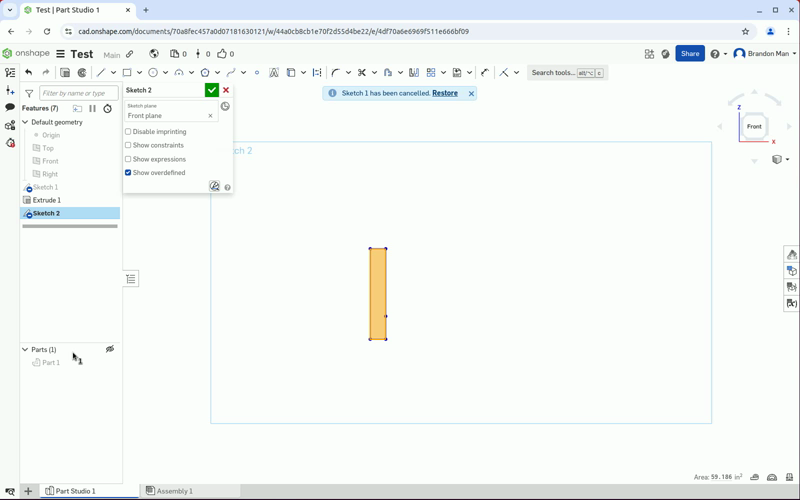
key(shift+y)
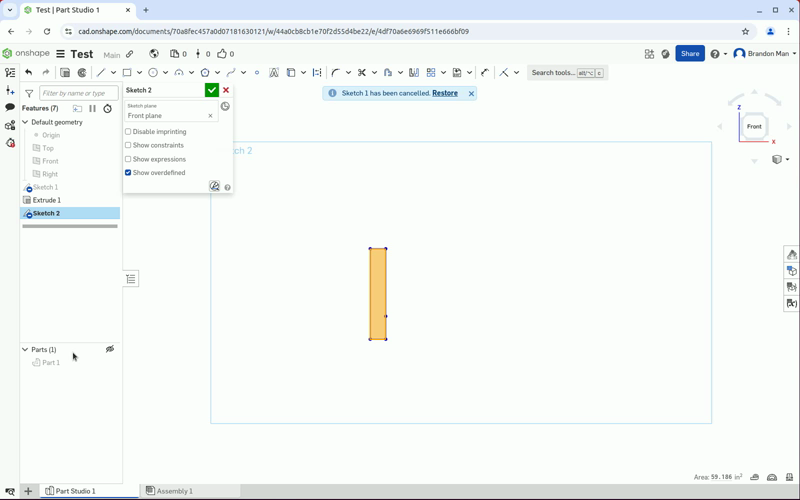
key(shift+e)
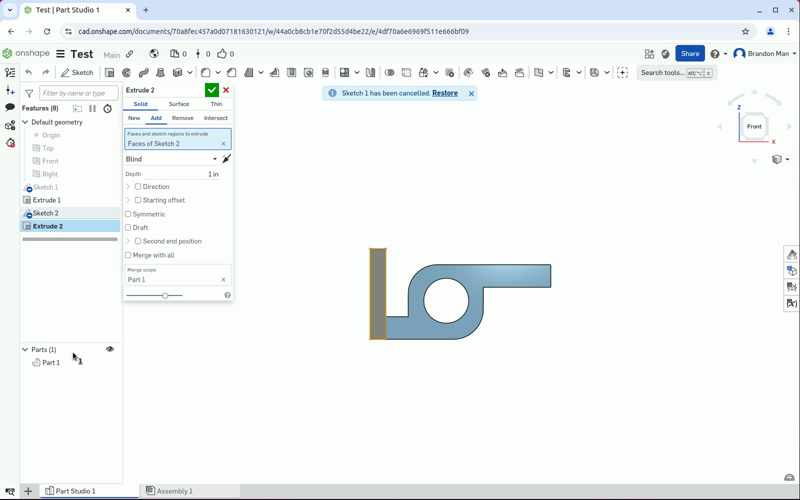
mouse_move(143, 106)
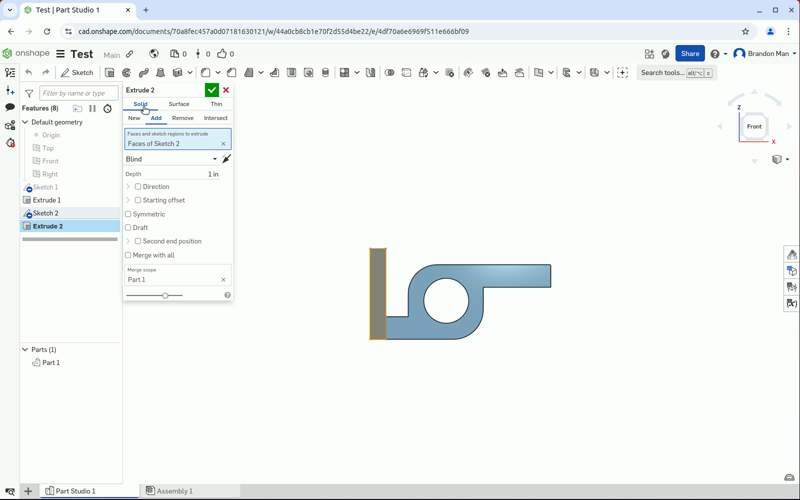
click(143, 106)
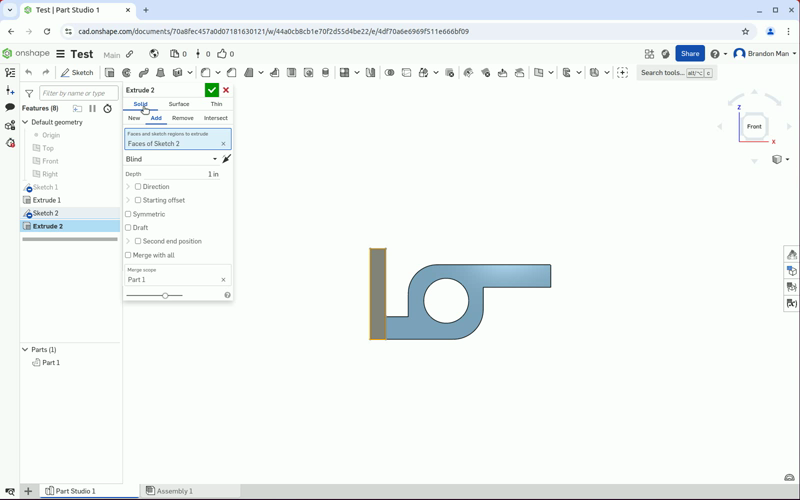
mouse_move(137, 120)
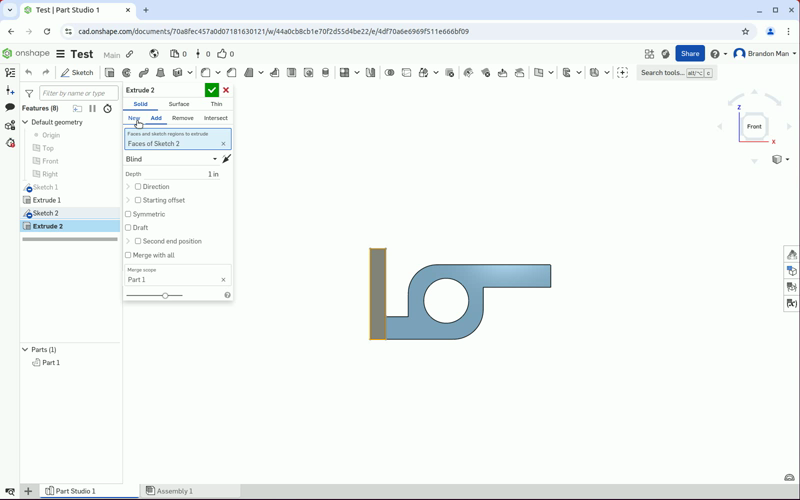
click(137, 120)
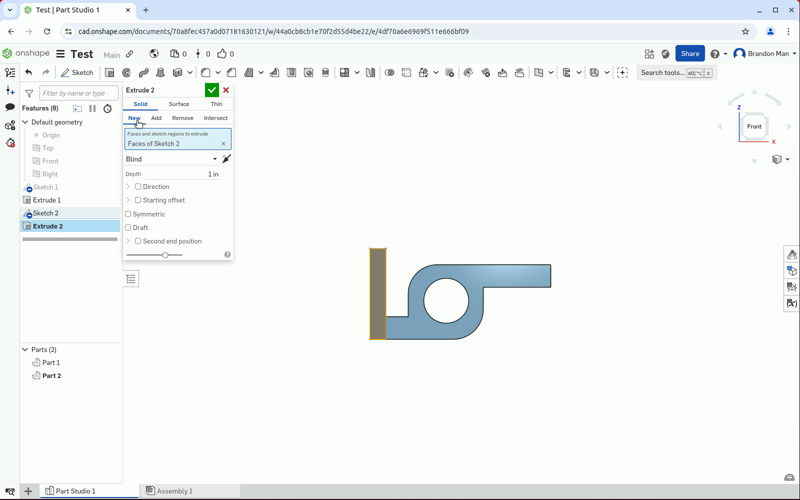
key(tab, 4)
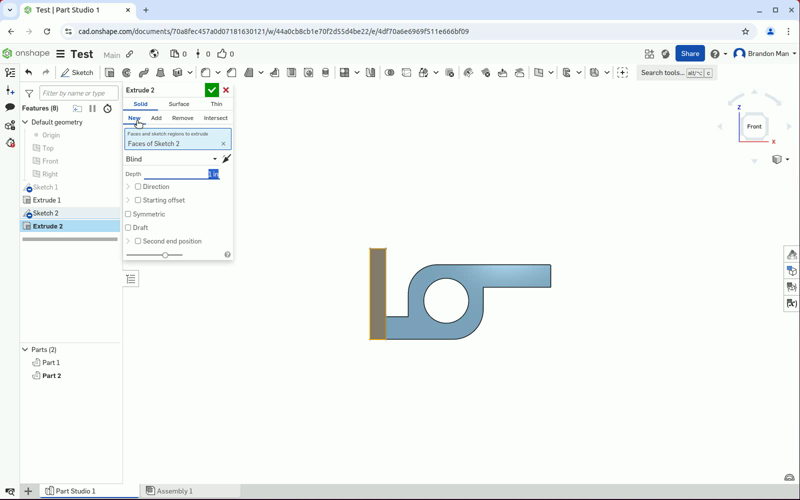
text(23.108)
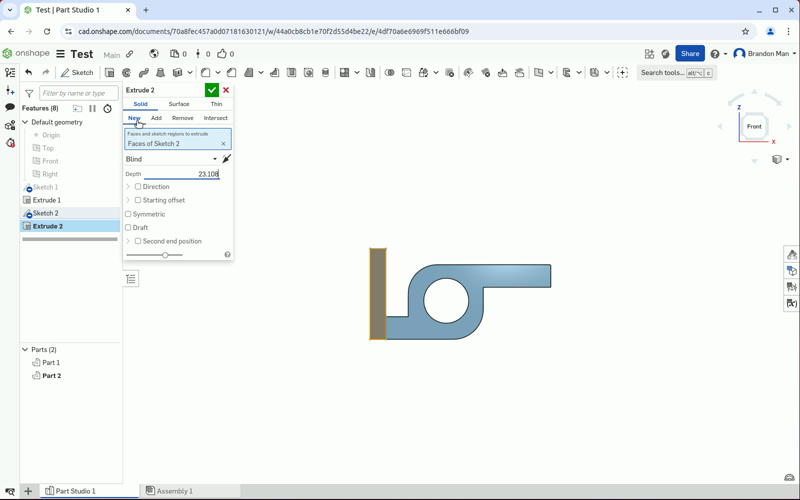
key(enter)
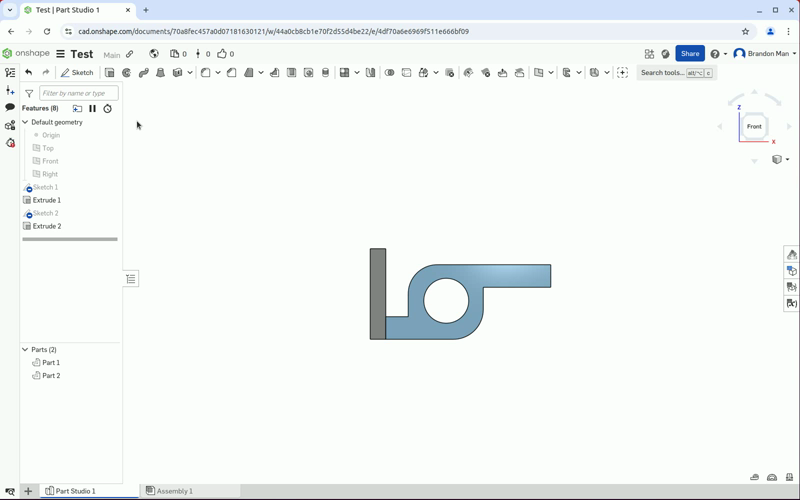
key(shift+h)
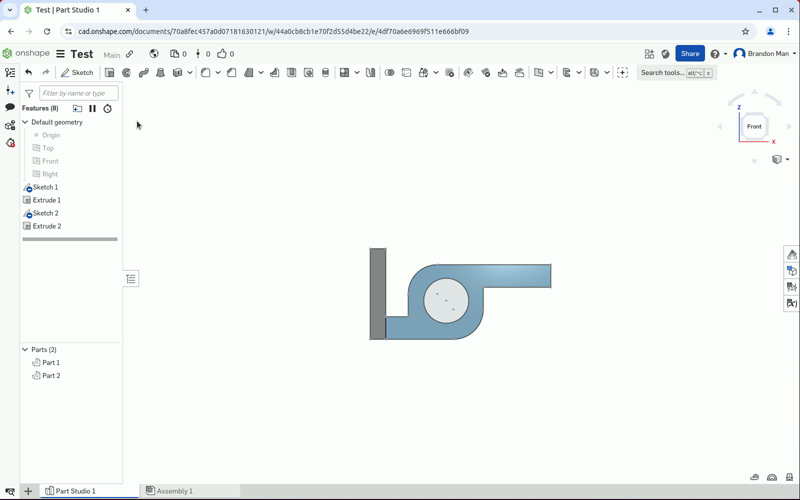
key(shift+h)
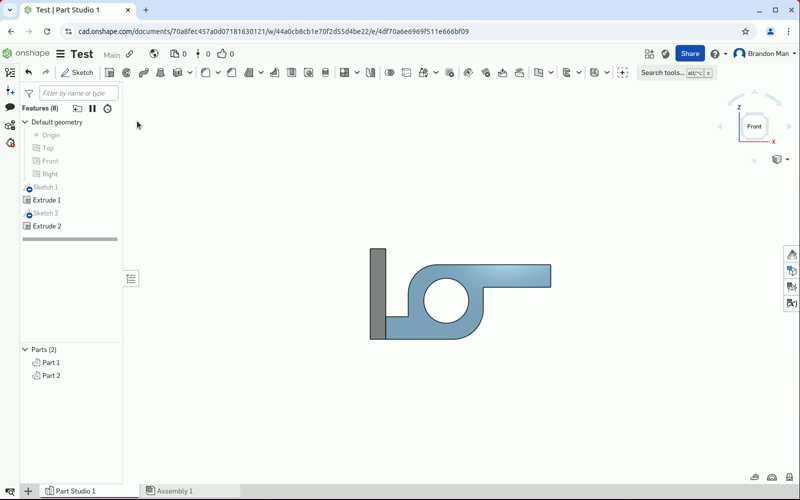
mouse_move(73, 189)
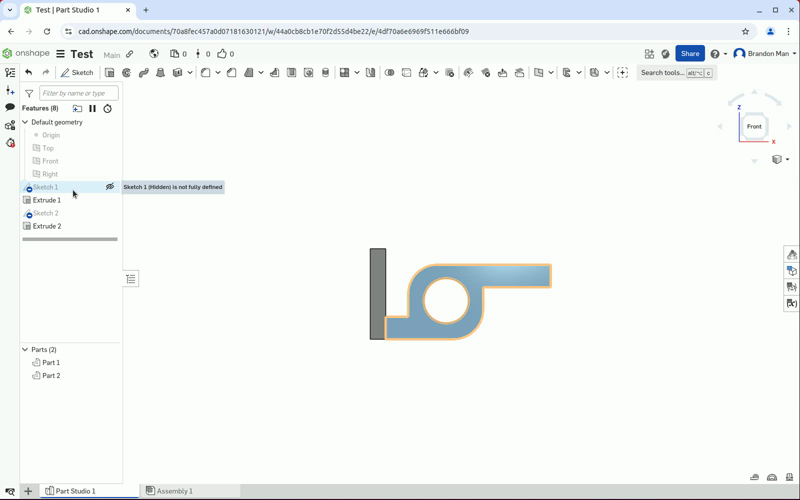
click(73, 189)
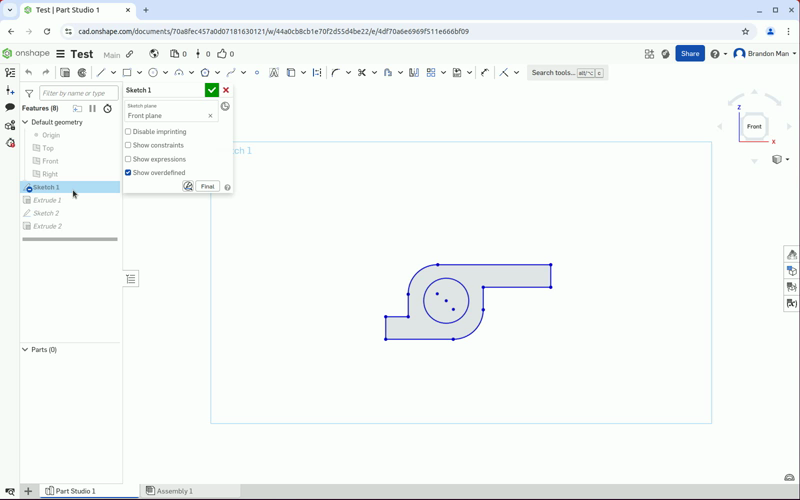
mouse_move(229, 92)
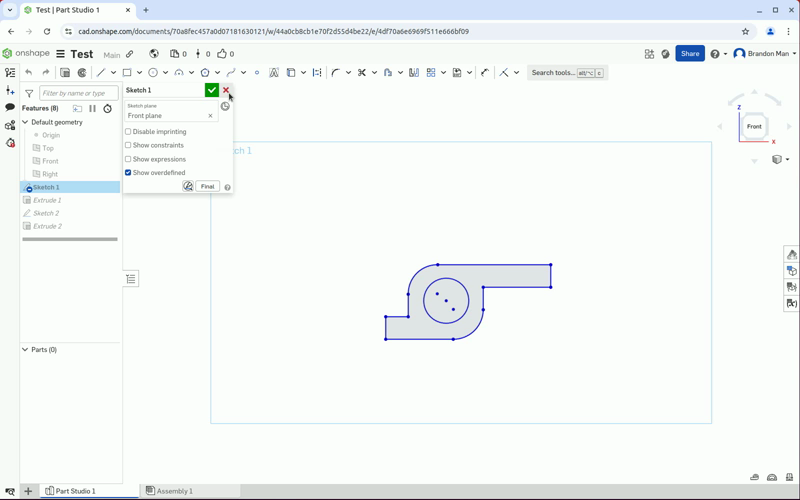
click(229, 92)
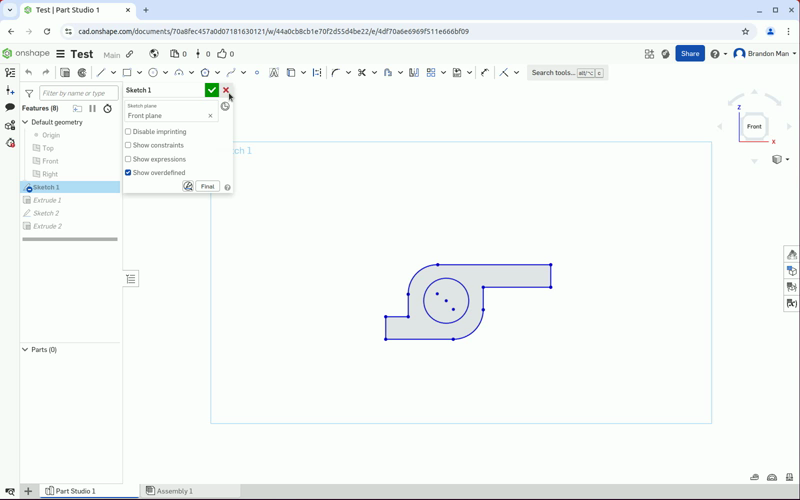
key(shift+s)
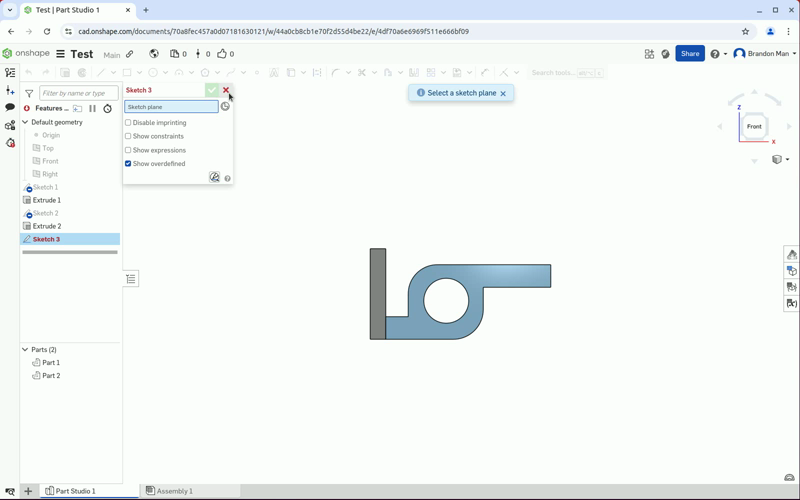
mouse_move(73, 163)
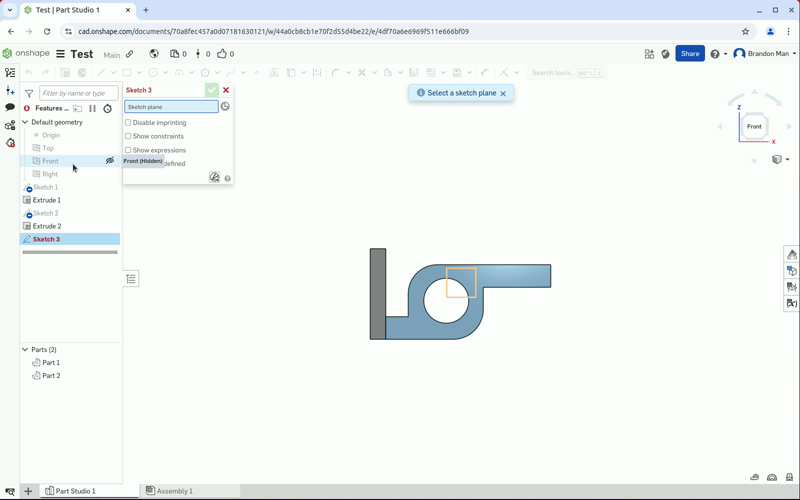
click(73, 163)
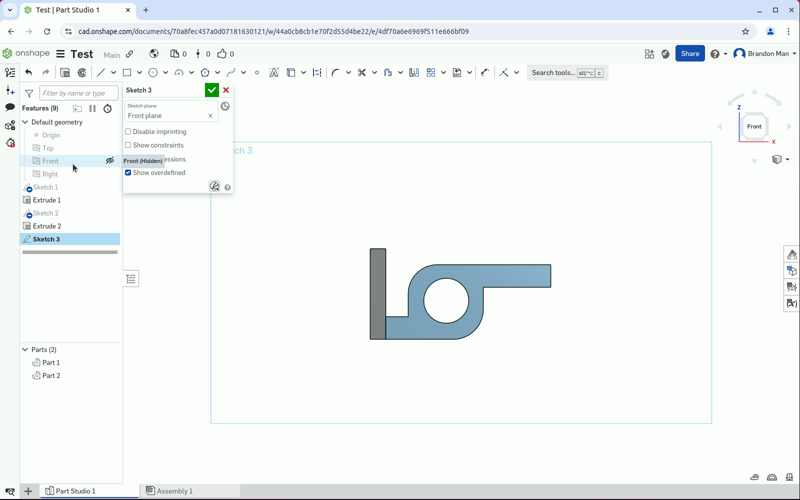
mouse_move(73, 352)
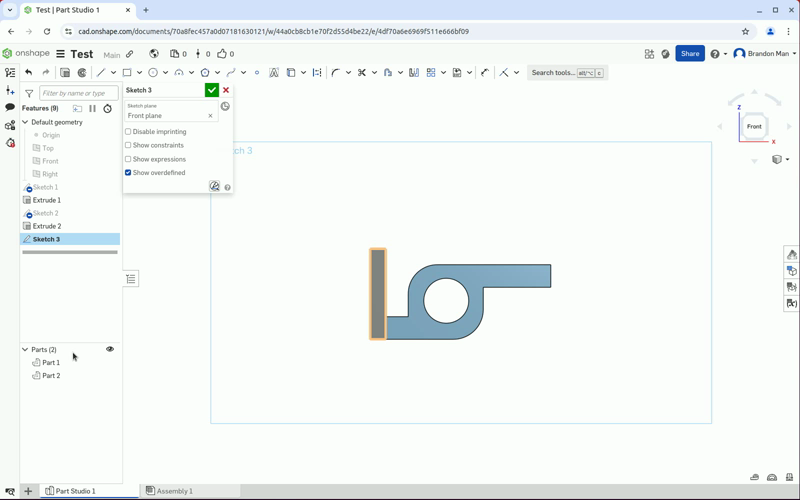
key(y)
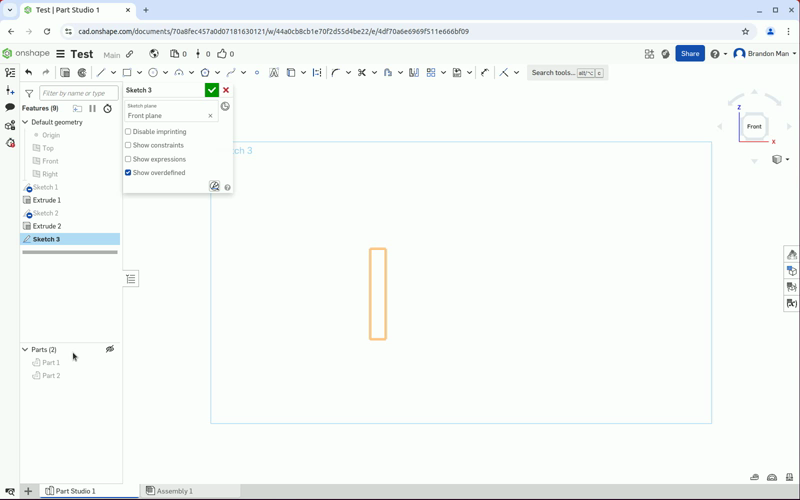
key(l)
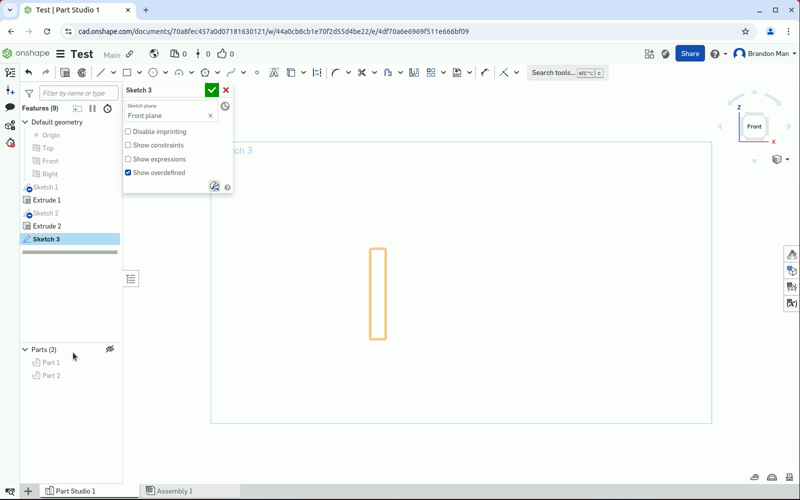
key_down(shift)
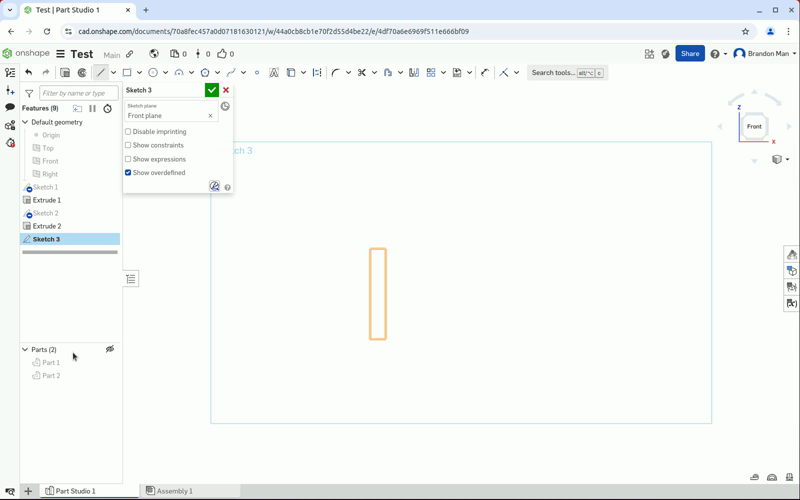
mouse_move(370, 249)
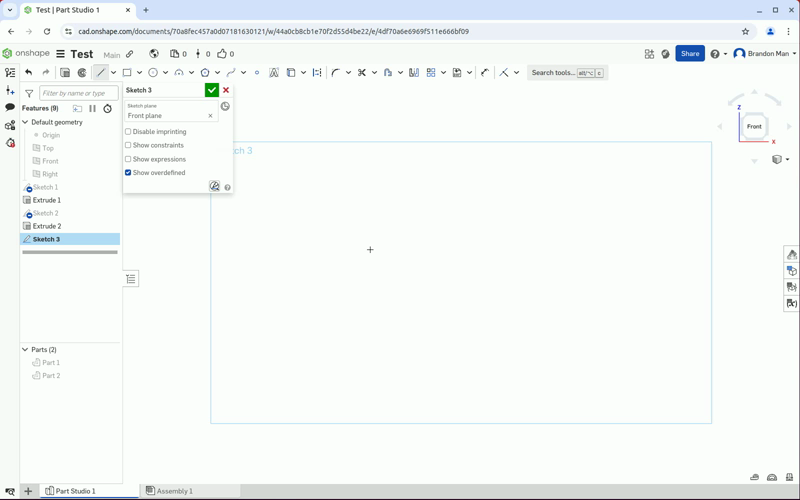
click(370, 249)
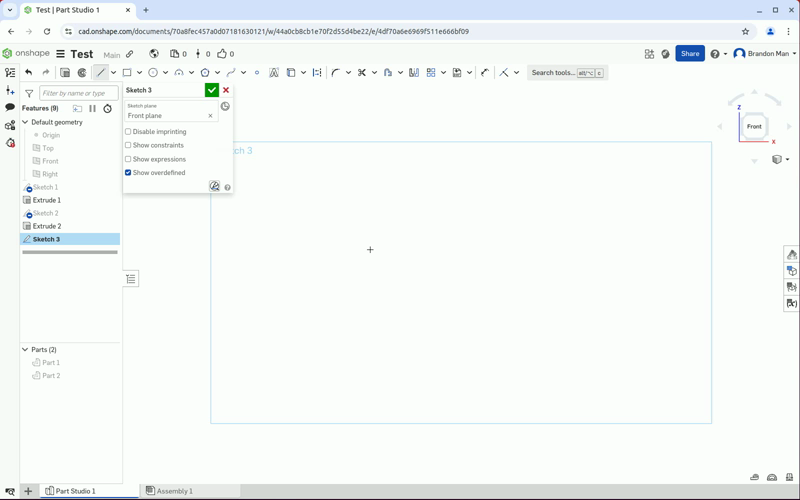
key_up(shift)
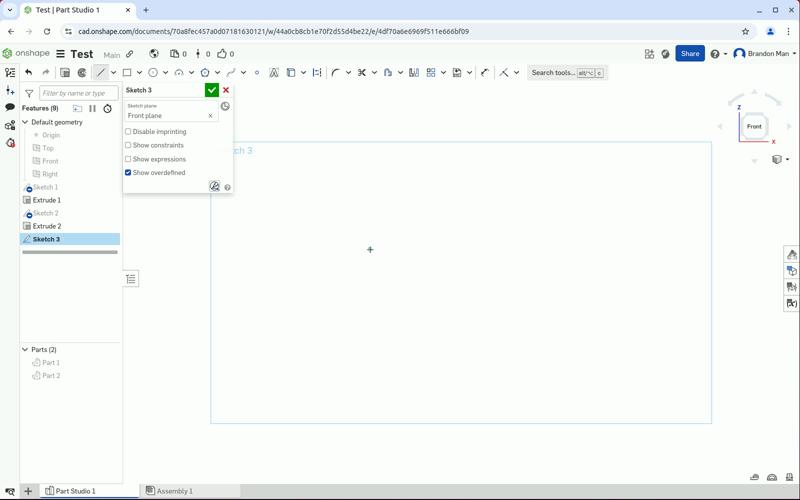
key_down(shift)
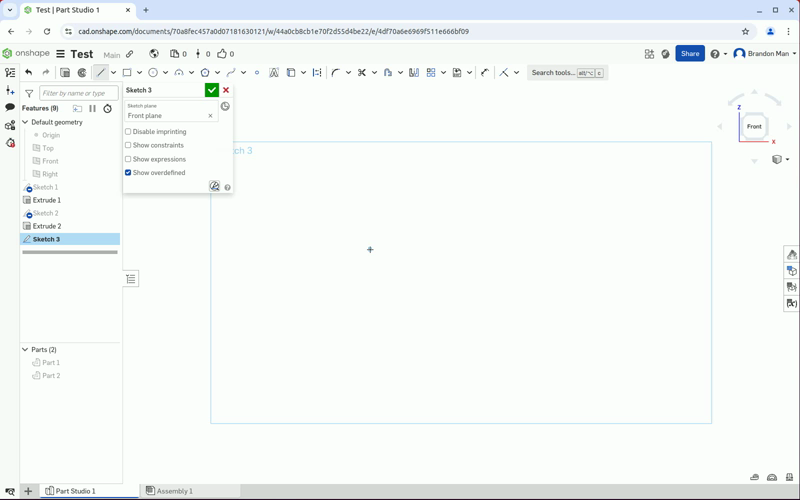
mouse_move(400, 249)
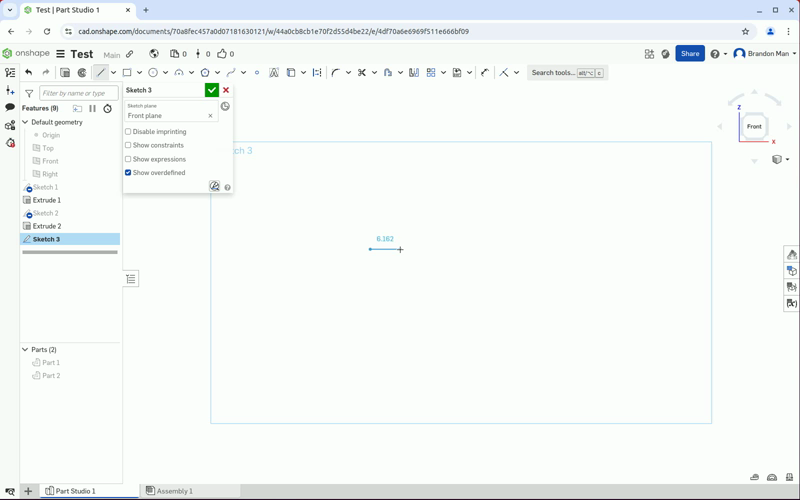
mouse_move(385, 249)
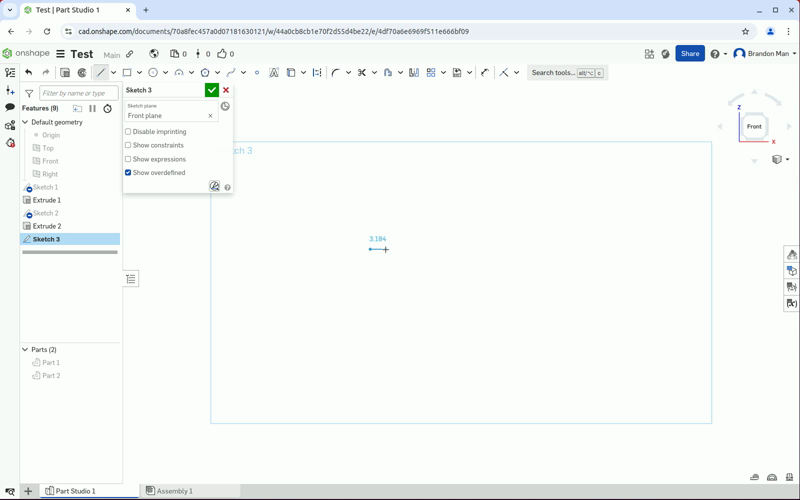
click(385, 249)
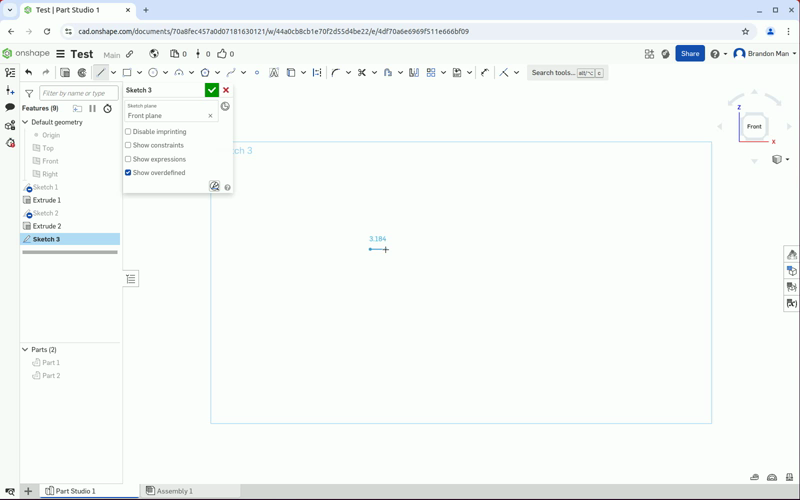
key_up(shift)
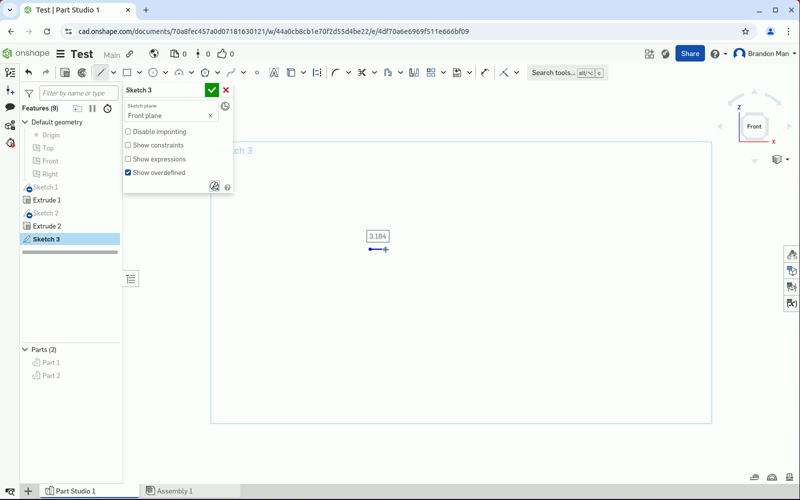
key_down(shift)
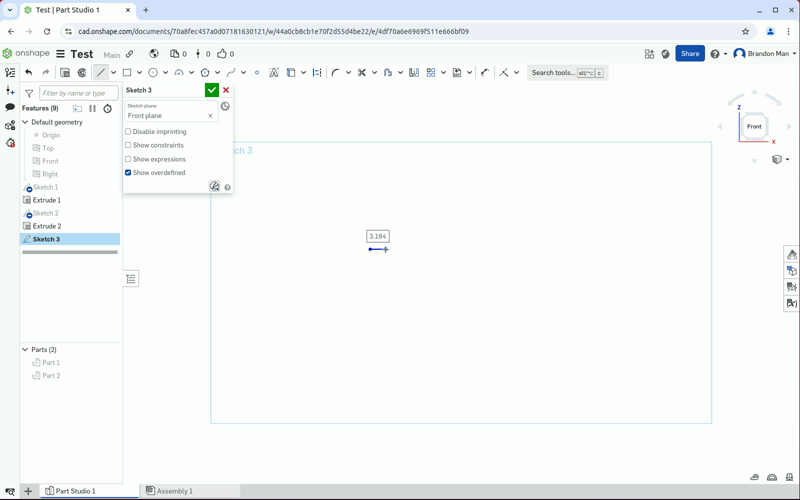
mouse_move(415, 249)
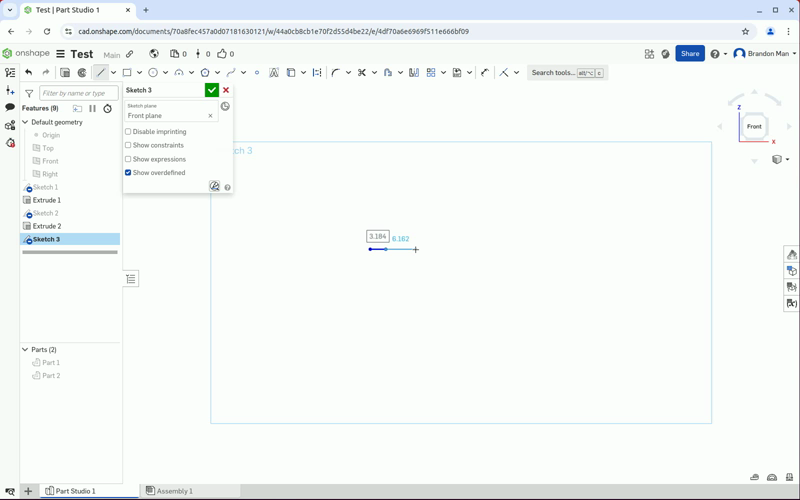
mouse_move(385, 225)
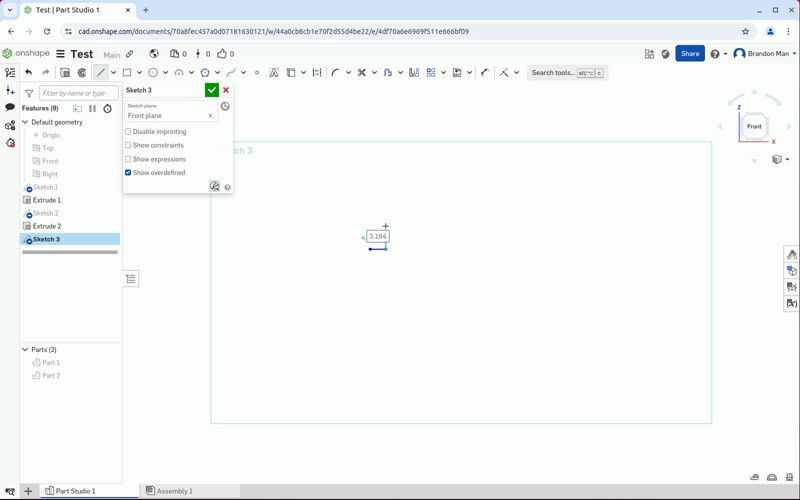
click(385, 225)
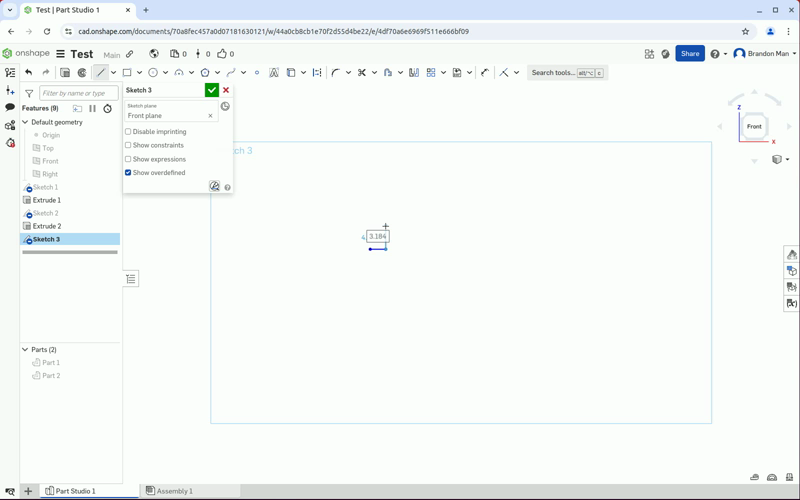
key_up(shift)
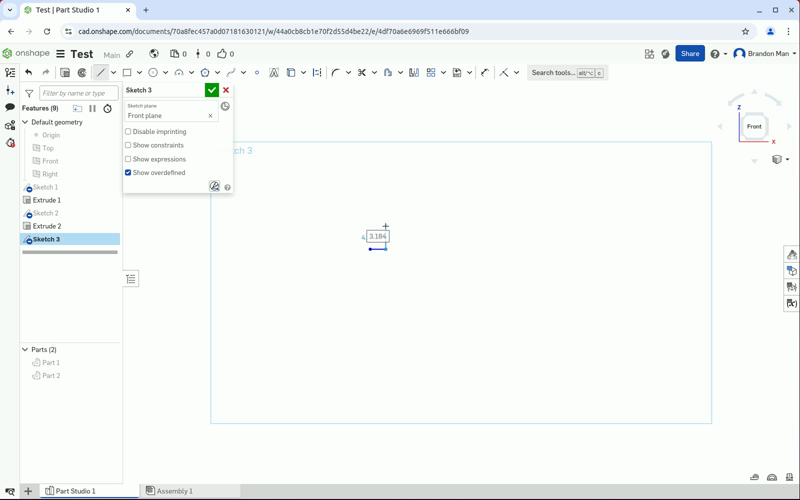
key_down(shift)
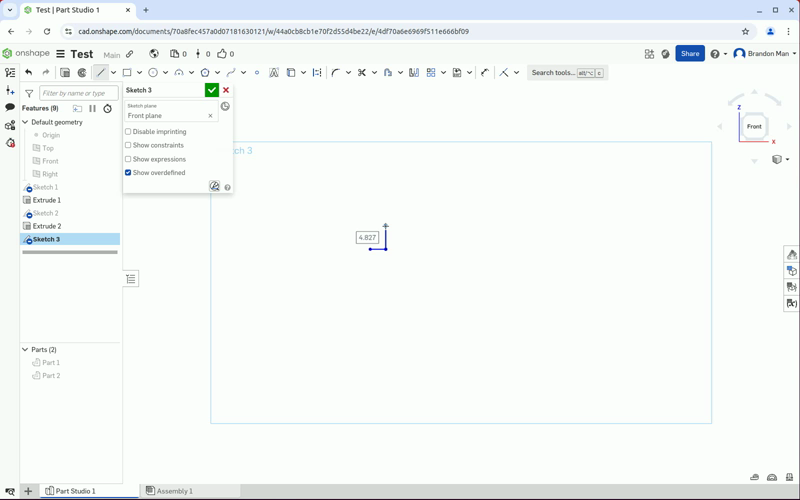
mouse_move(415, 225)
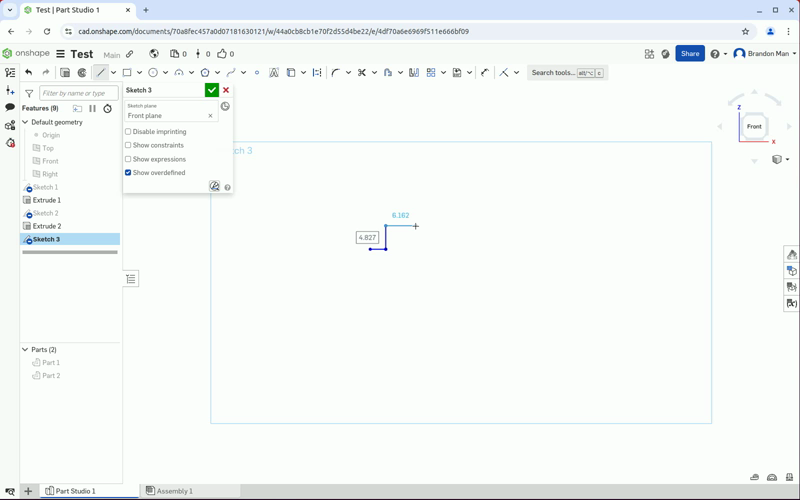
mouse_move(370, 225)
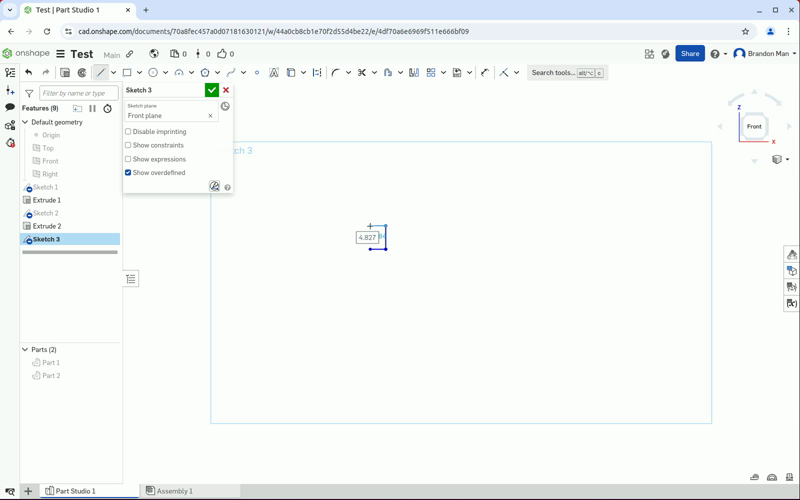
click(370, 225)
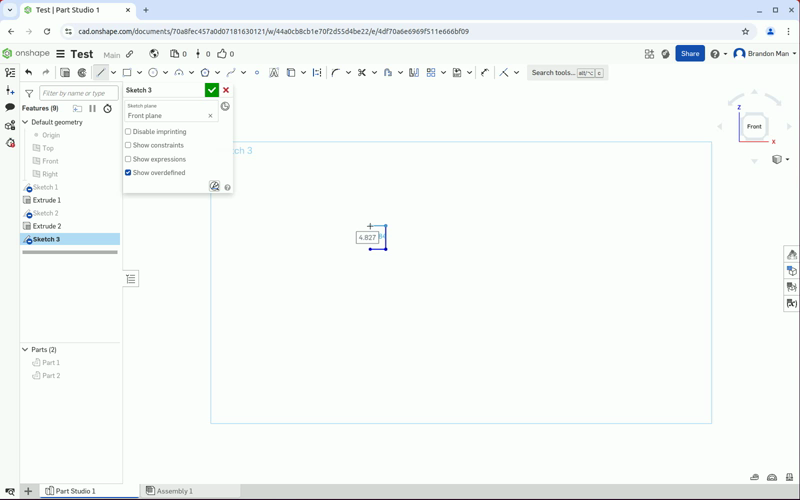
key_up(shift)
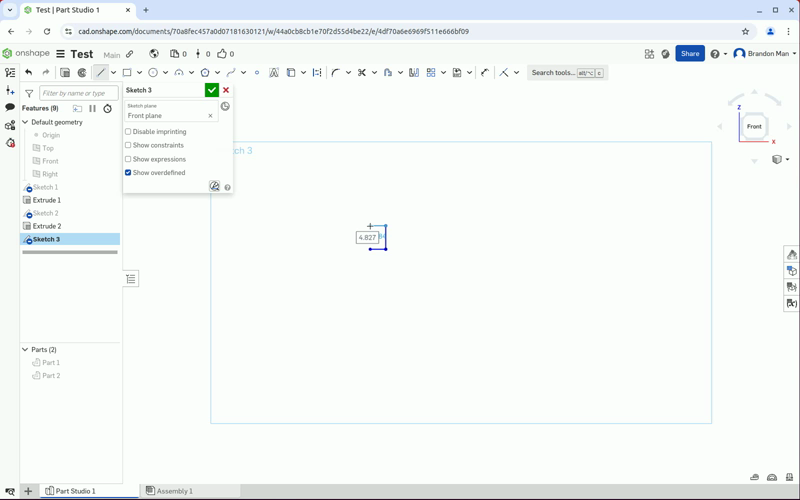
mouse_move(400, 225)
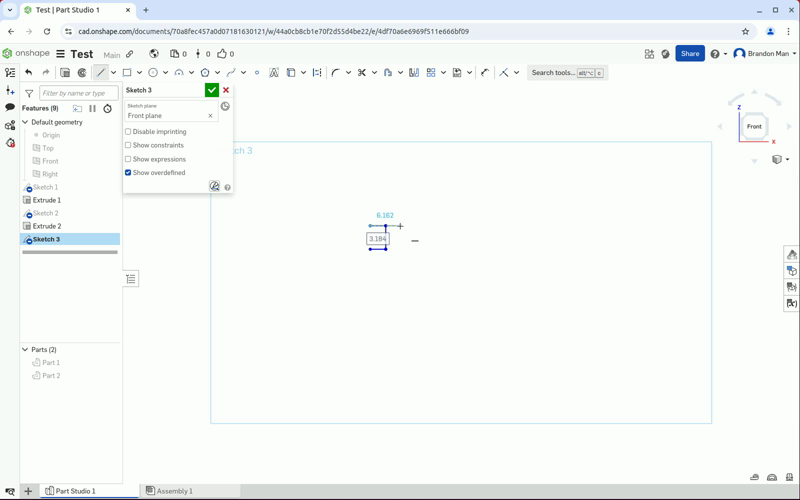
key_down(shift)
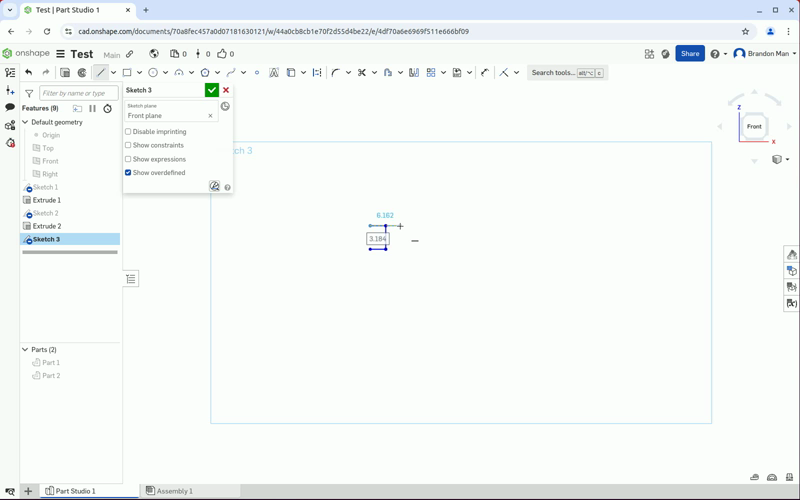
mouse_move(370, 249)
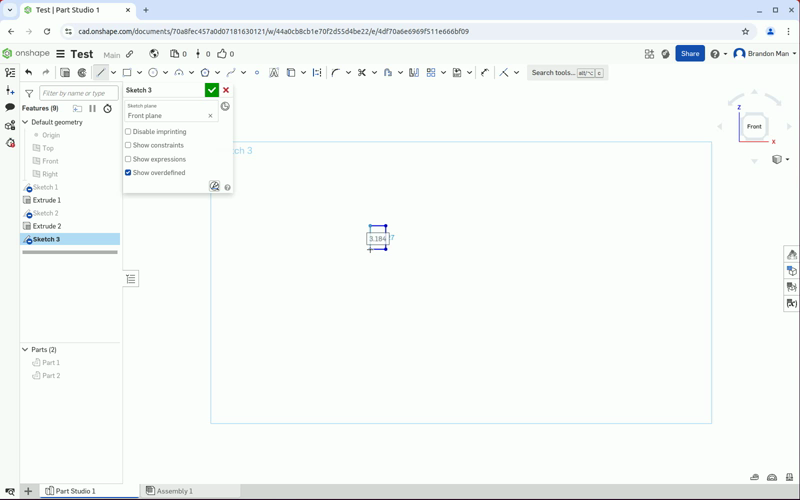
key_up(shift)
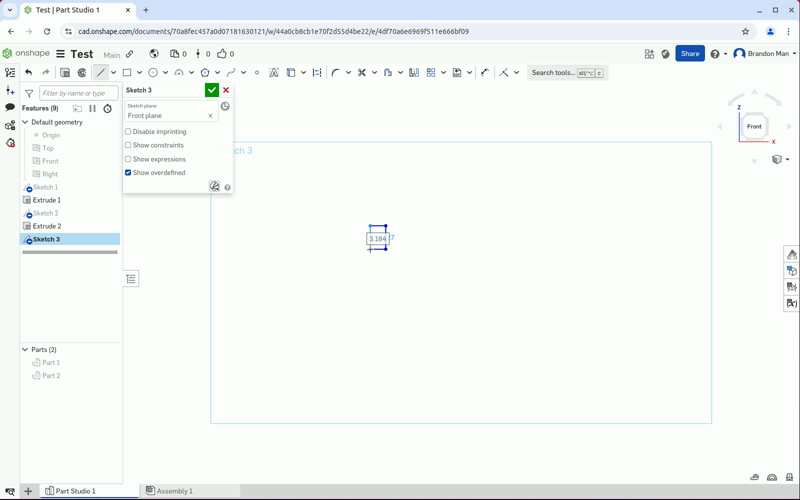
click(370, 249)
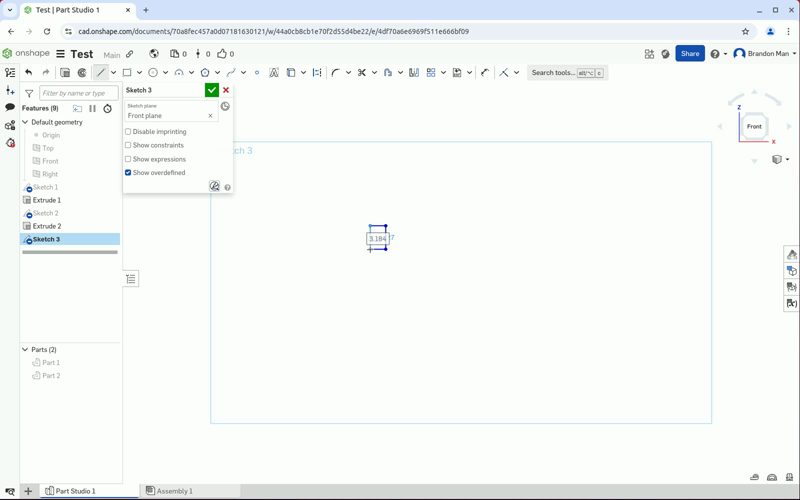
key(esc)
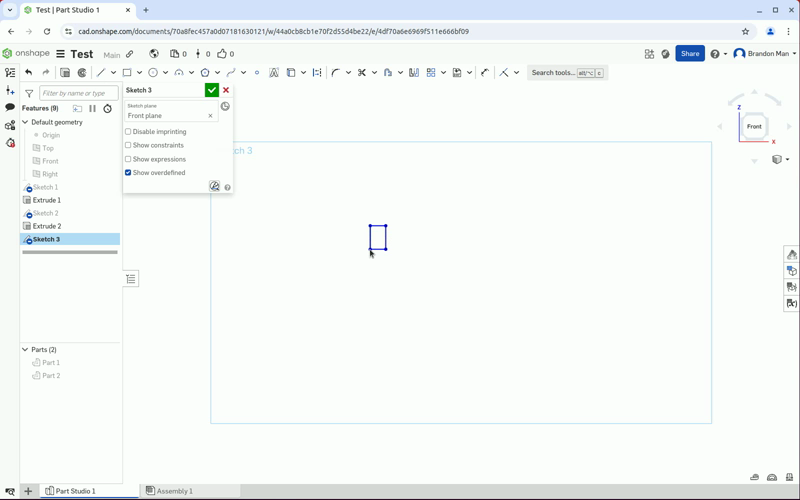
mouse_move(385, 230)
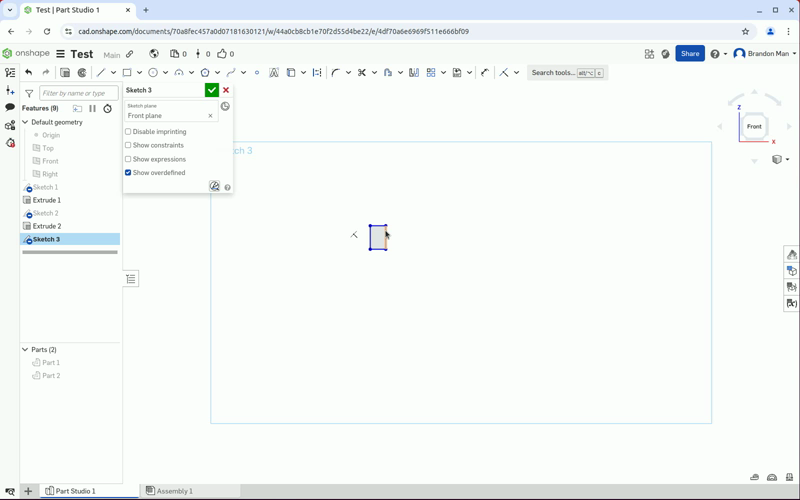
scroll(6)
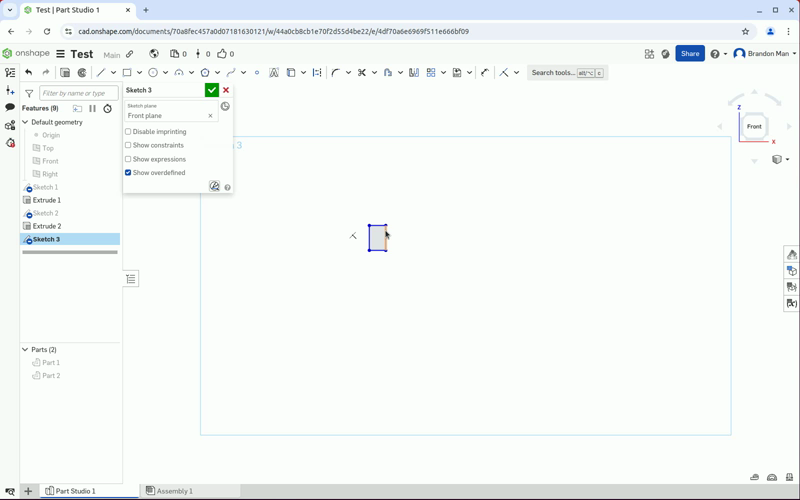
scroll(6)
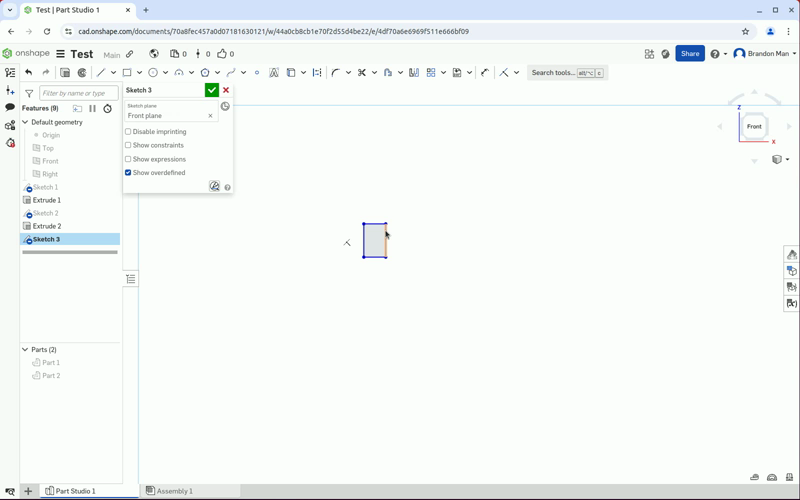
scroll(6)
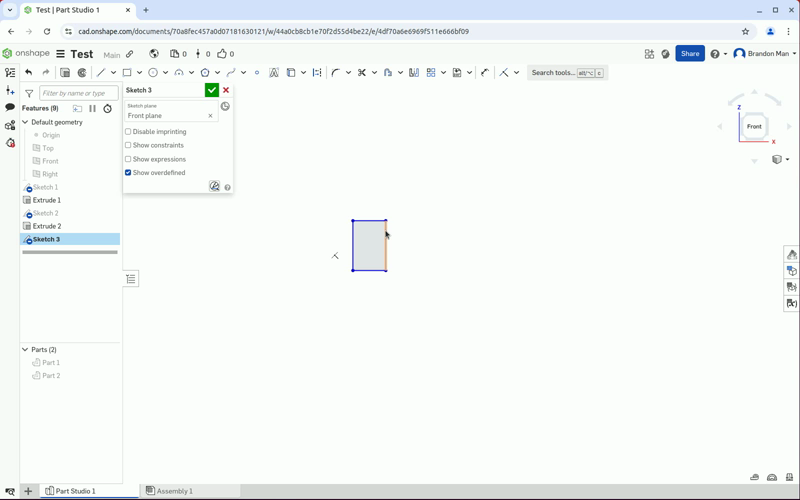
scroll(6)
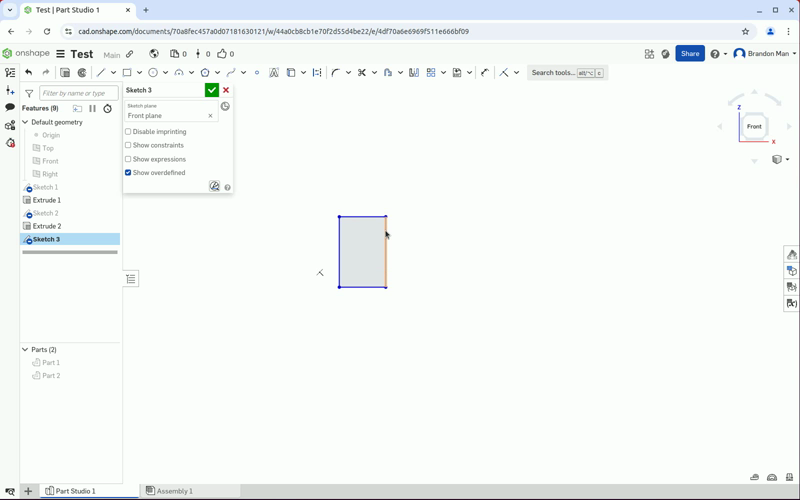
scroll(6)
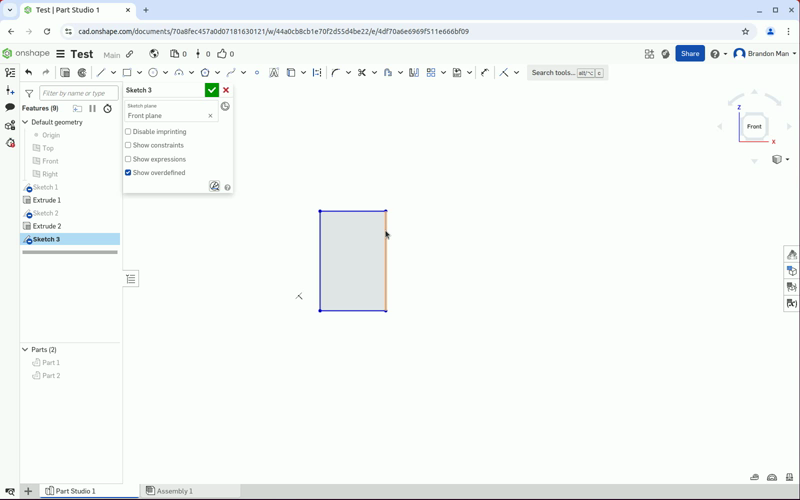
scroll(6)
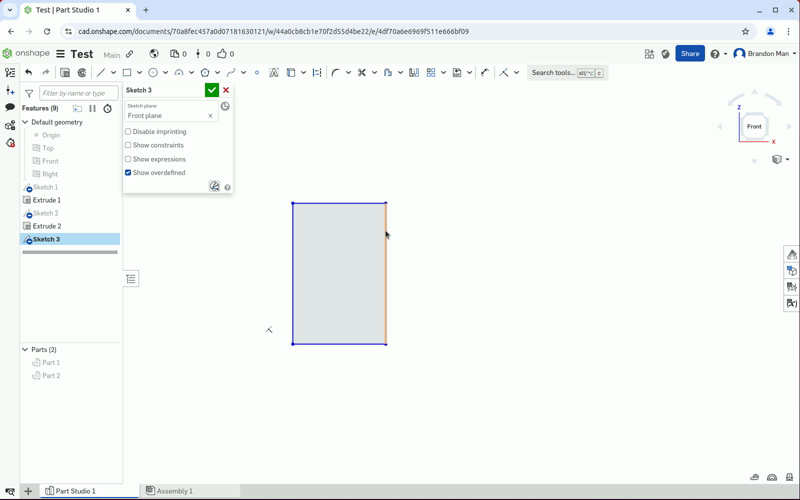
scroll(6)
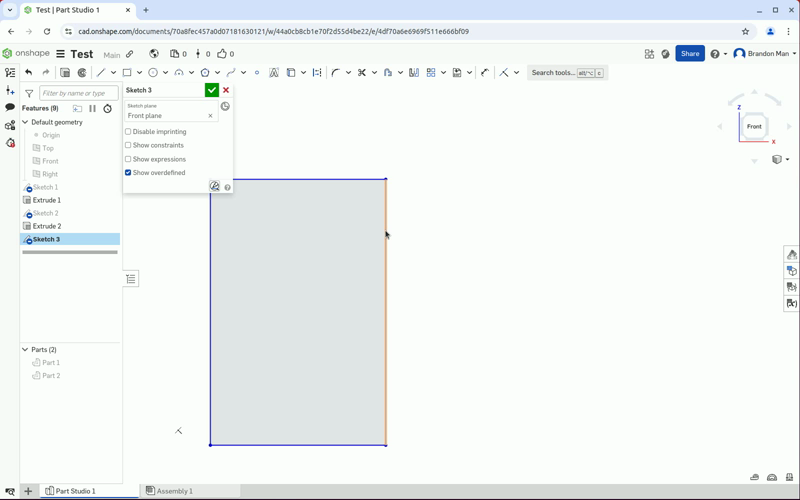
click(385, 230)
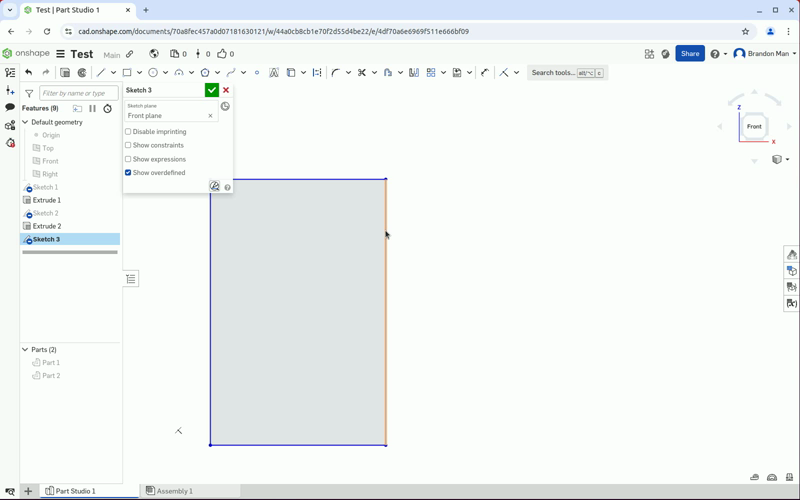
scroll(-6)
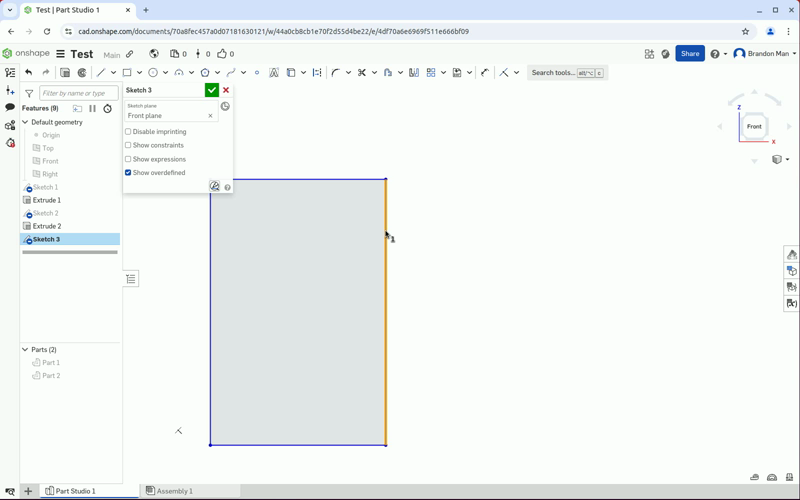
scroll(-6)
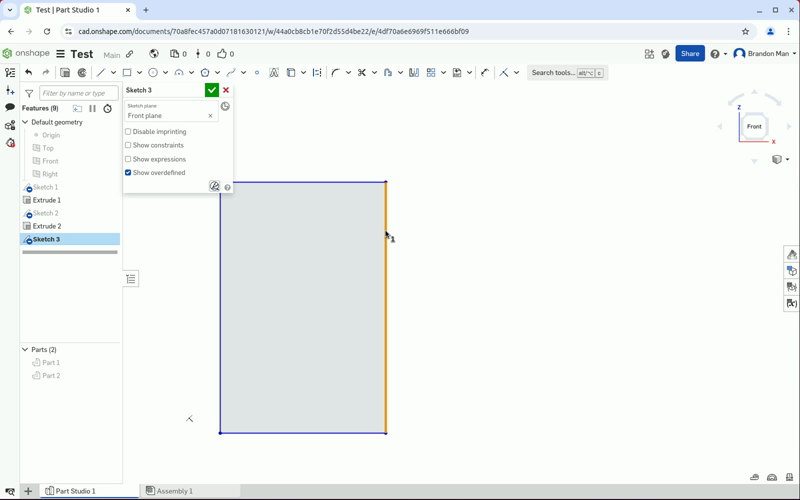
scroll(-6)
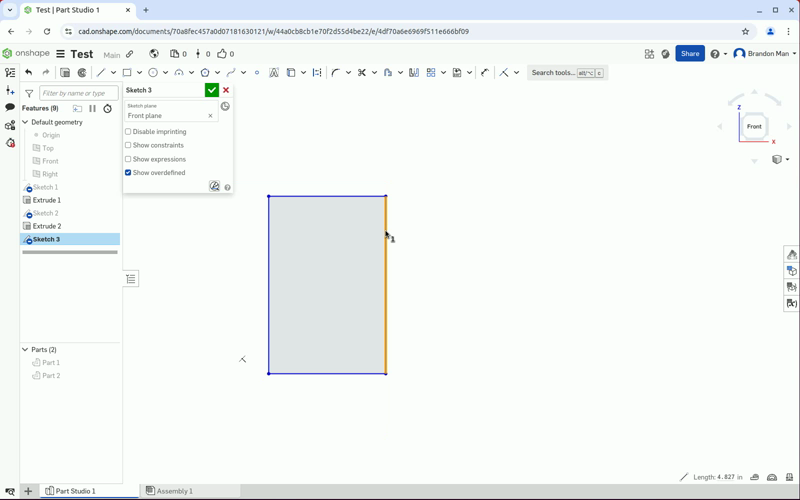
scroll(-6)
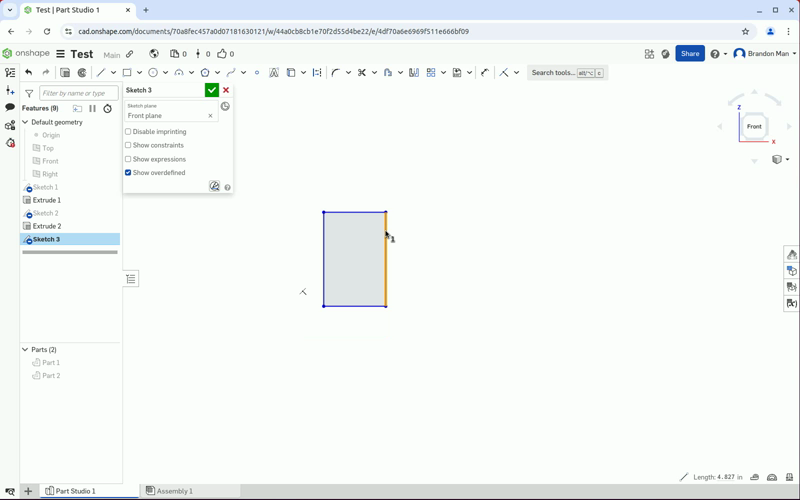
scroll(-6)
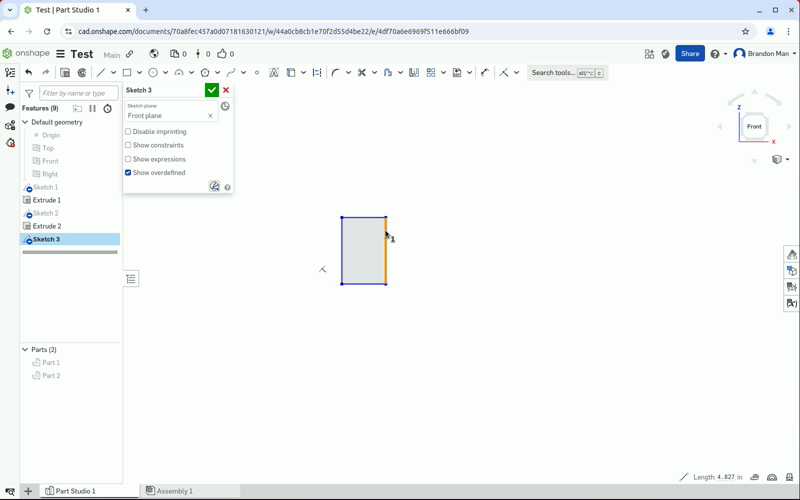
scroll(-6)
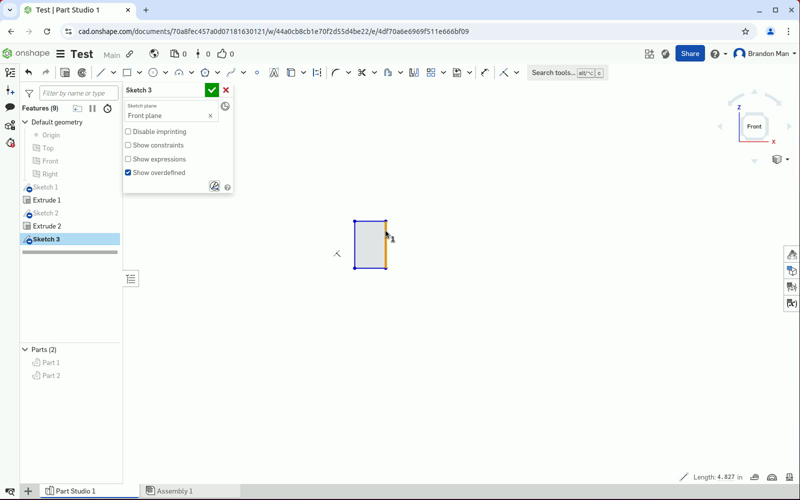
scroll(-6)
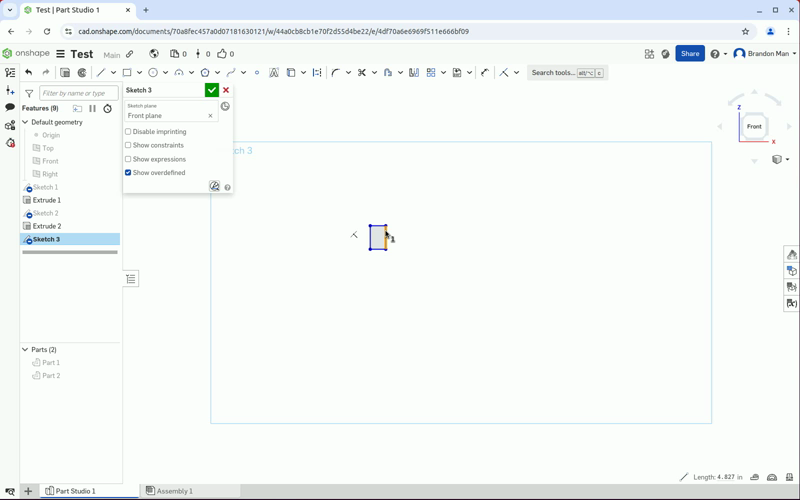
mouse_move(73, 352)
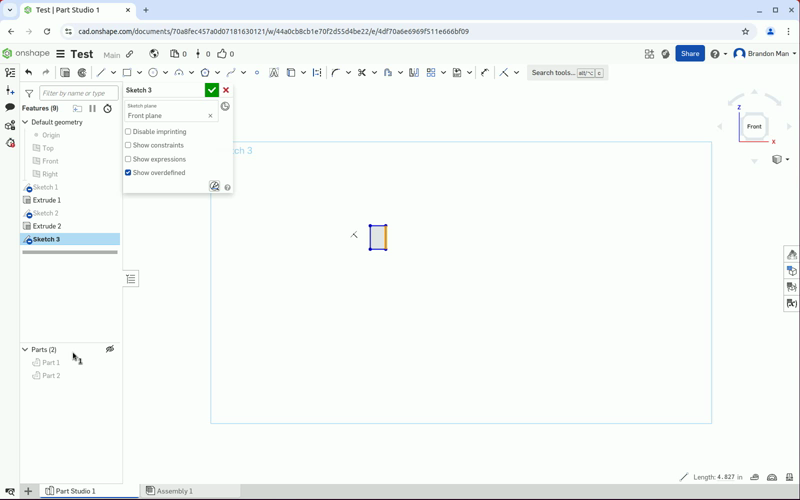
key(shift+y)
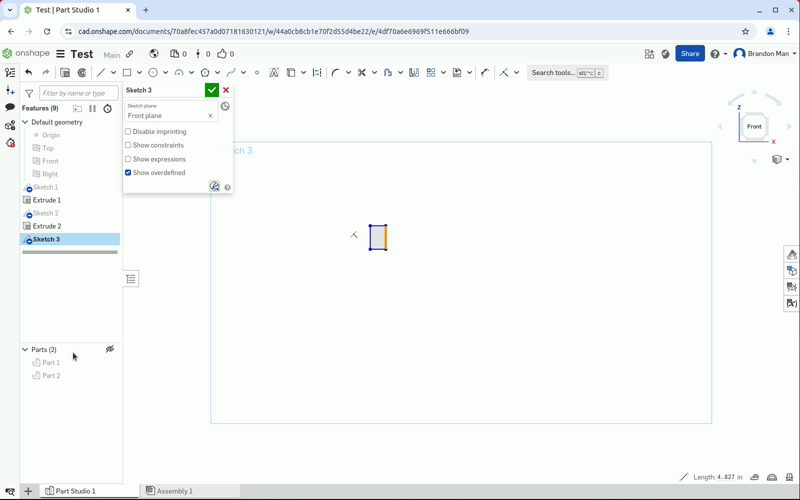
key(shift+e)
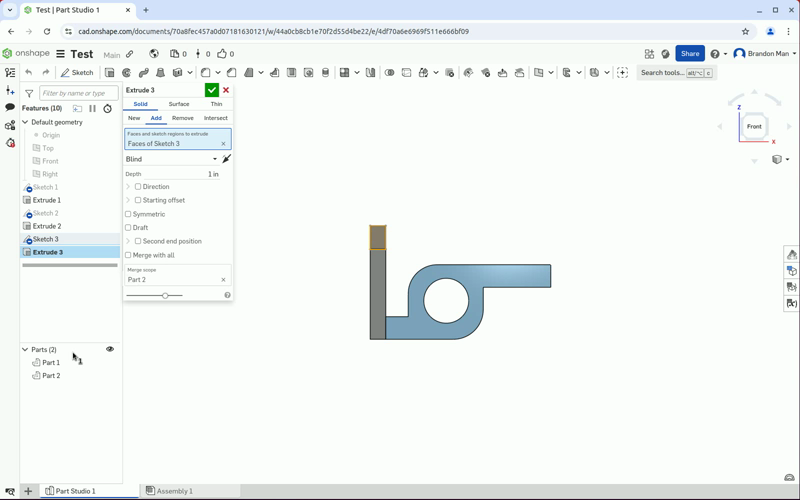
mouse_move(143, 106)
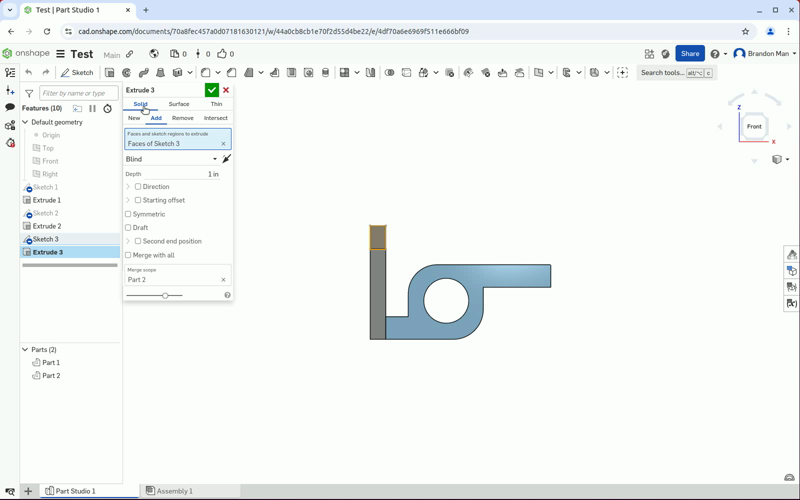
click(143, 106)
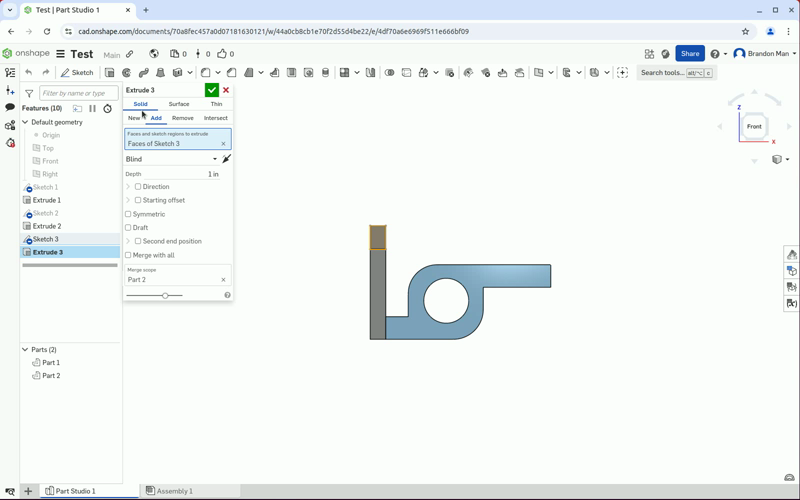
mouse_move(137, 120)
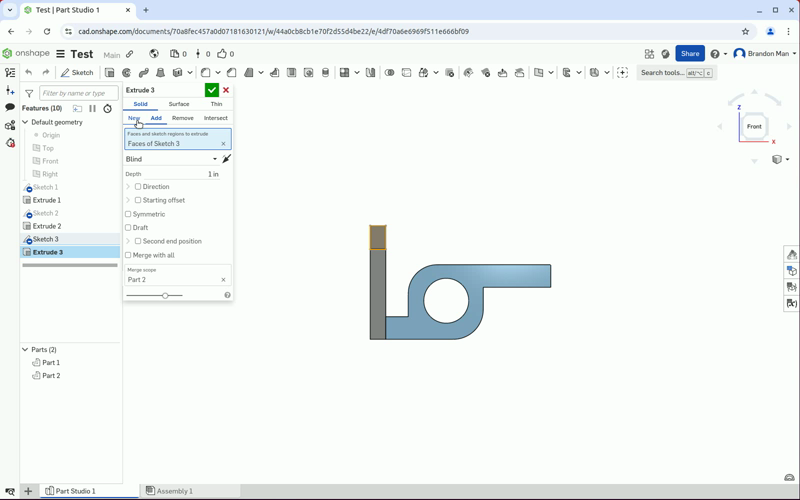
click(137, 120)
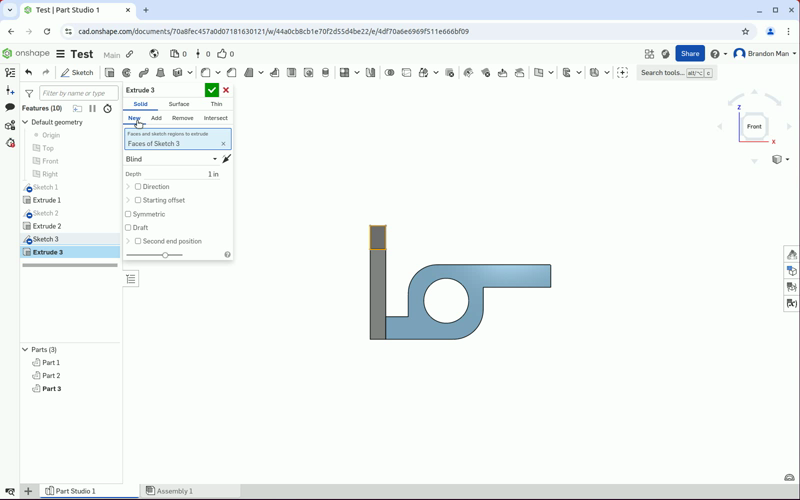
key(tab, 4)
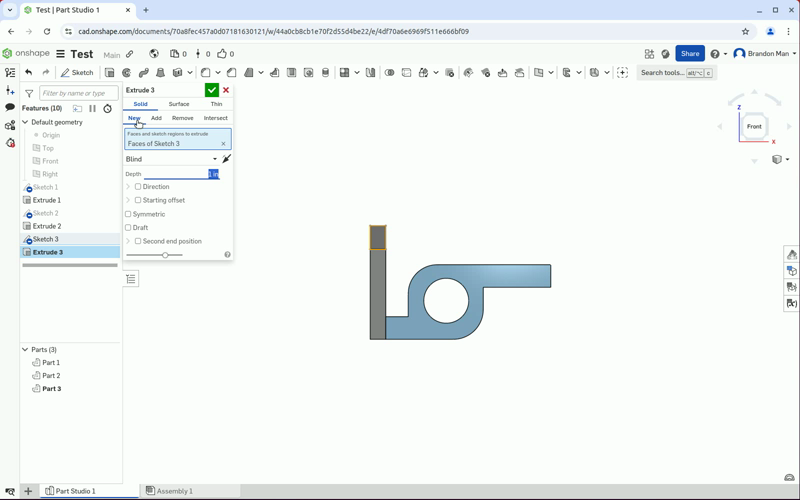
text(23.108)
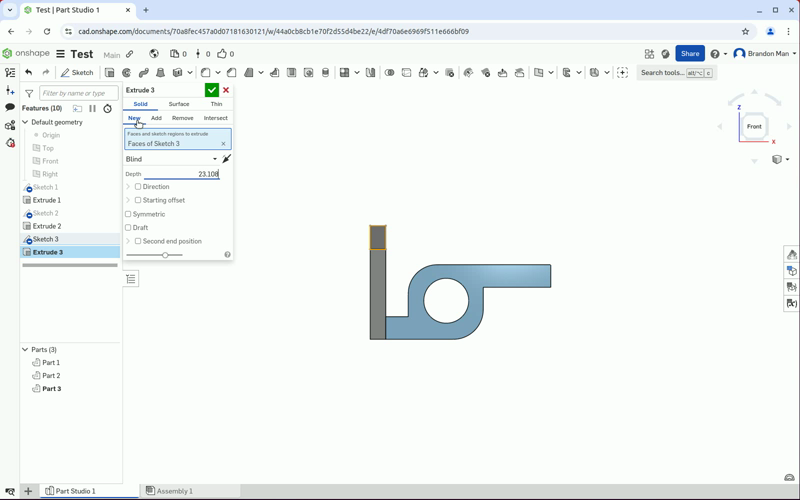
key(enter)
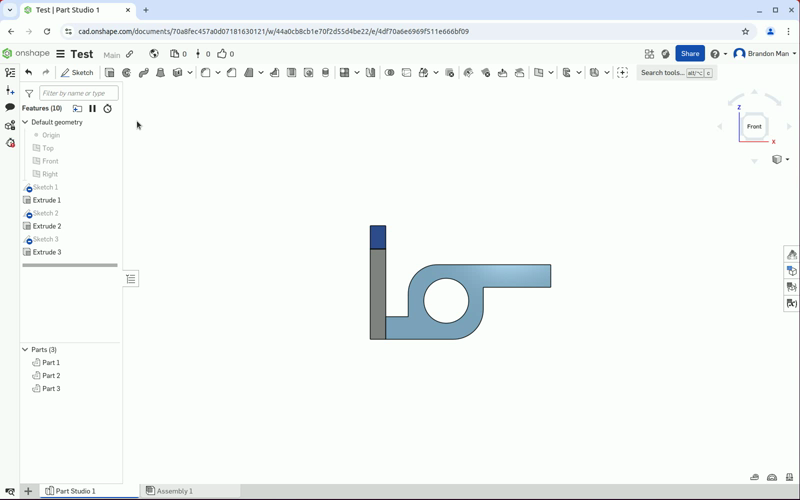
key(shift+h)
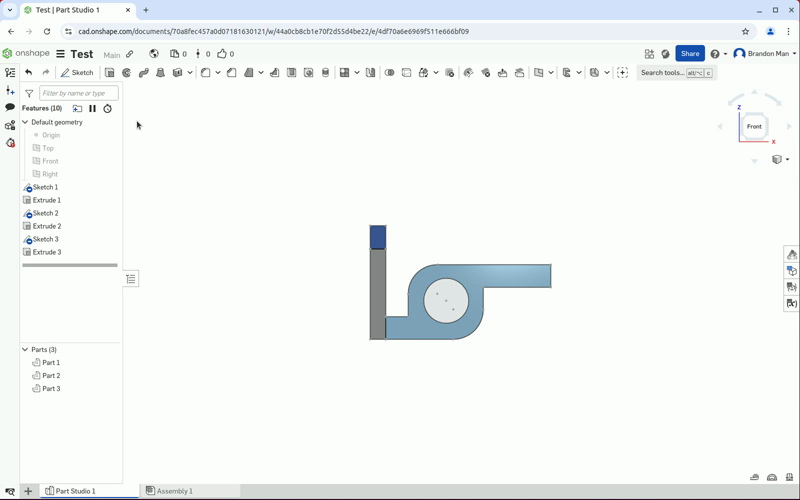
key(shift+h)
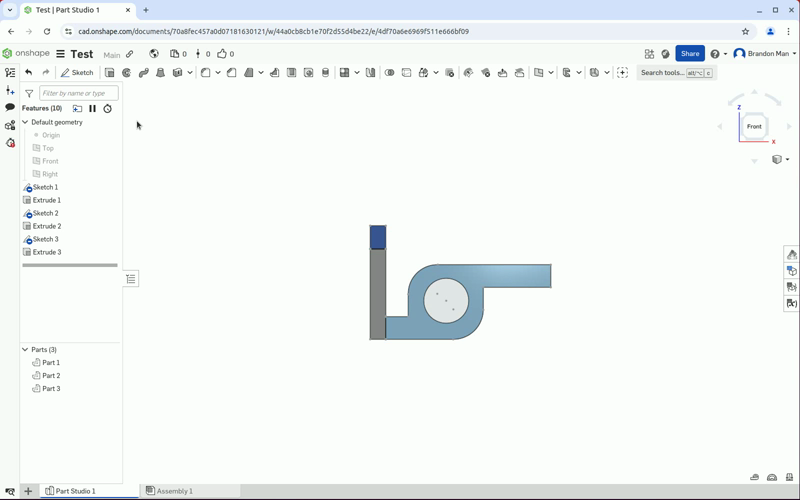
key(shift+7)
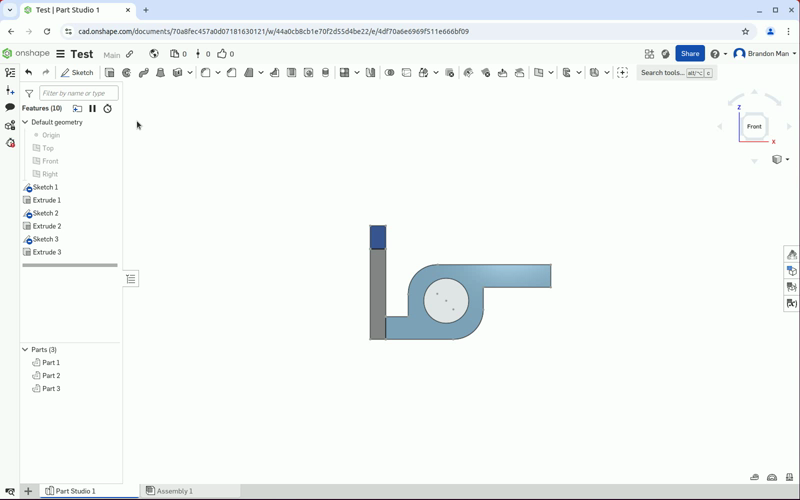
key(left, 2)
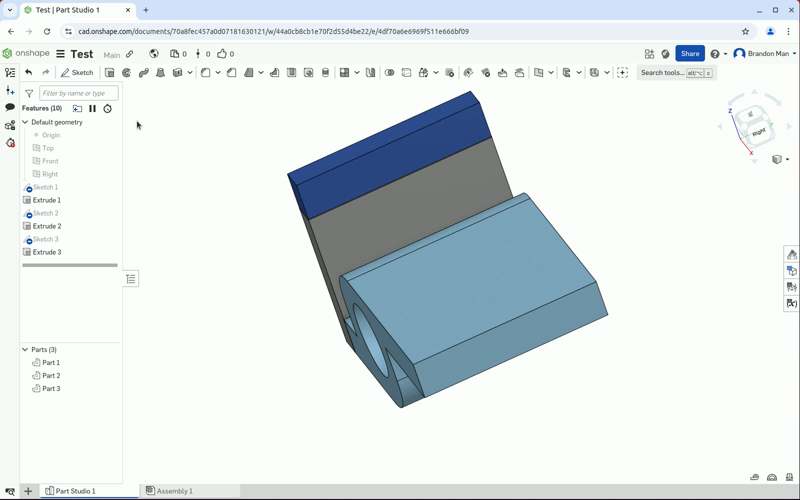
key(down, 2)
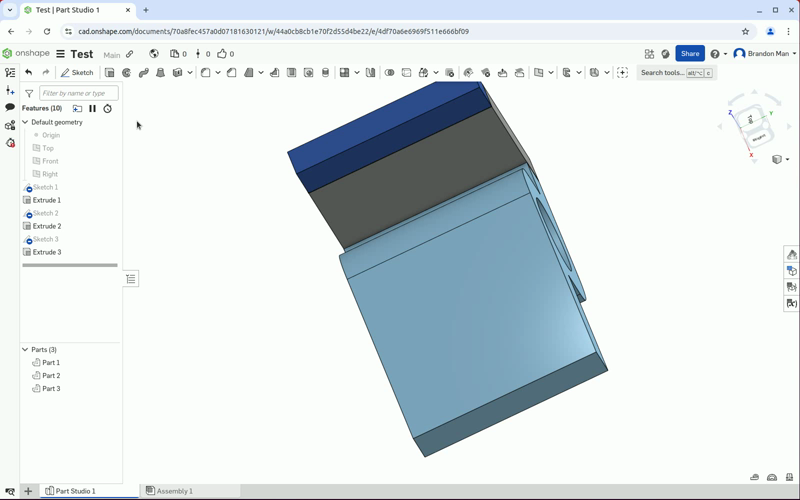
key(up, 2)
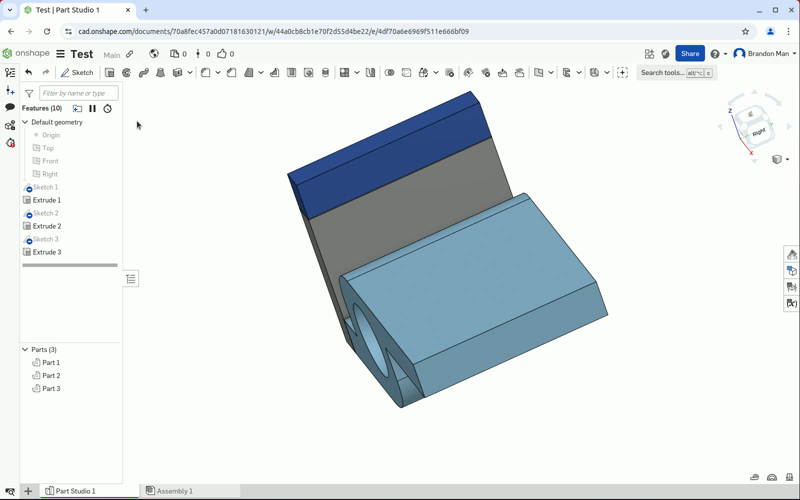
key(right, 2)
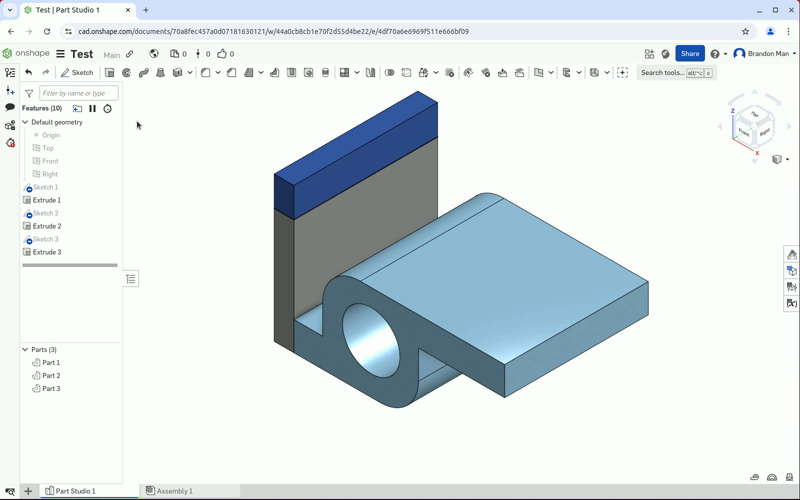
mouse_move(73, 189)
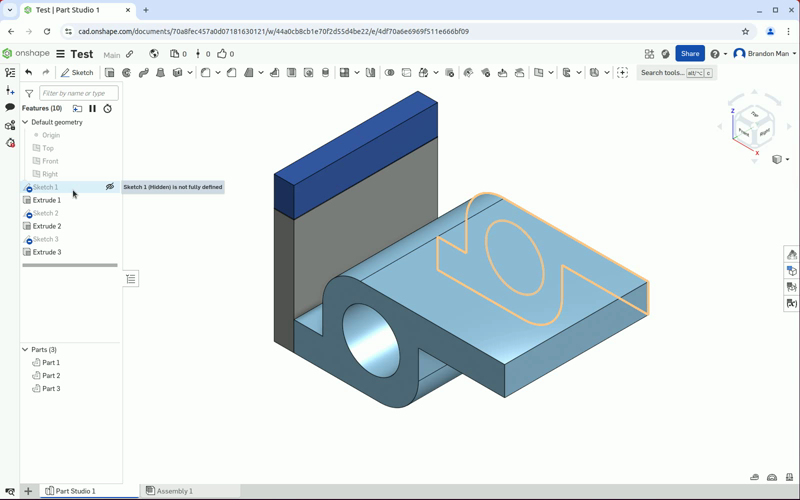
click(73, 189)